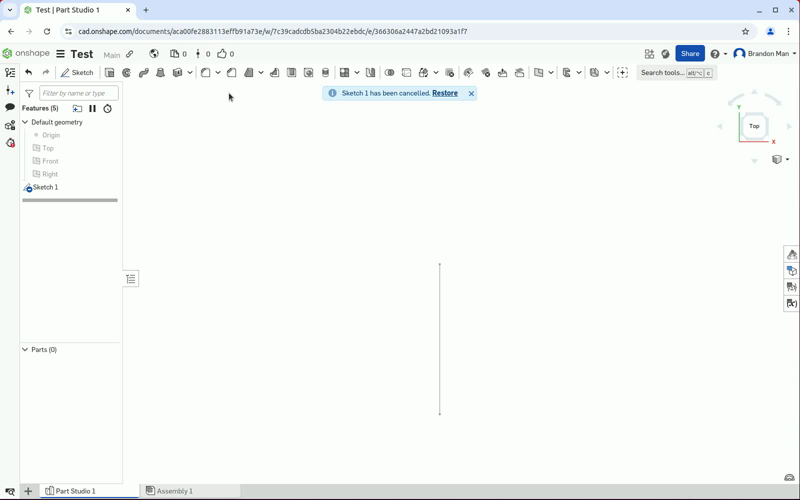
key(shift+h)
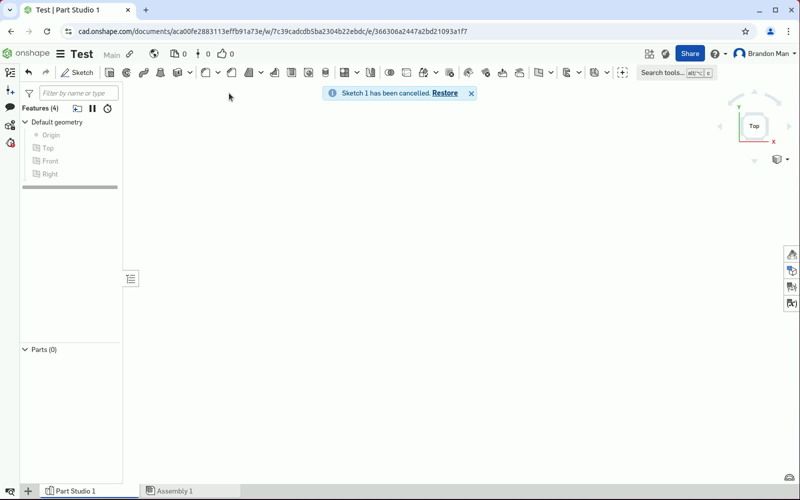
key(shift+s)
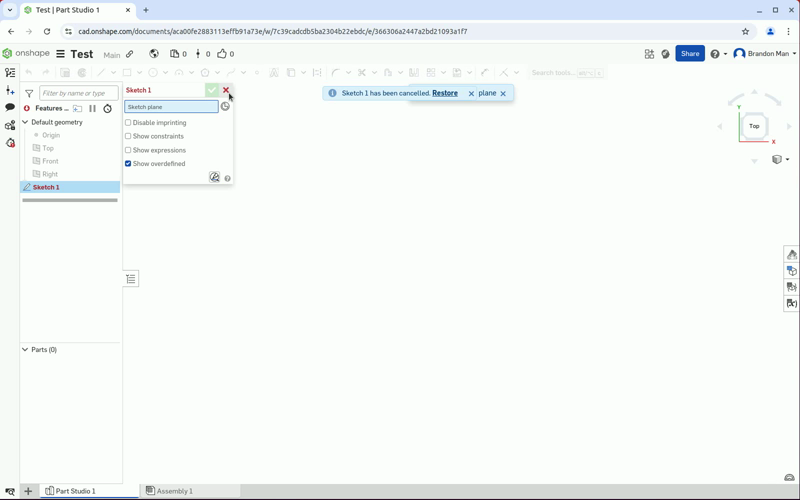
mouse_move(73, 150)
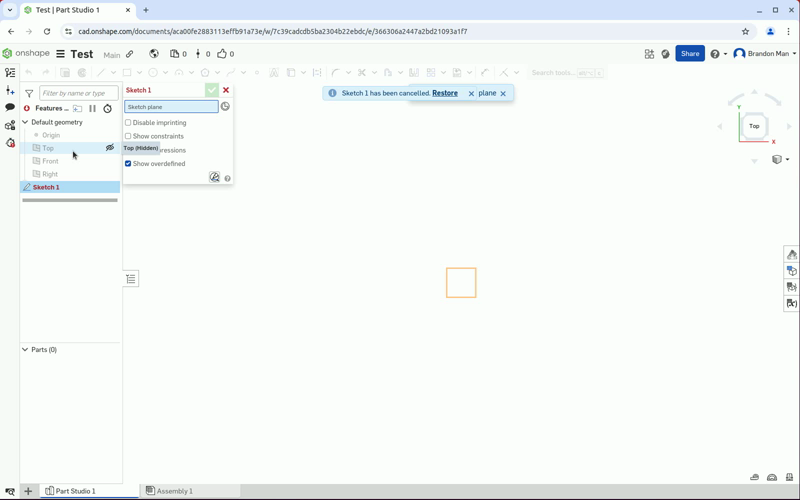
click(73, 150)
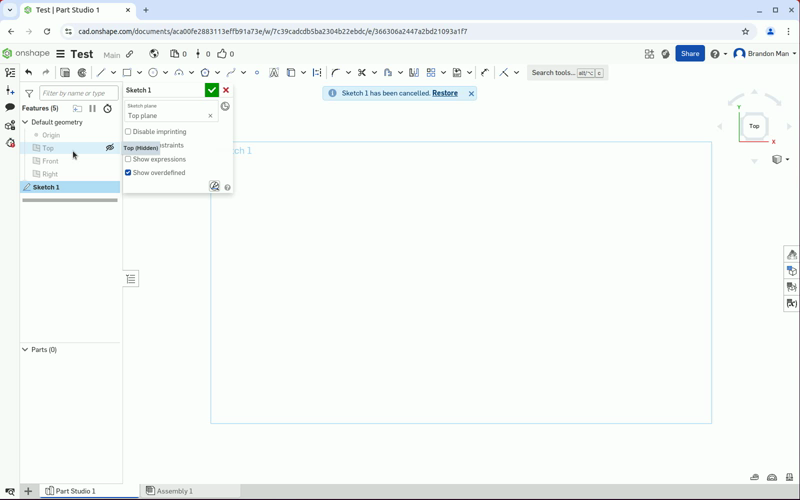
mouse_move(73, 352)
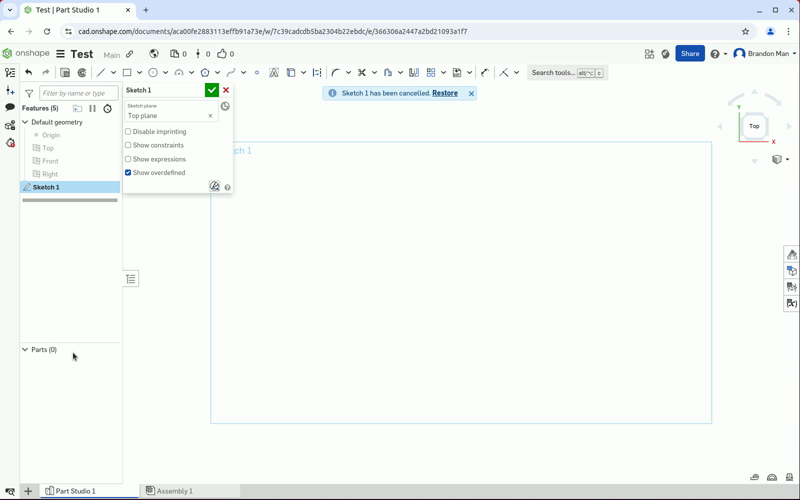
key(y)
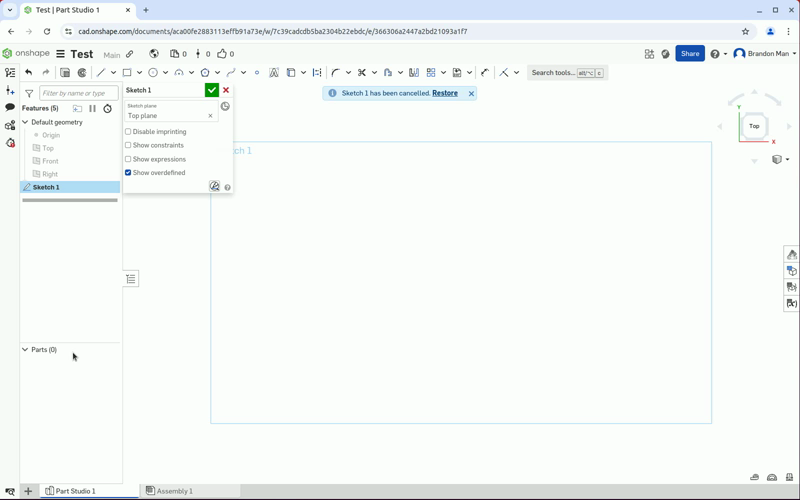
key(l)
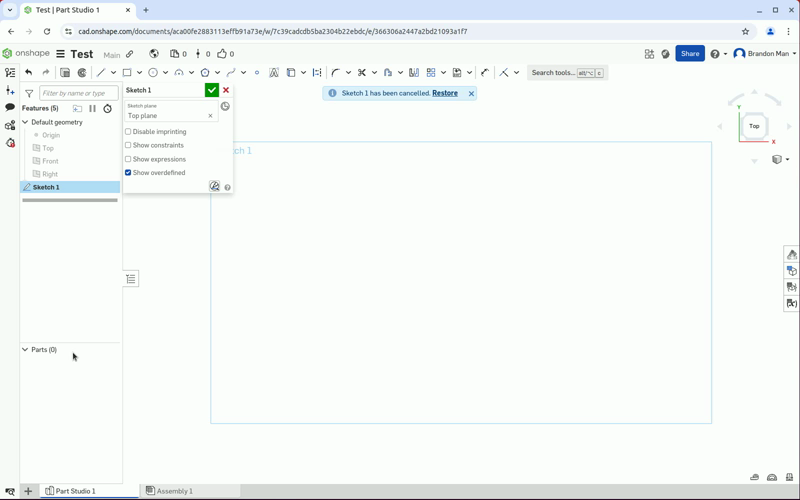
key_down(shift)
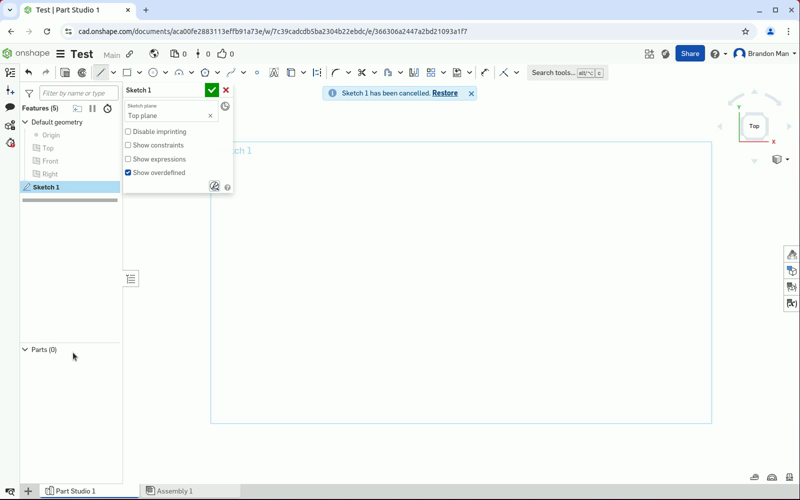
mouse_move(460, 282)
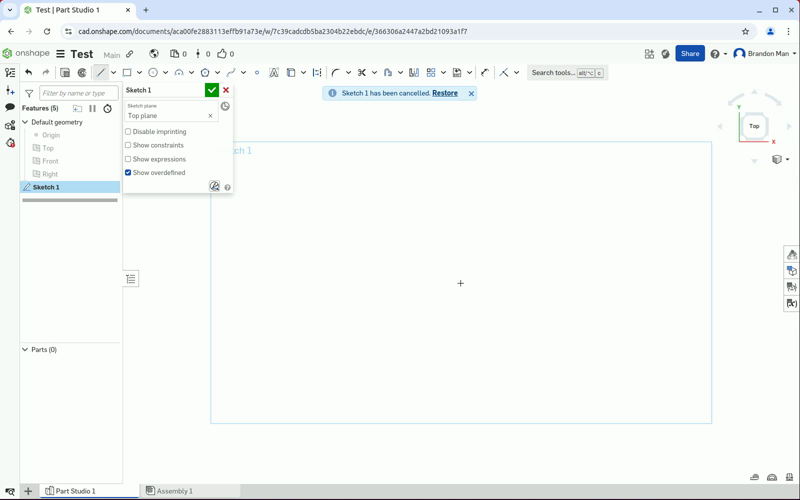
click(460, 282)
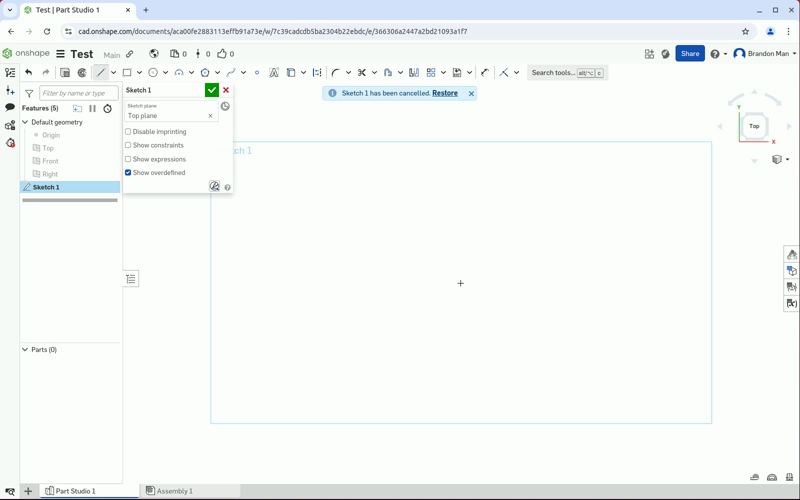
key_up(shift)
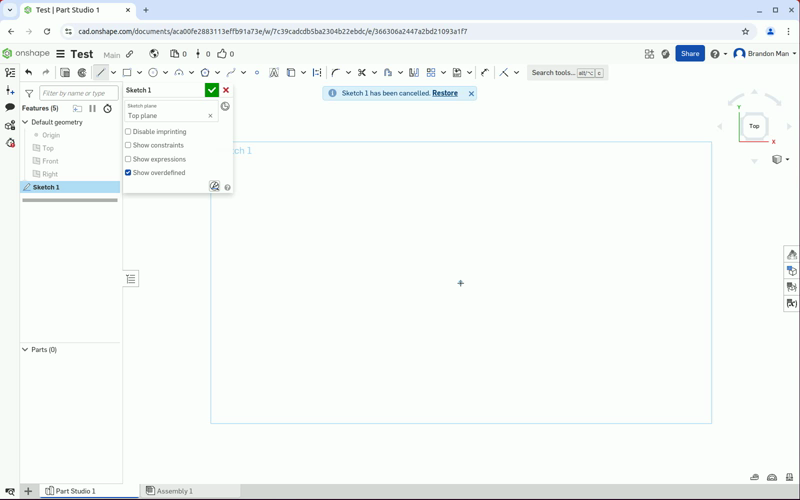
key_down(shift)
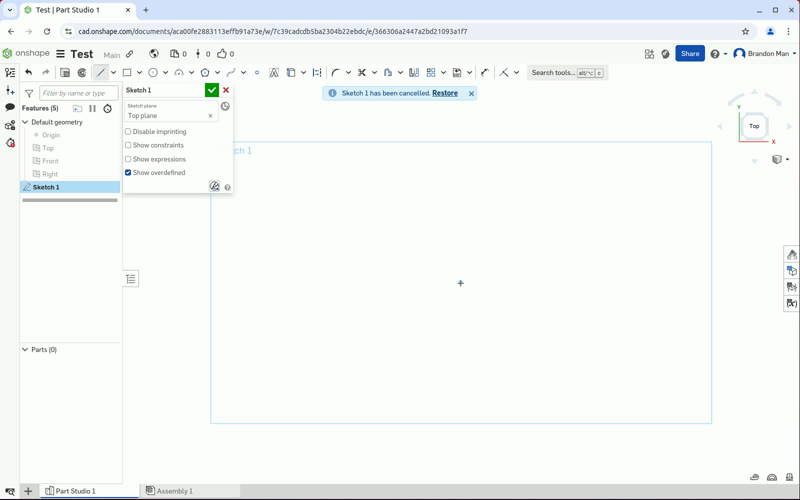
mouse_move(573, 282)
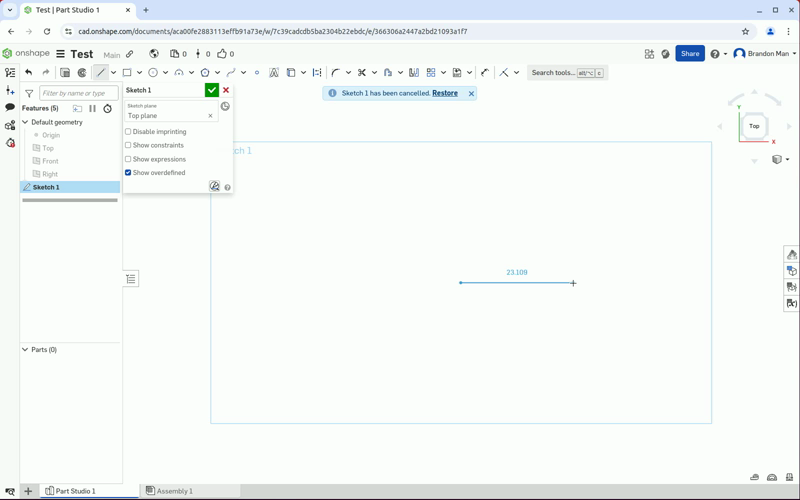
click(573, 282)
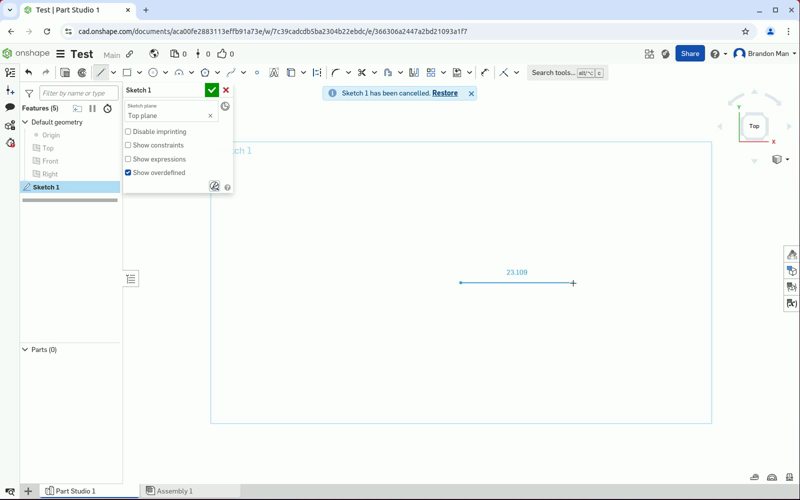
key_up(shift)
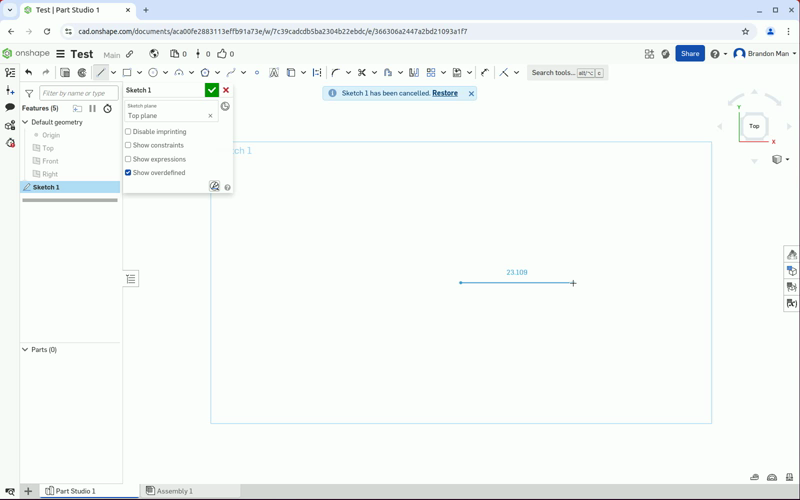
key_down(shift)
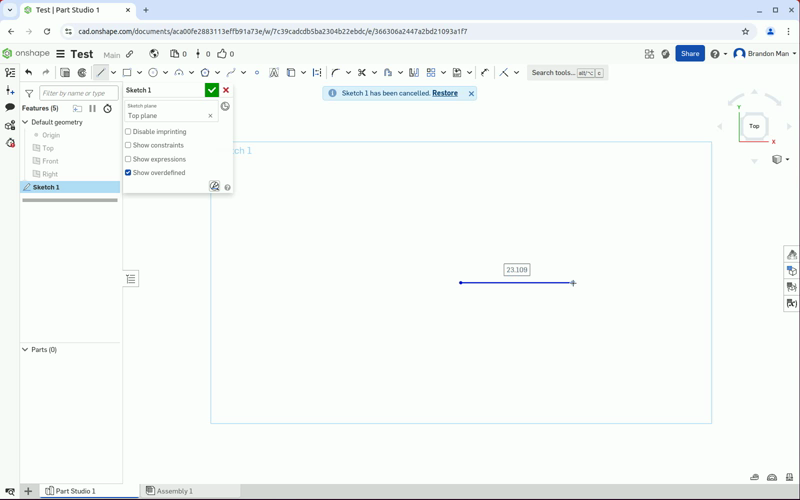
mouse_move(573, 213)
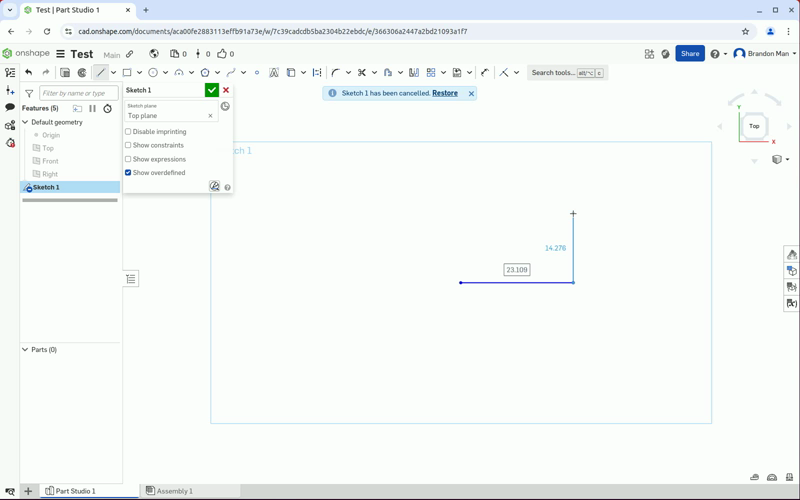
click(573, 213)
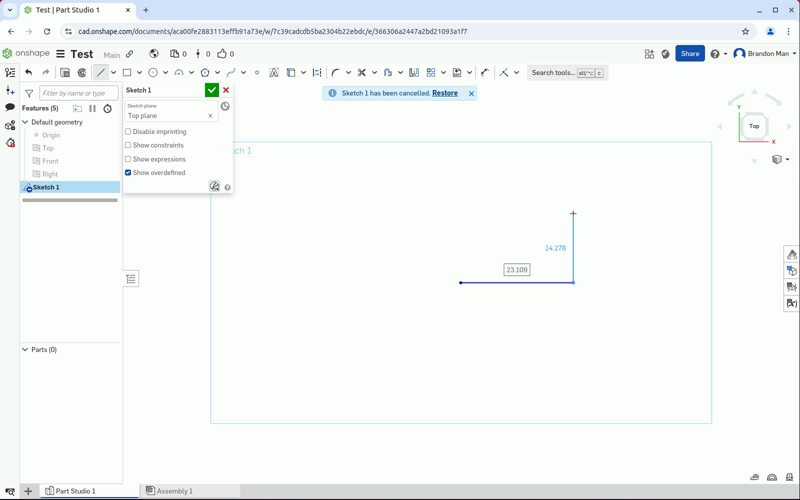
key_up(shift)
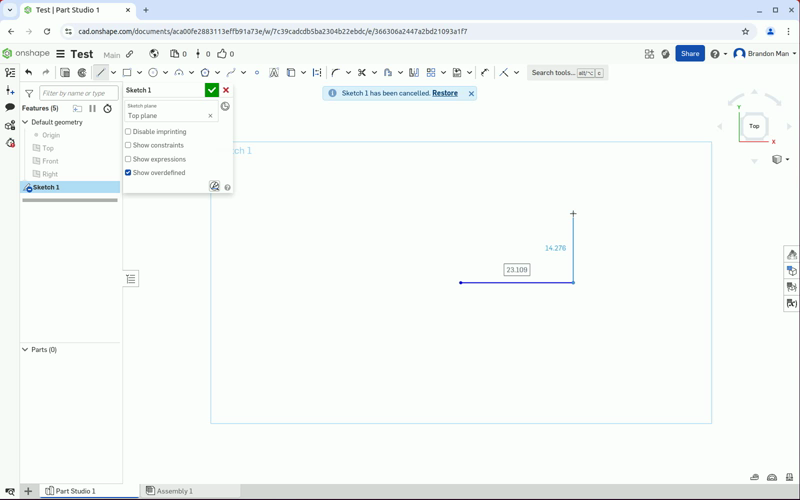
key_down(shift)
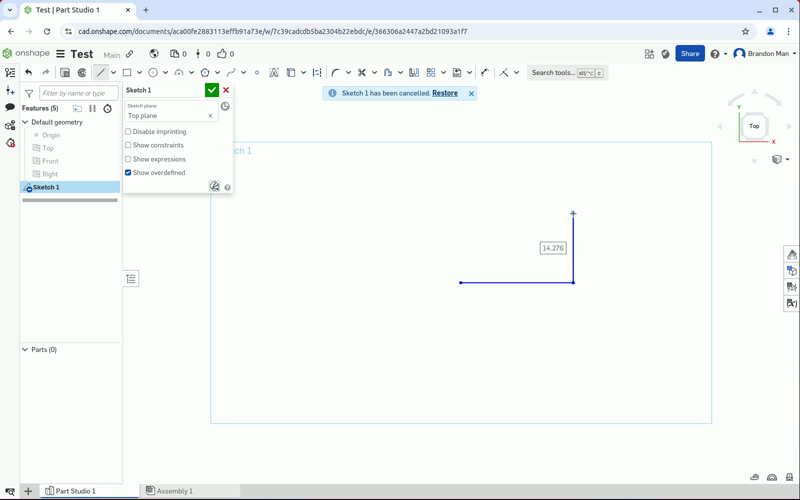
mouse_move(460, 213)
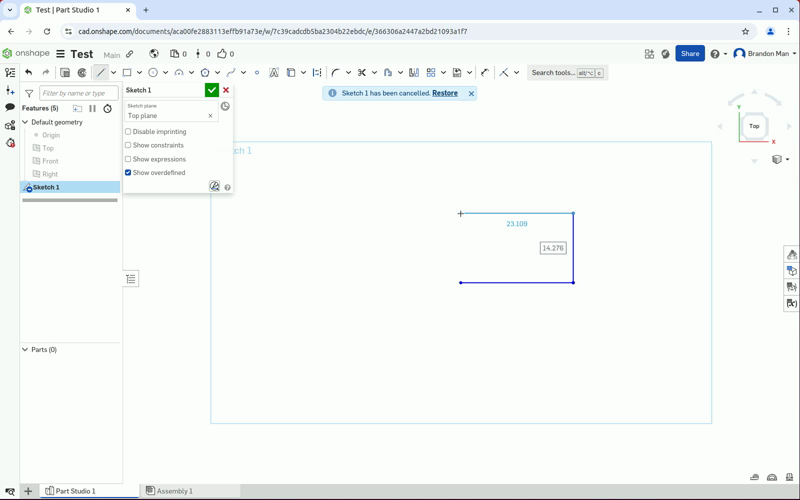
click(460, 213)
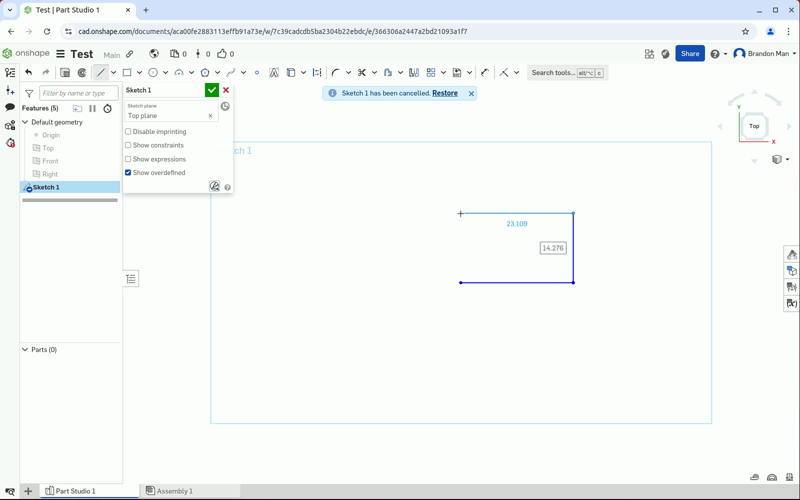
key_up(shift)
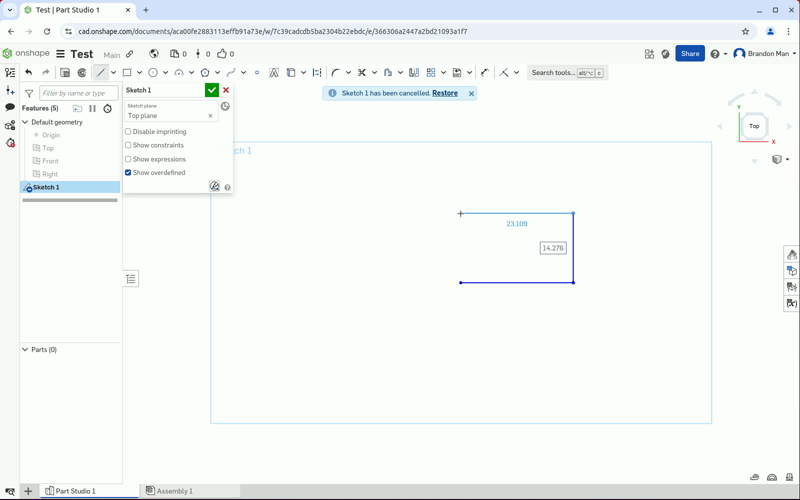
key_down(shift)
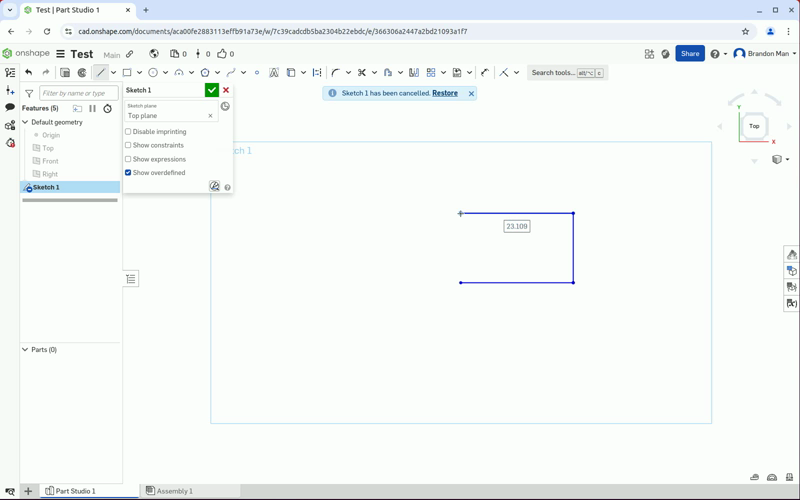
mouse_move(460, 282)
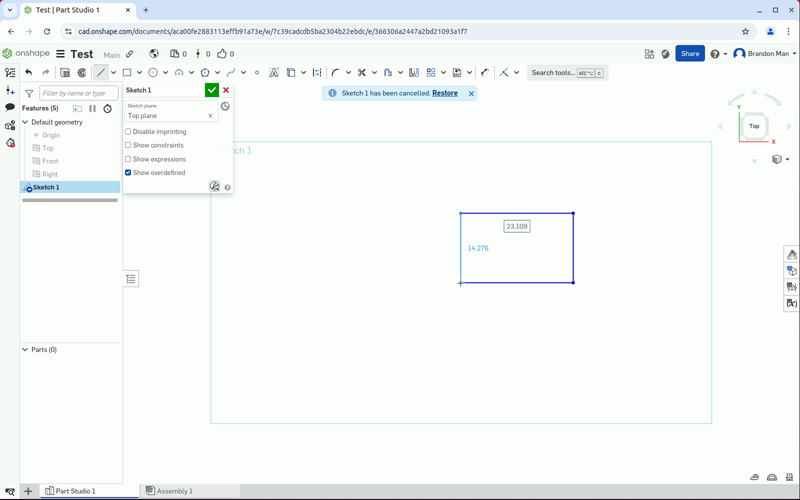
key_up(shift)
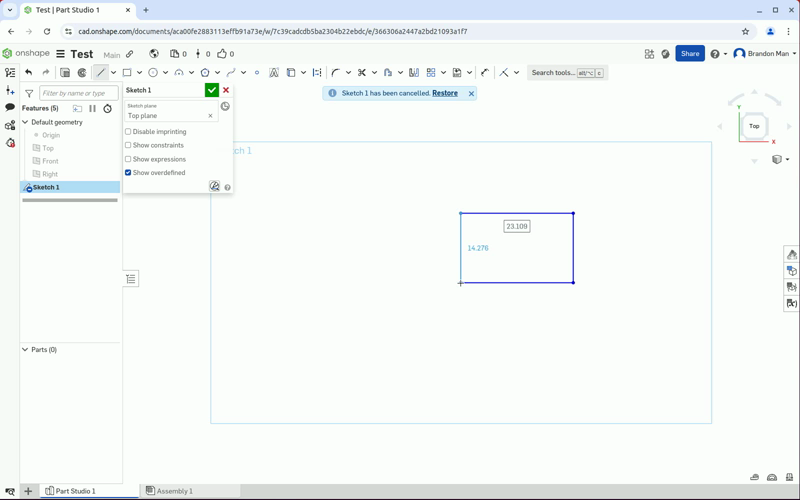
click(460, 282)
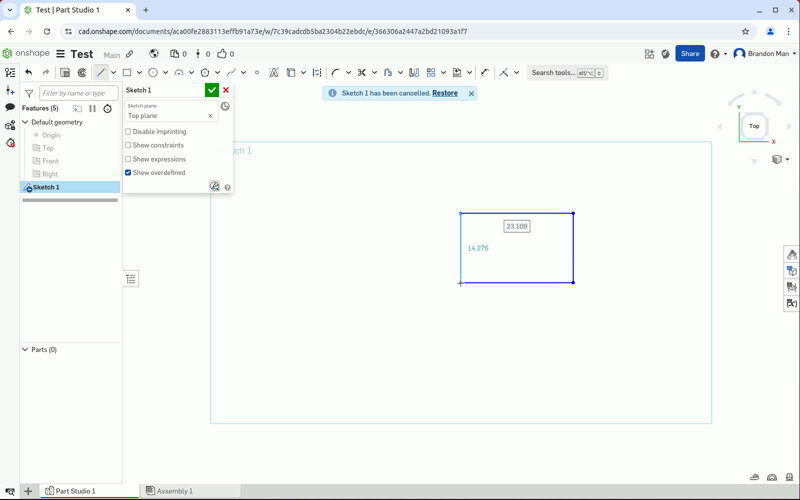
key(esc)
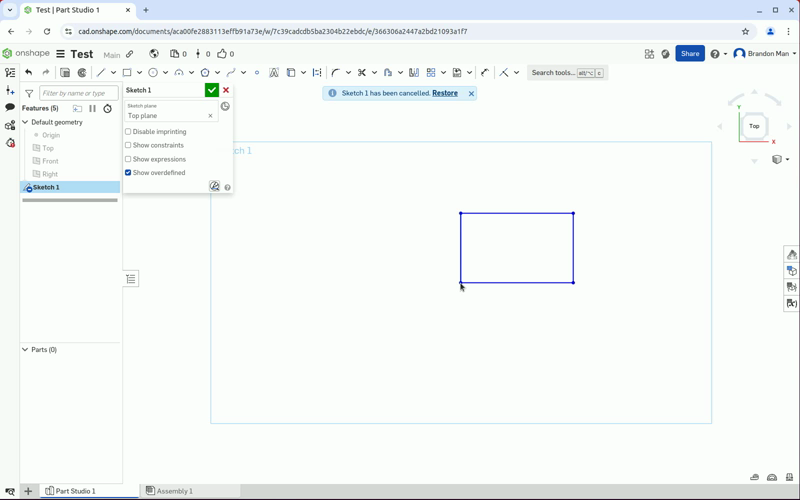
mouse_move(556, 223)
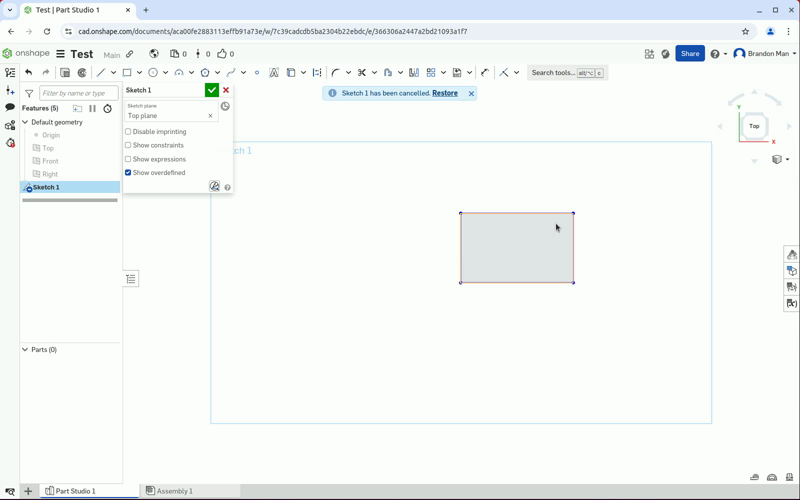
click(556, 223)
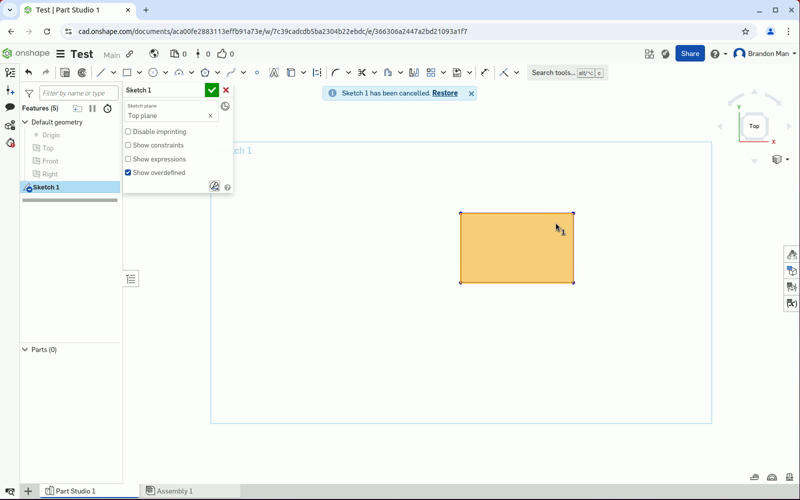
mouse_move(73, 352)
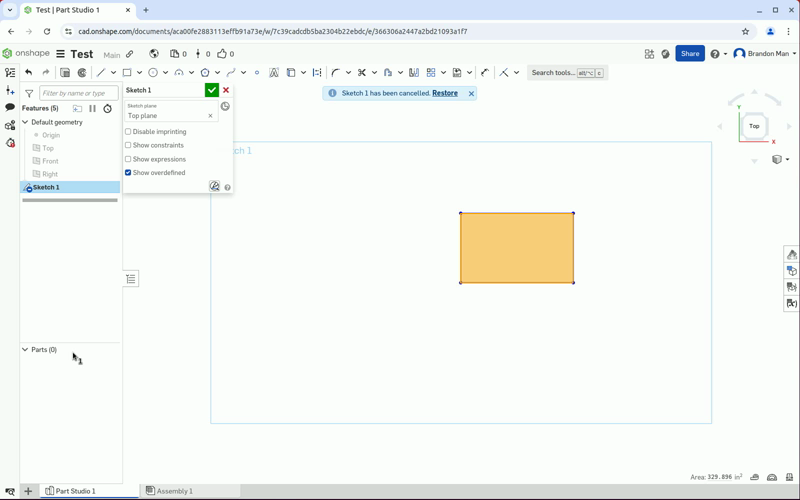
key(shift+y)
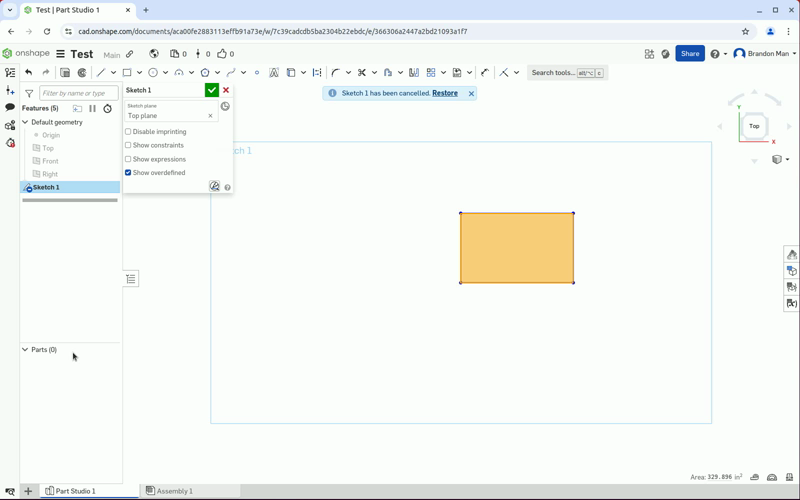
key(shift+e)
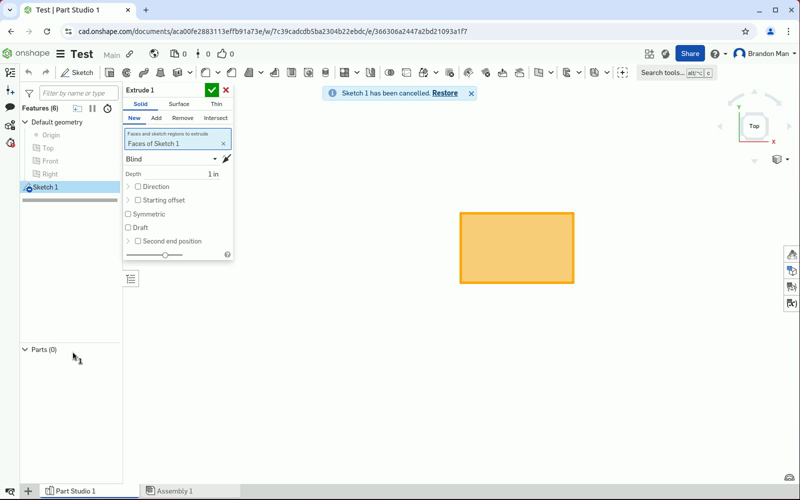
mouse_move(143, 106)
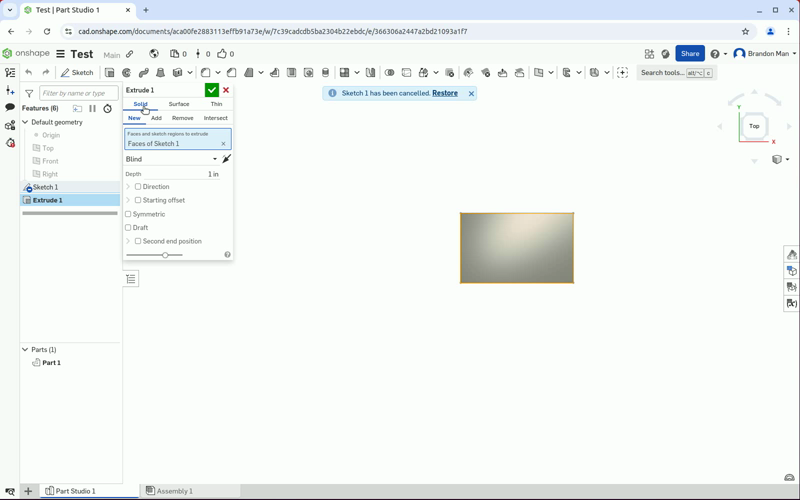
click(143, 106)
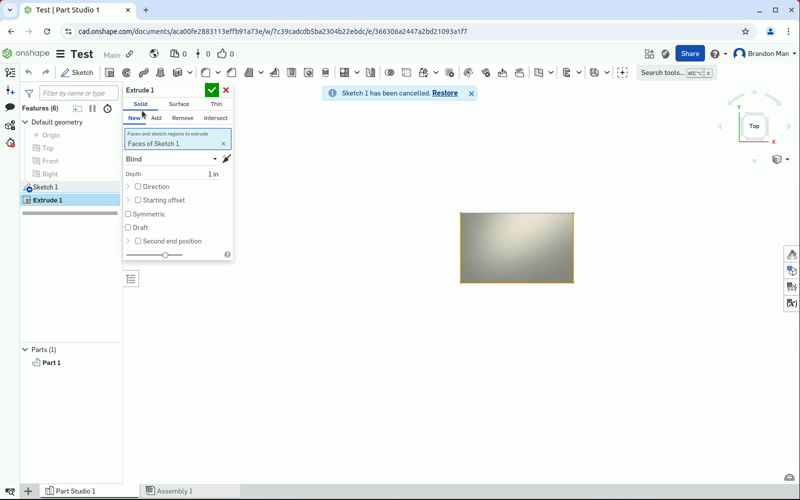
mouse_move(137, 120)
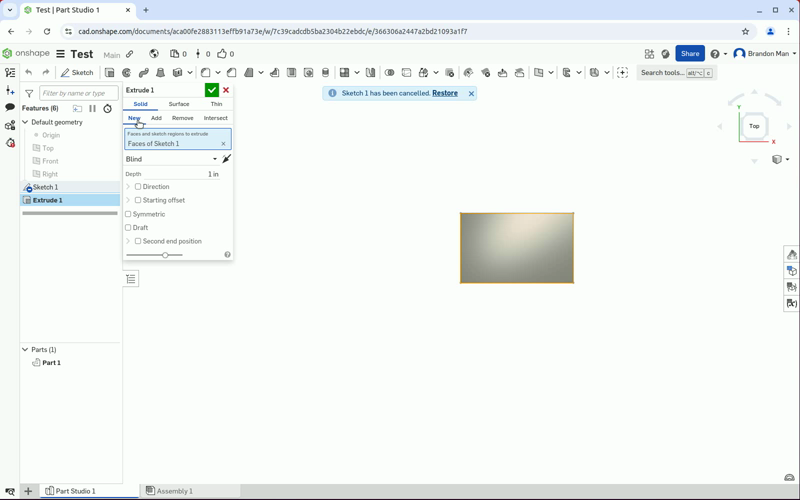
click(137, 120)
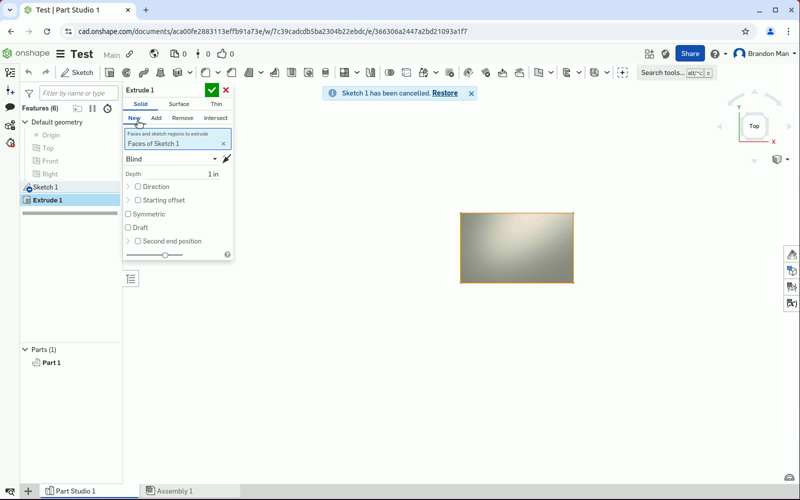
key(tab, 4)
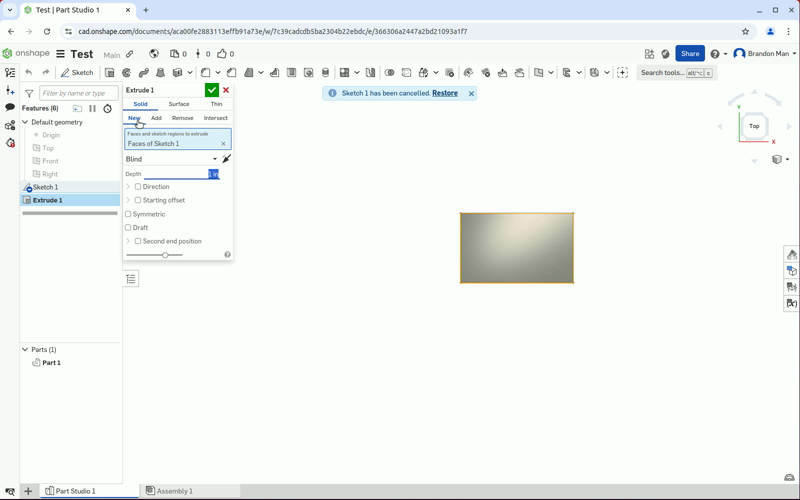
text(5.777)
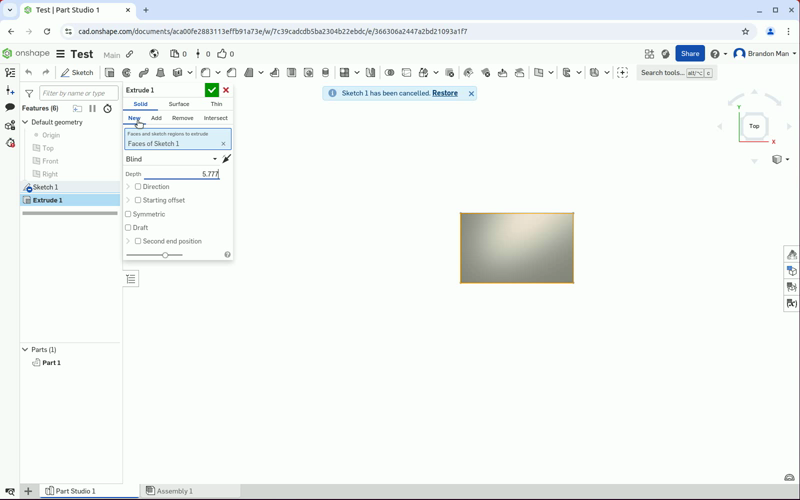
key(enter)
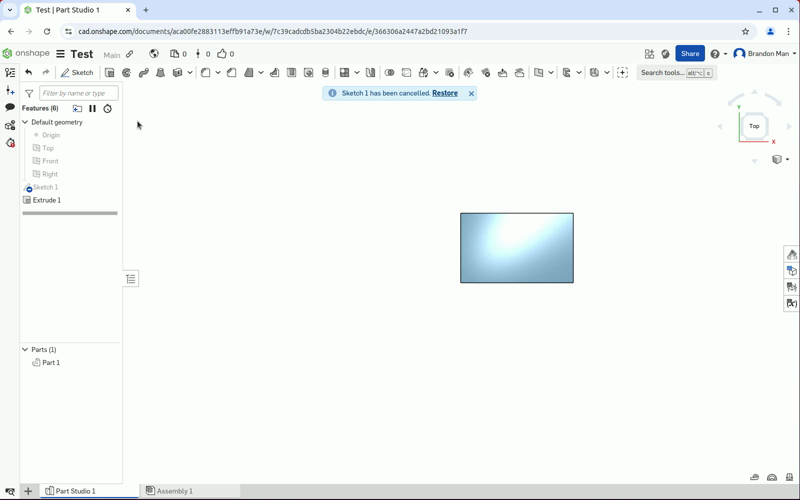
key(shift+h)
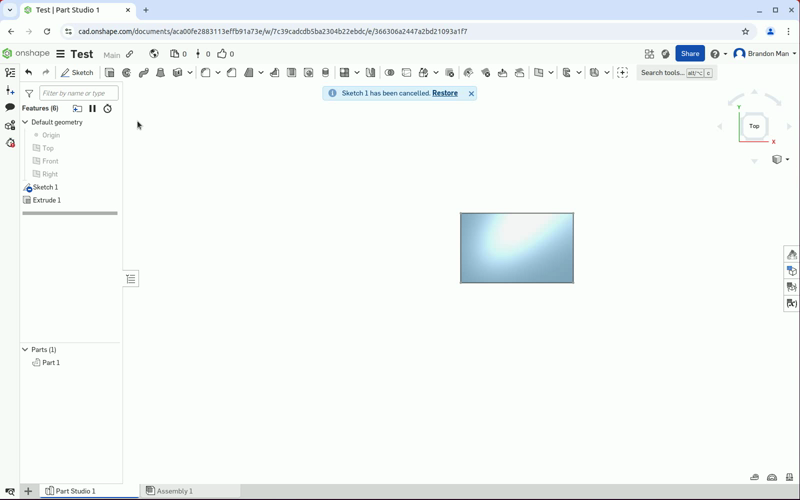
key(shift+h)
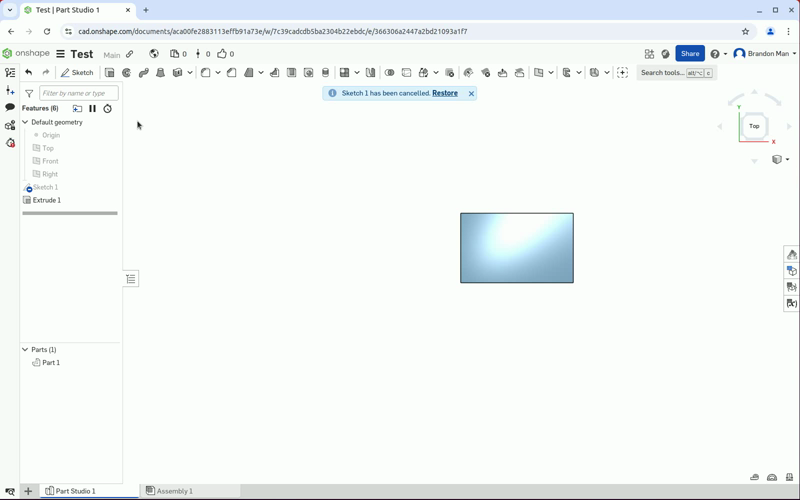
mouse_move(73, 189)
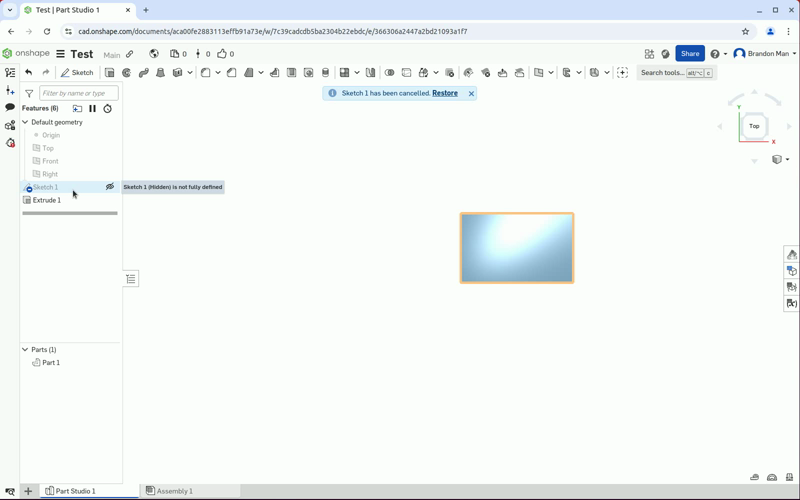
click(73, 189)
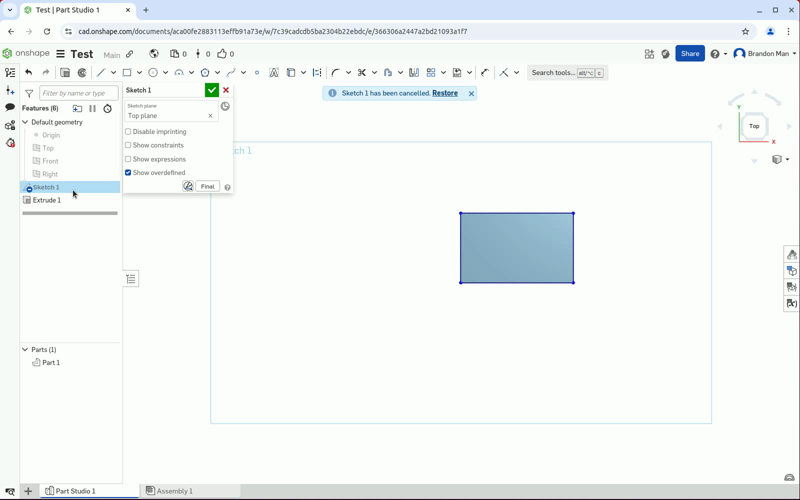
mouse_move(229, 92)
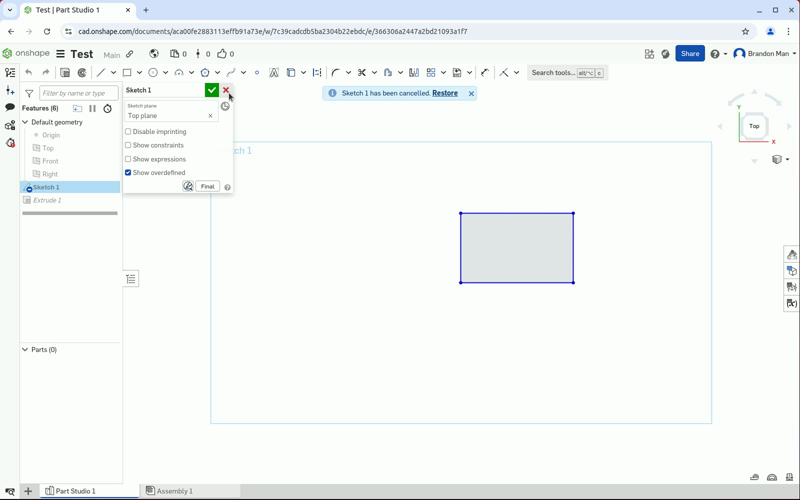
click(229, 92)
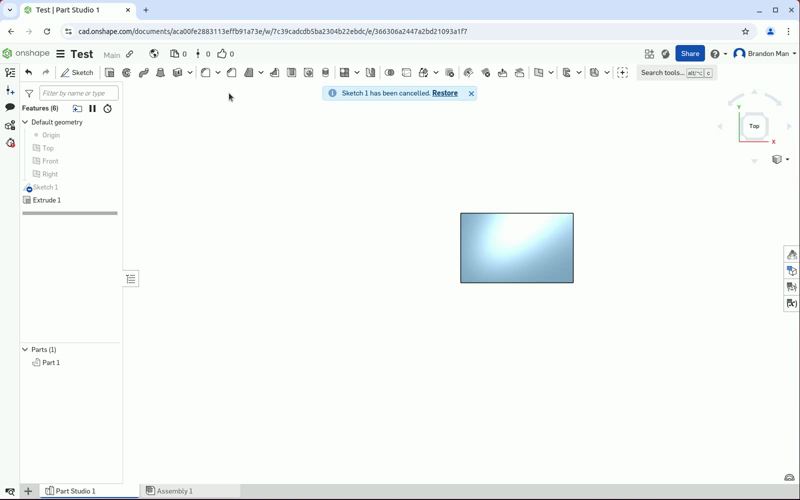
mouse_move(541, 75)
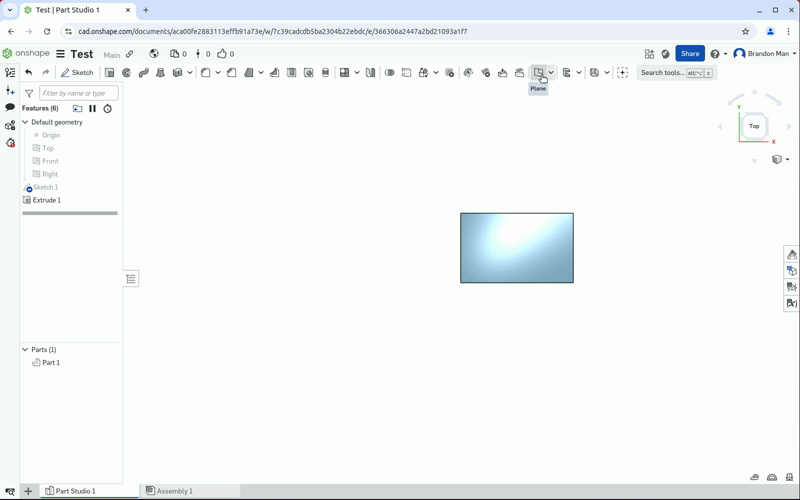
click(541, 75)
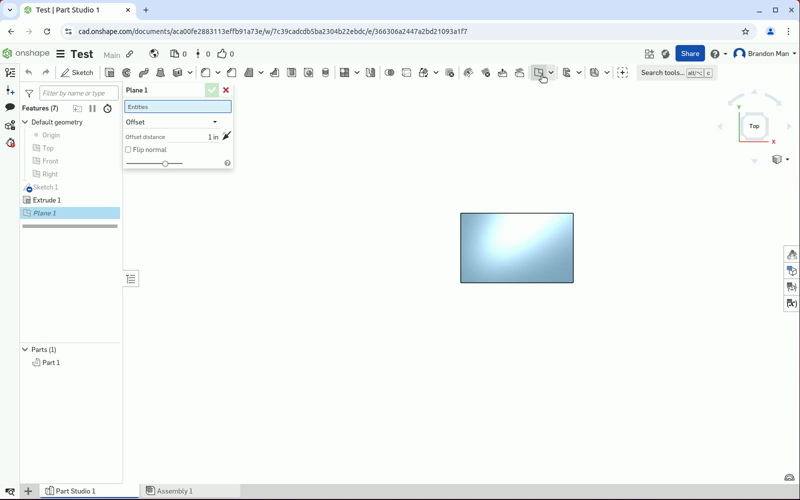
mouse_move(73, 150)
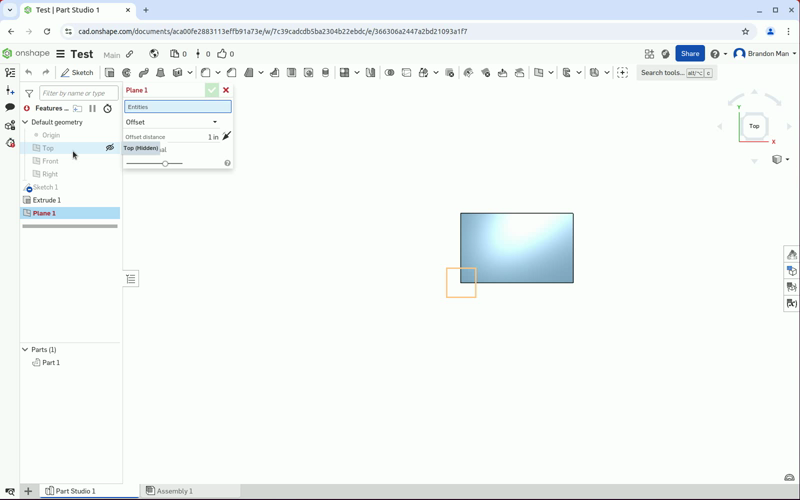
click(73, 150)
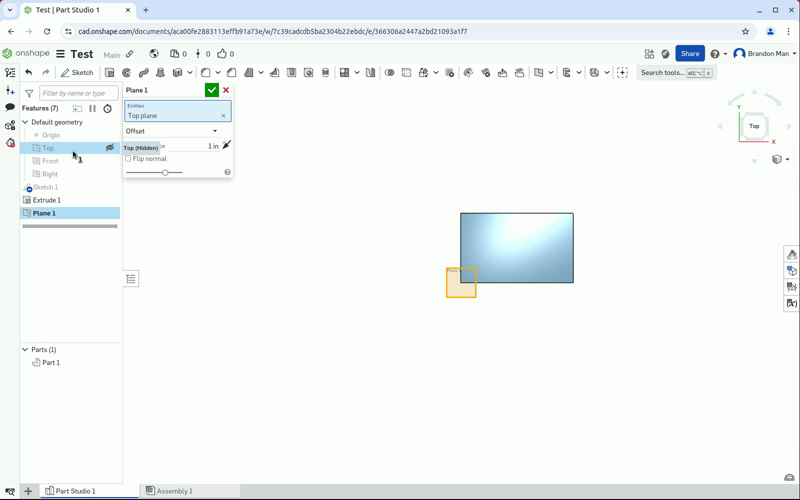
key(tab, 2)
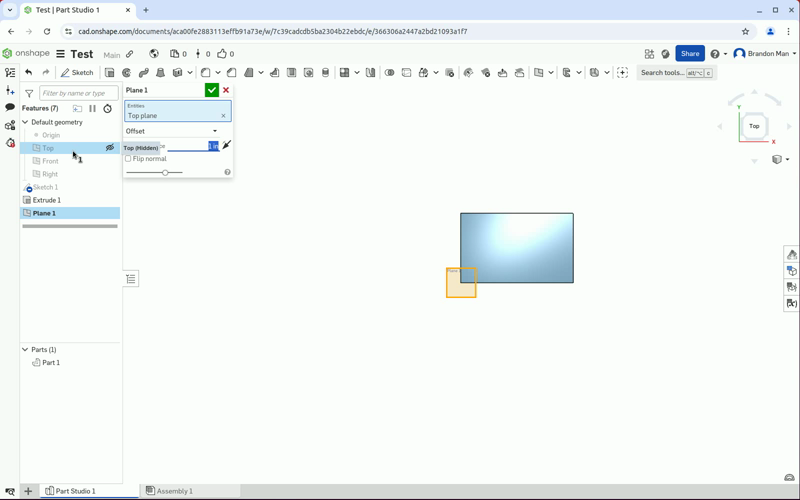
text(5.792)
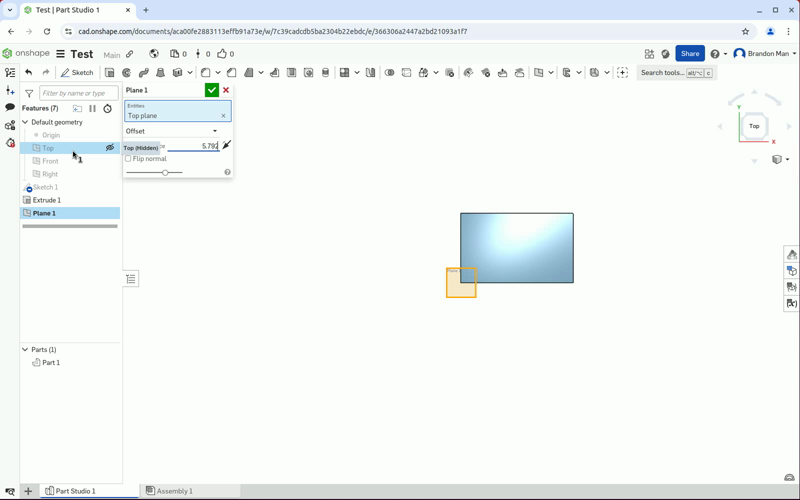
key(enter, 2)
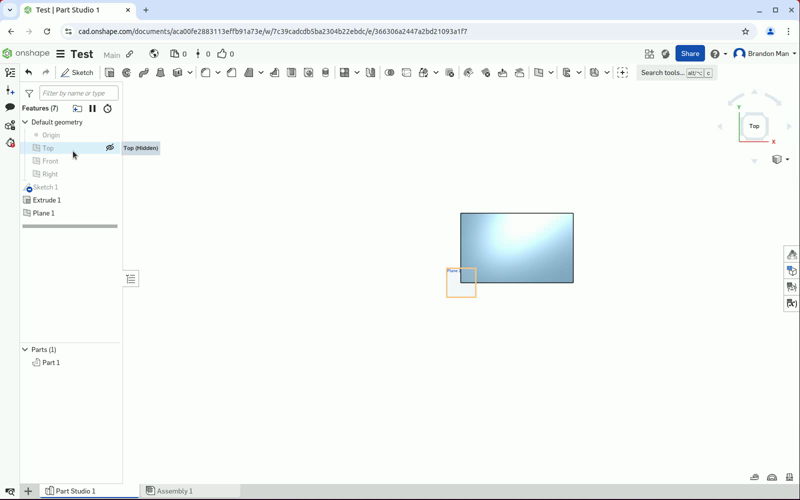
key(shift+s)
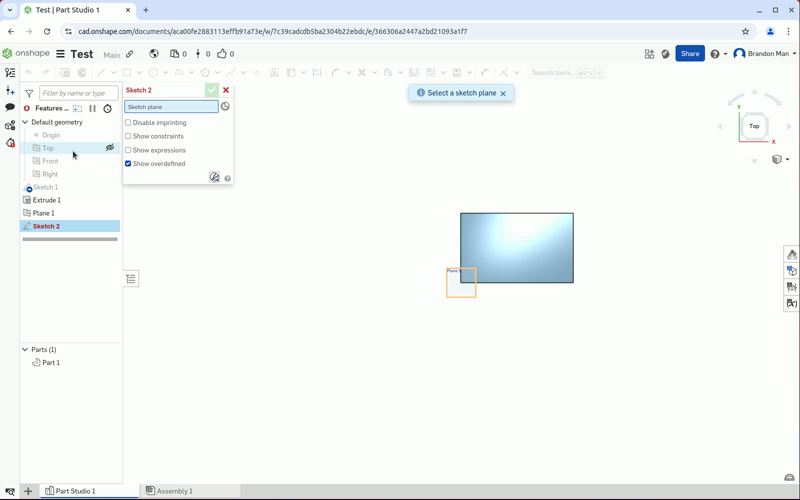
mouse_move(73, 215)
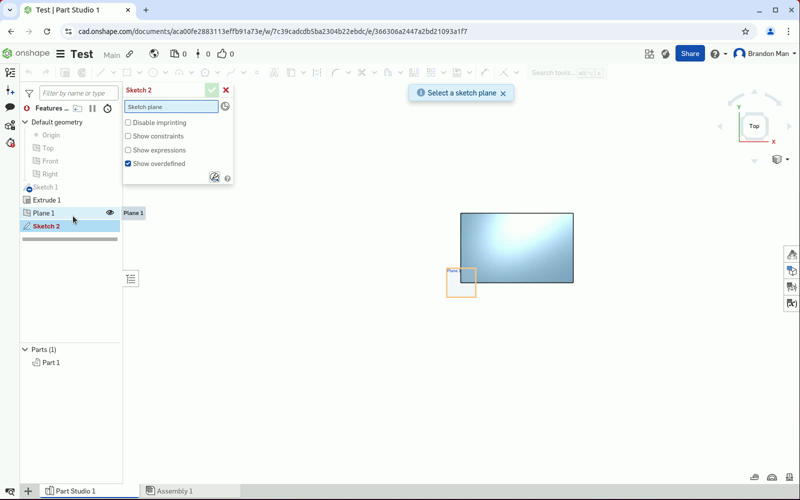
click(73, 215)
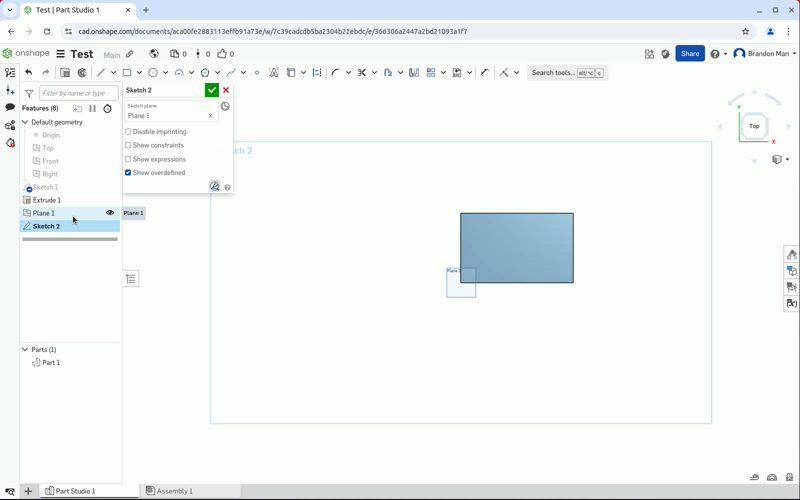
mouse_move(73, 352)
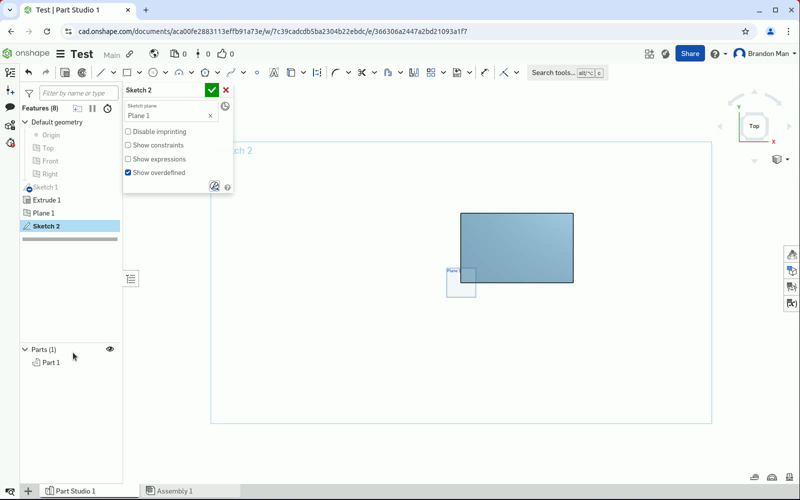
key(y)
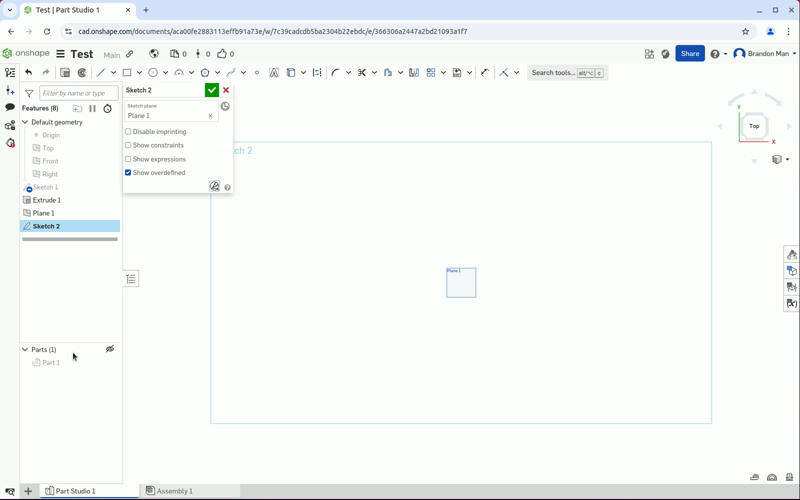
key(l)
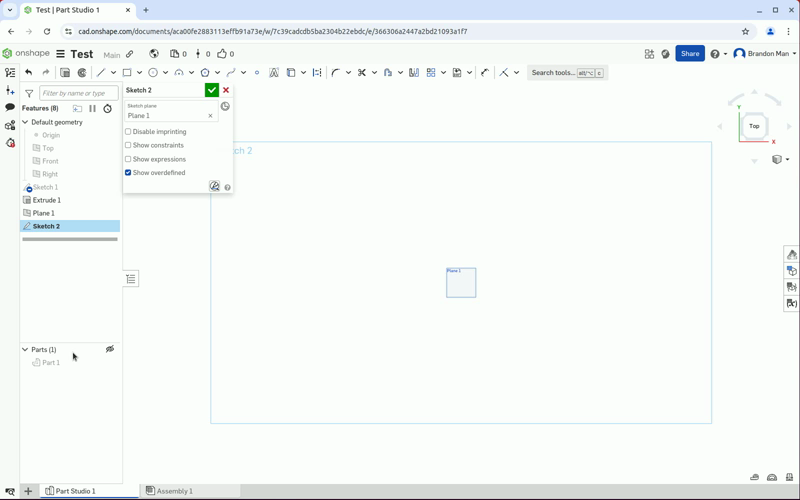
key_down(shift)
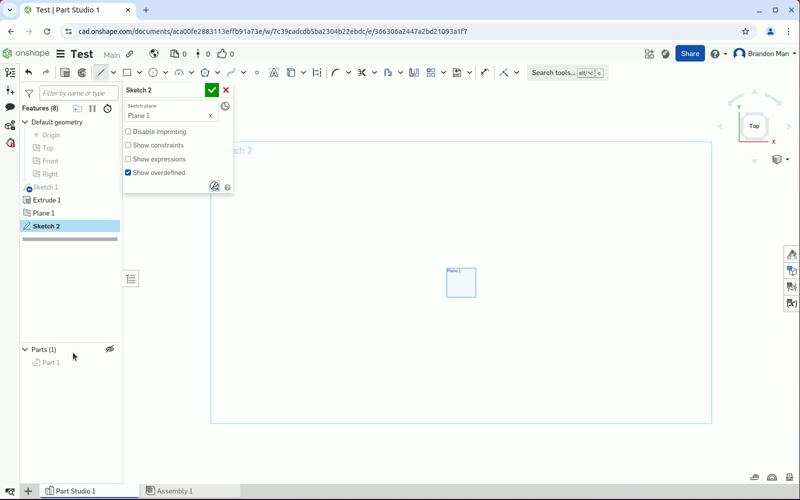
mouse_move(460, 240)
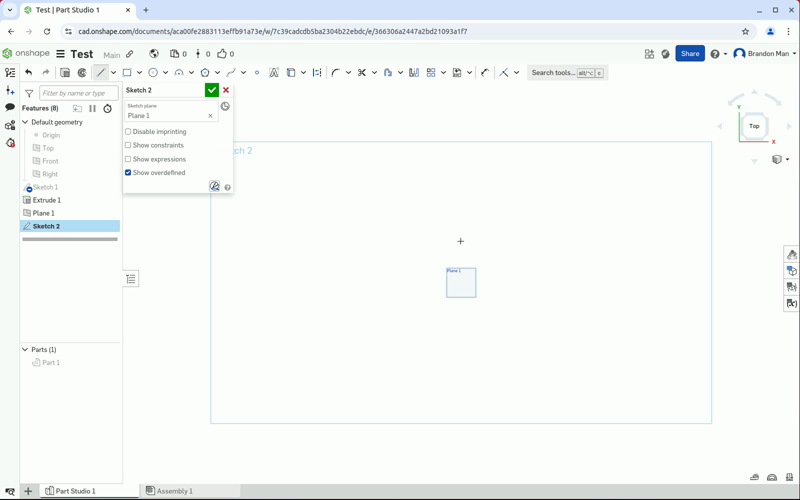
click(460, 240)
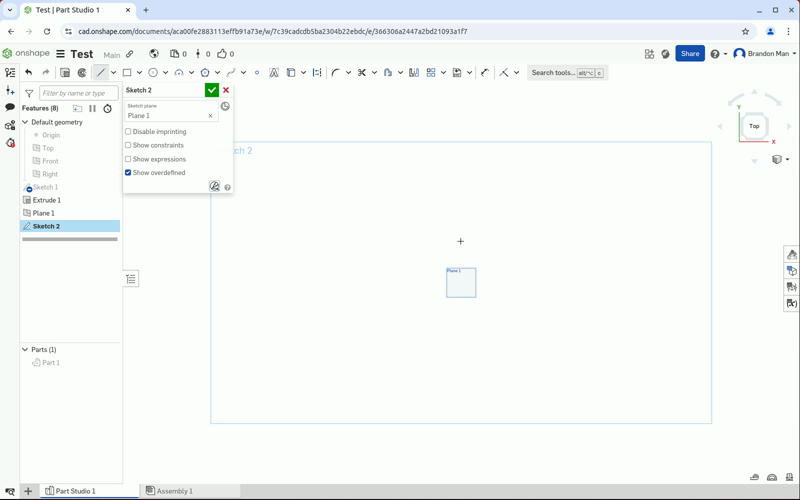
key_up(shift)
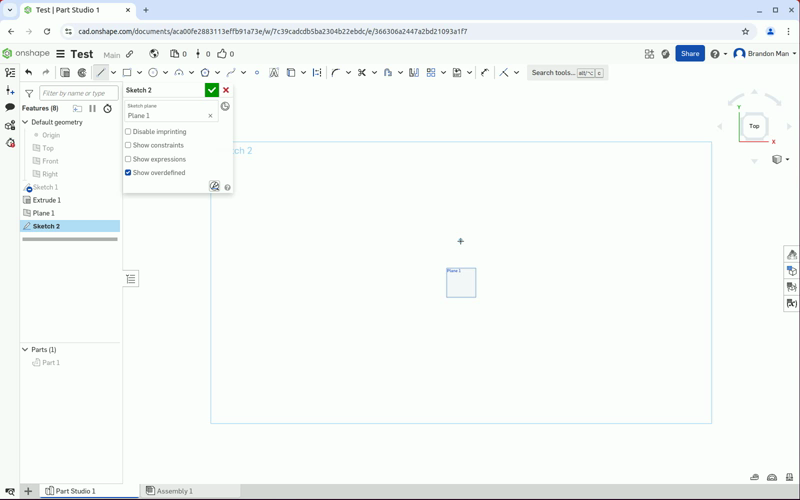
key_down(shift)
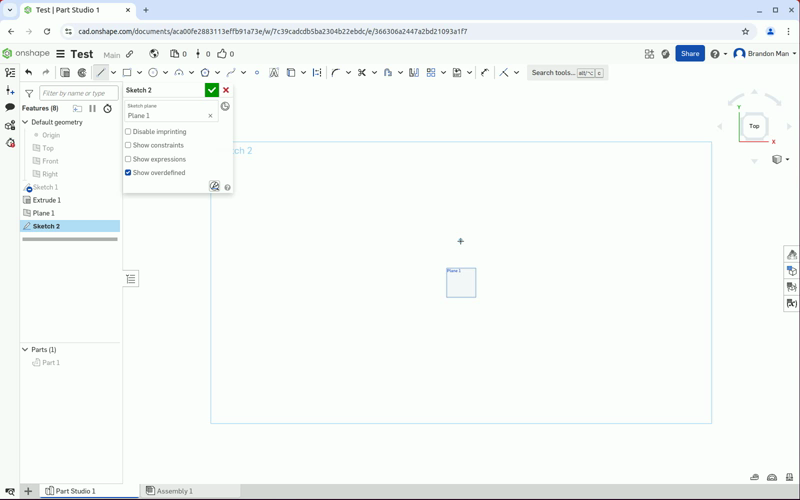
mouse_move(573, 240)
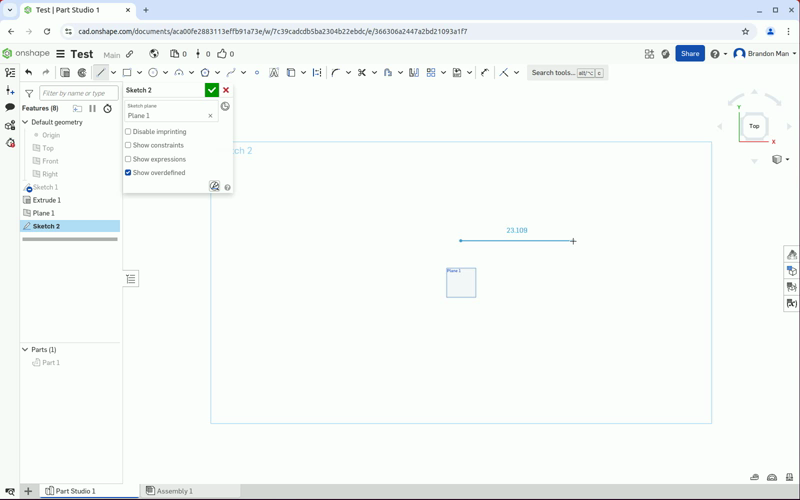
click(573, 240)
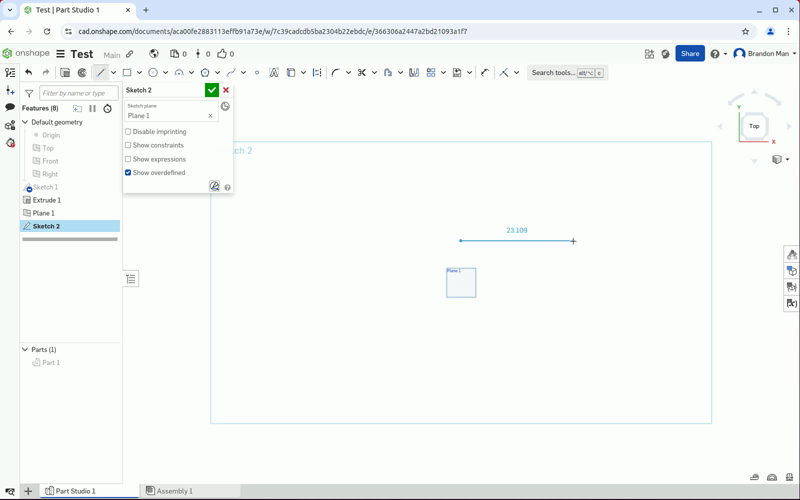
key_up(shift)
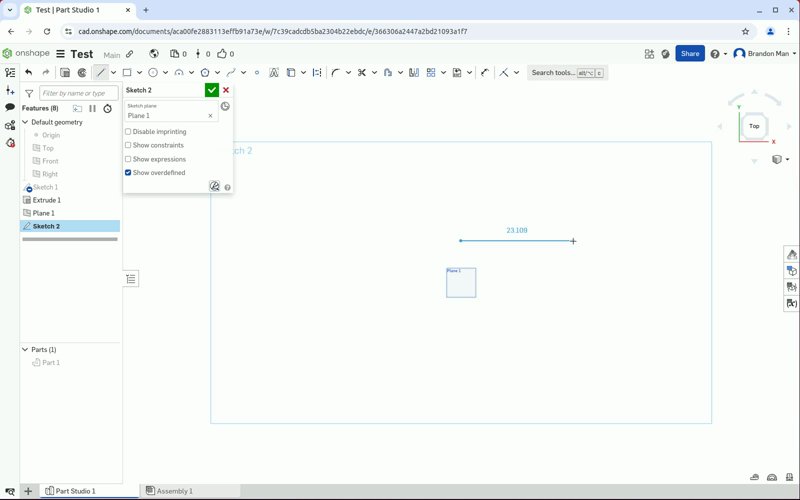
key_down(shift)
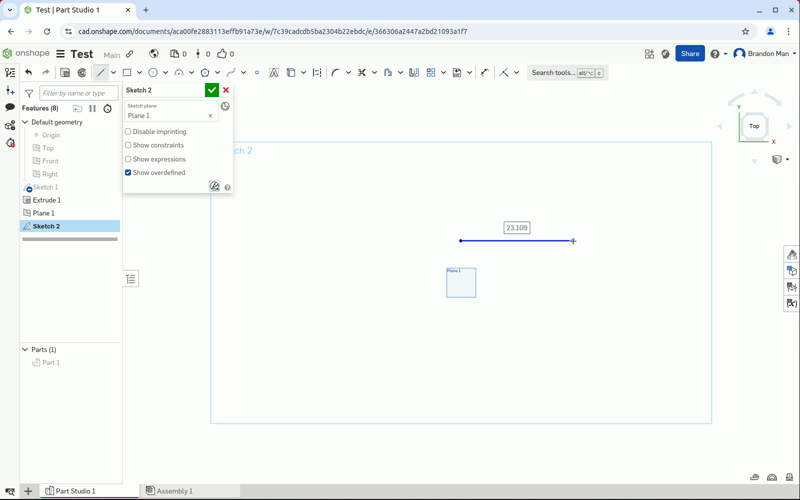
mouse_move(589, 240)
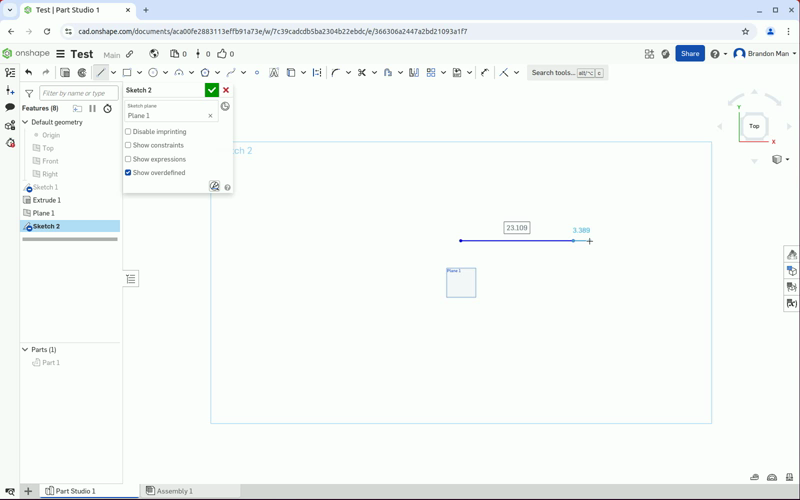
mouse_move(573, 212)
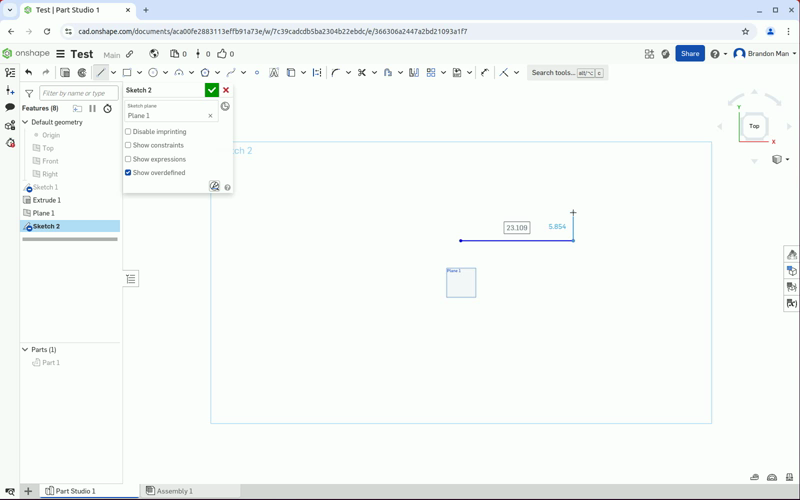
click(573, 212)
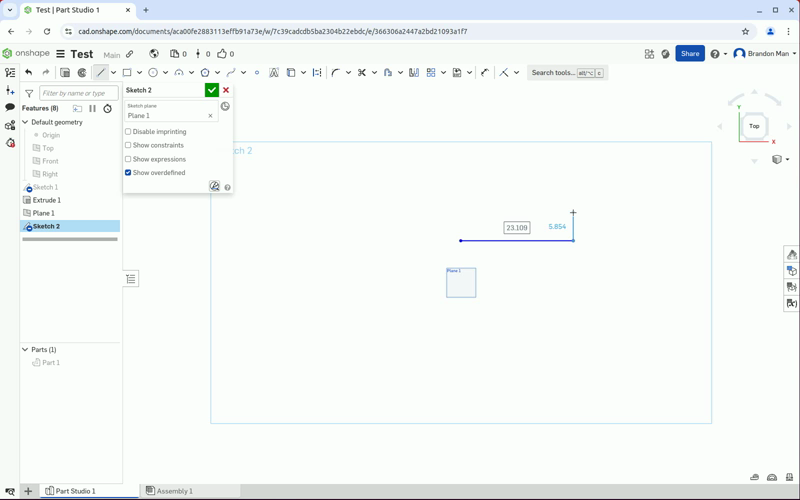
key_up(shift)
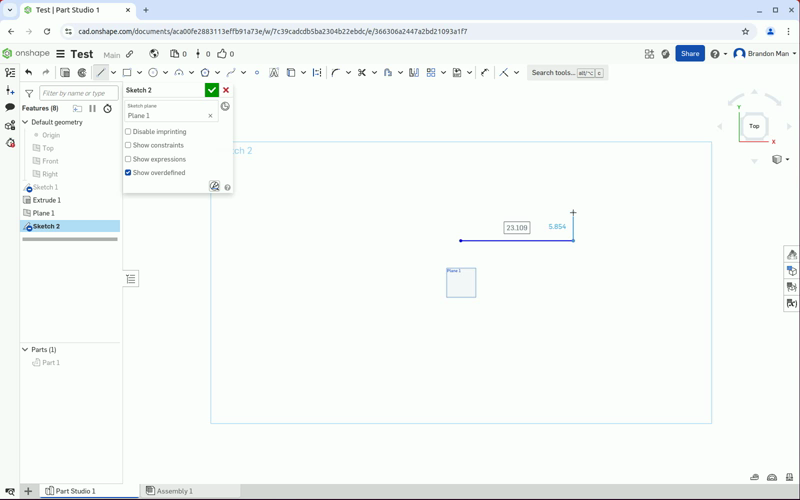
key_down(shift)
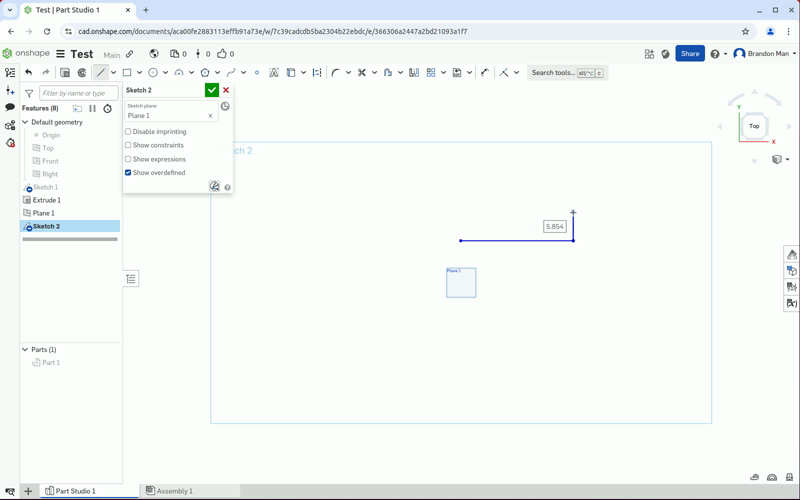
mouse_move(460, 212)
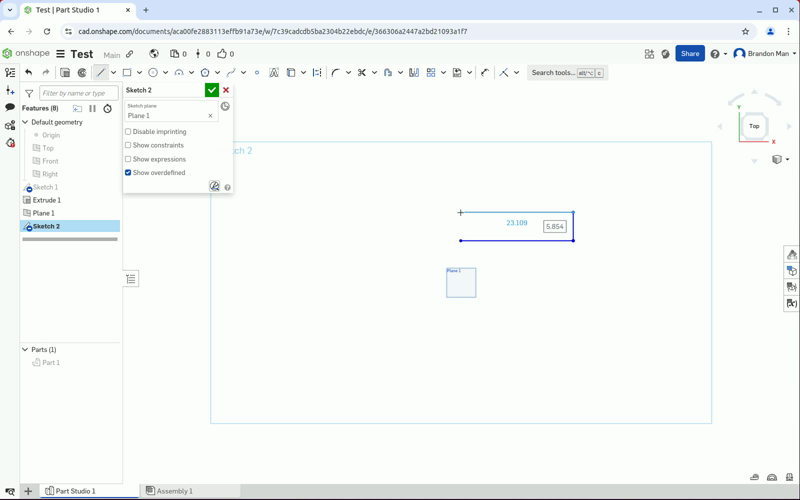
click(460, 212)
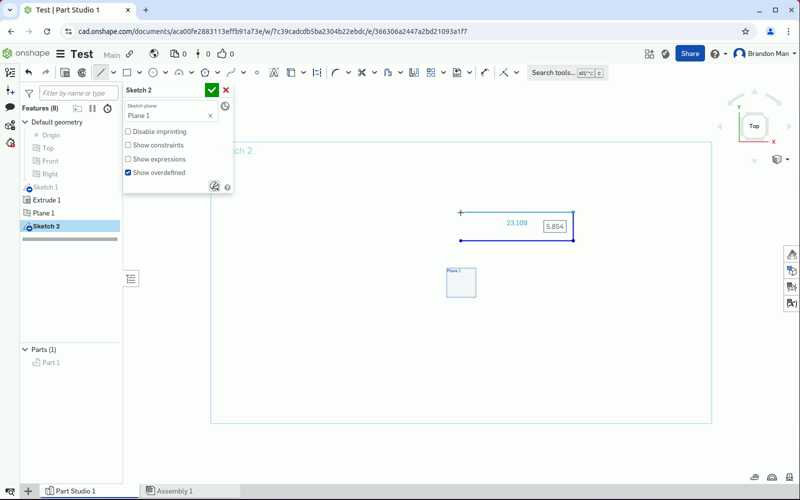
key_up(shift)
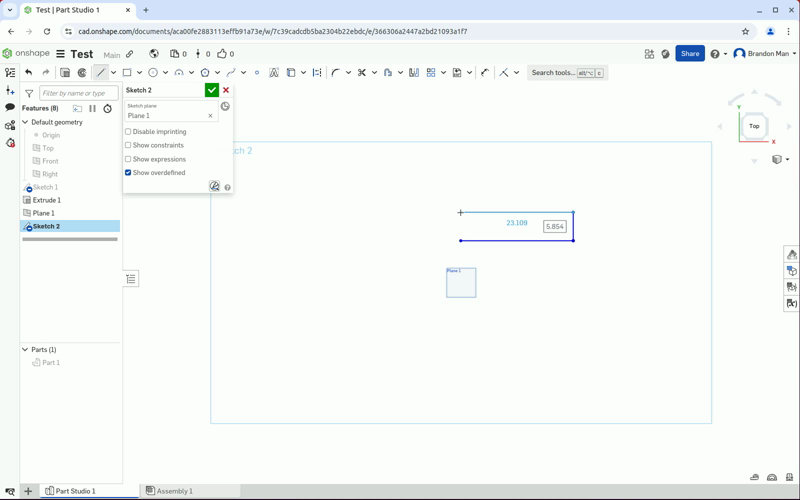
mouse_move(490, 212)
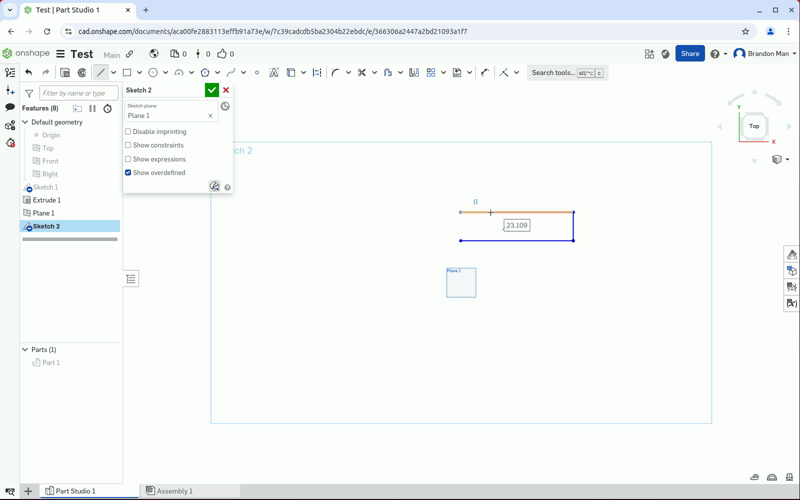
key_down(shift)
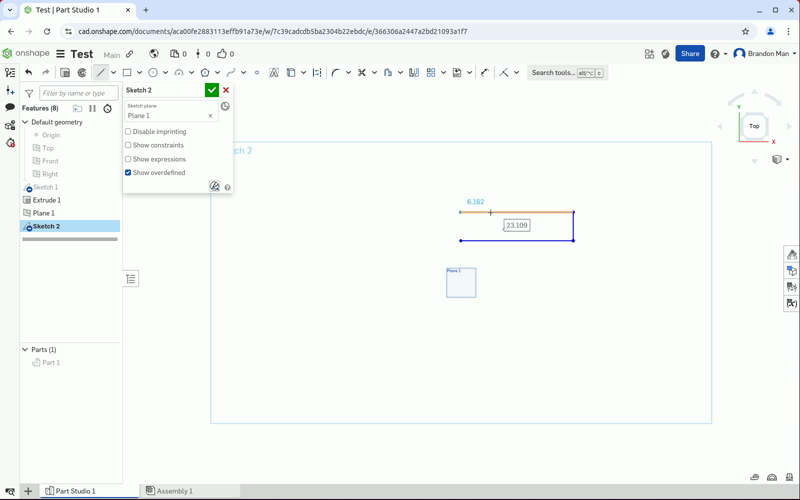
mouse_move(460, 240)
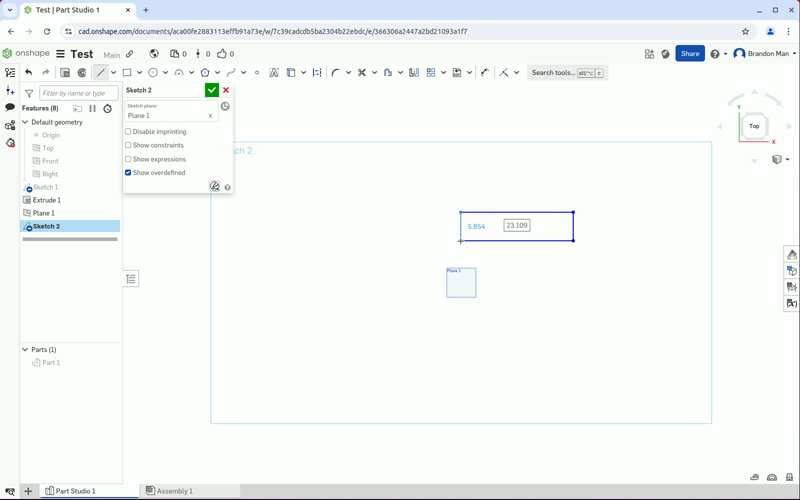
key_up(shift)
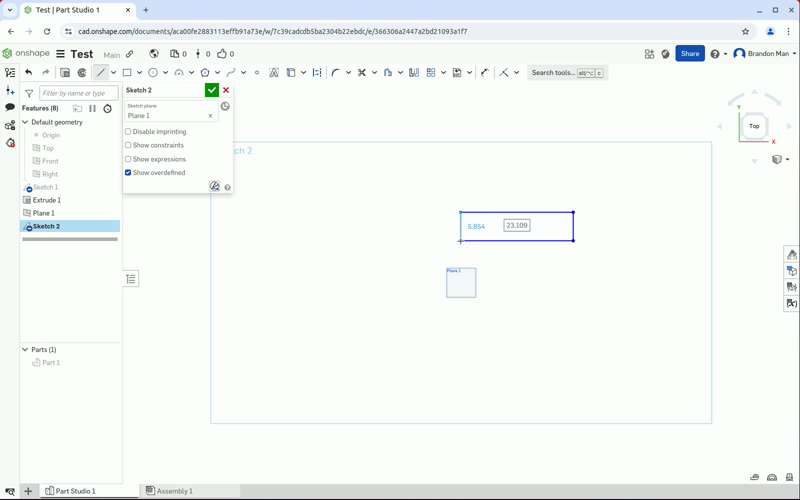
click(460, 240)
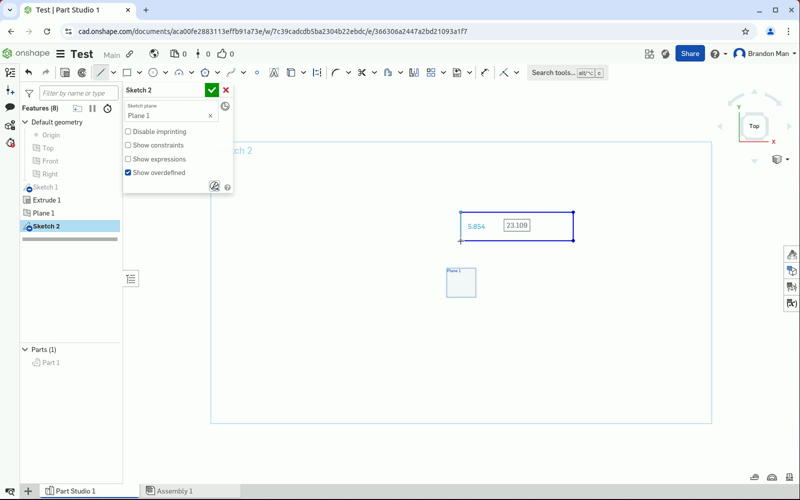
key(esc)
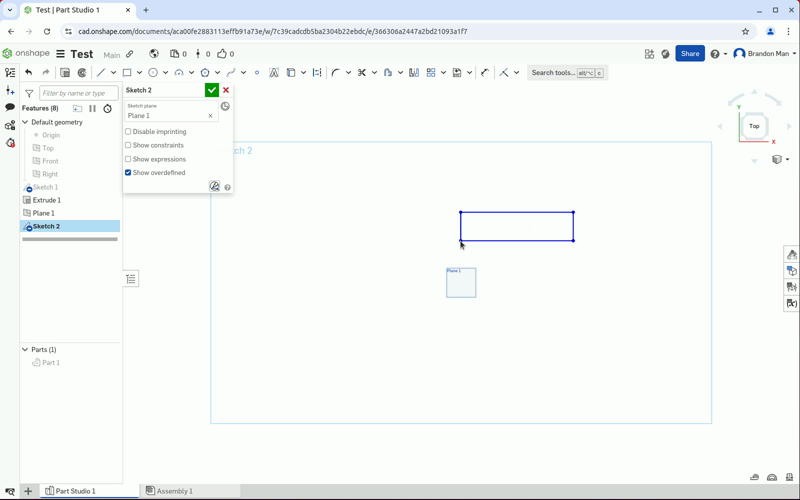
mouse_move(529, 219)
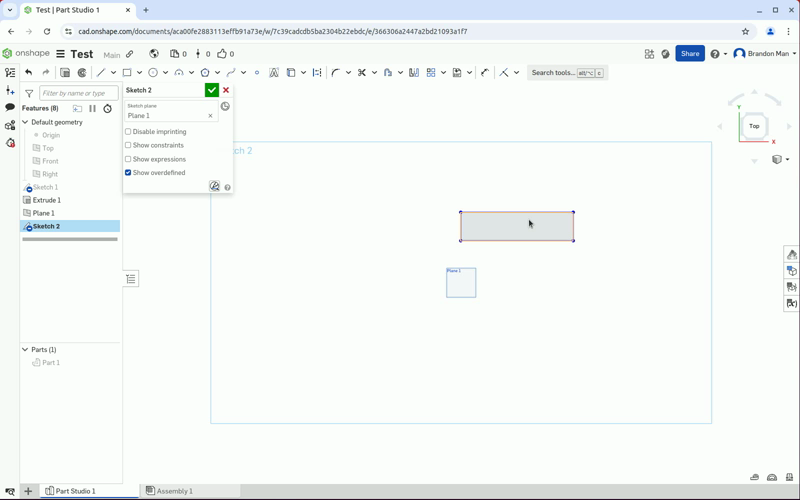
click(529, 219)
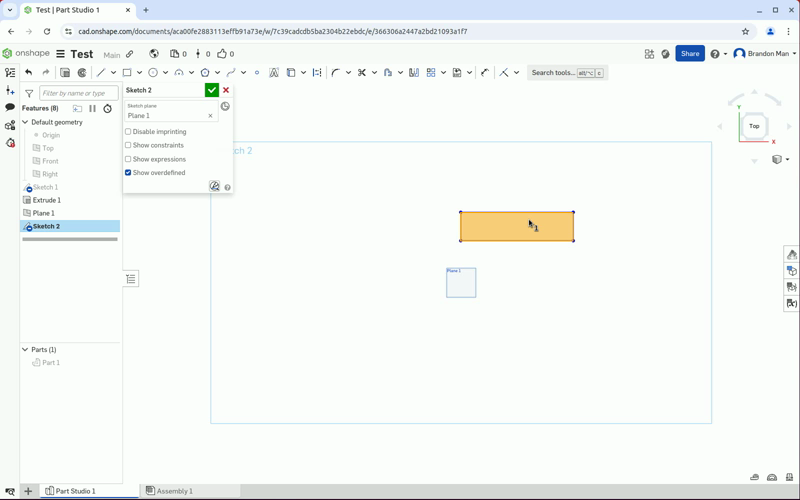
mouse_move(73, 352)
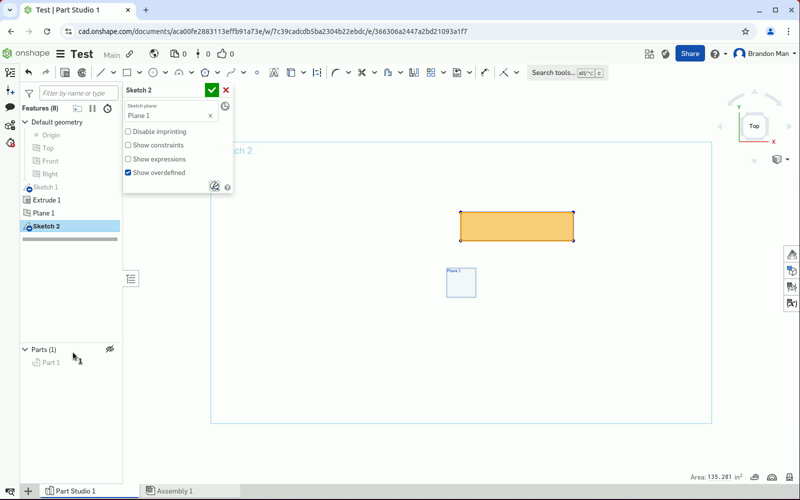
key(shift+y)
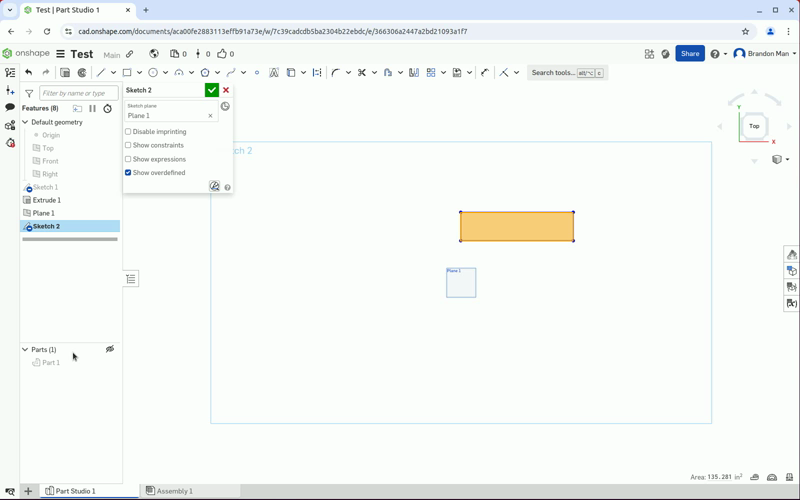
key(shift+e)
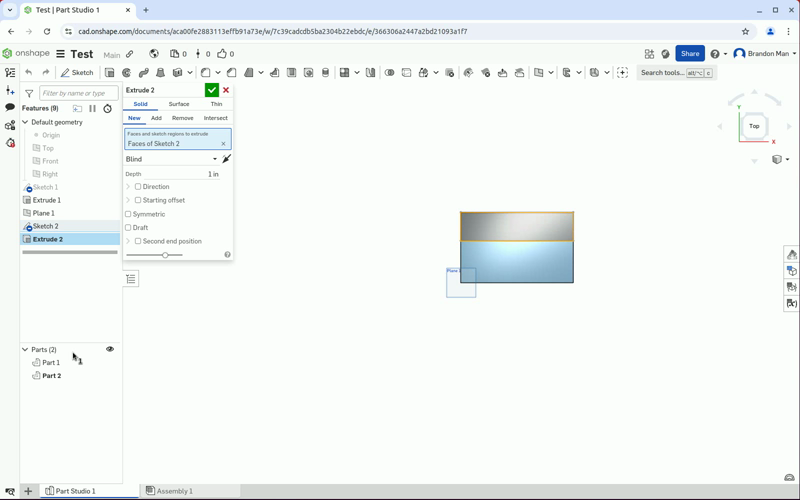
mouse_move(143, 106)
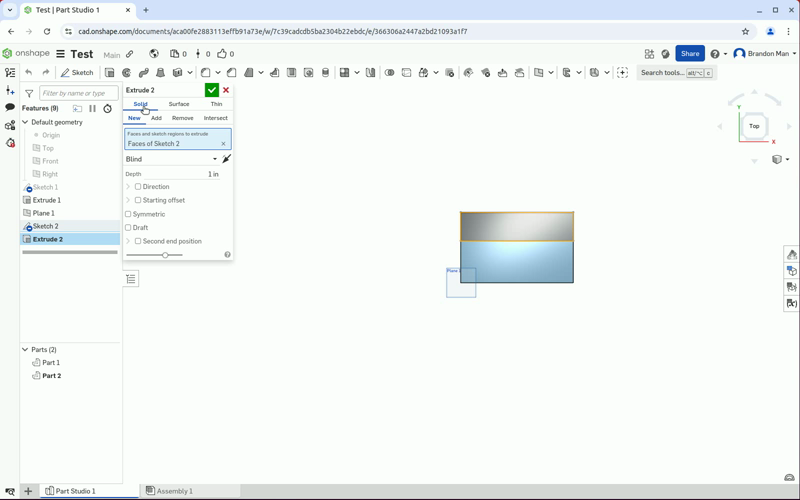
click(143, 106)
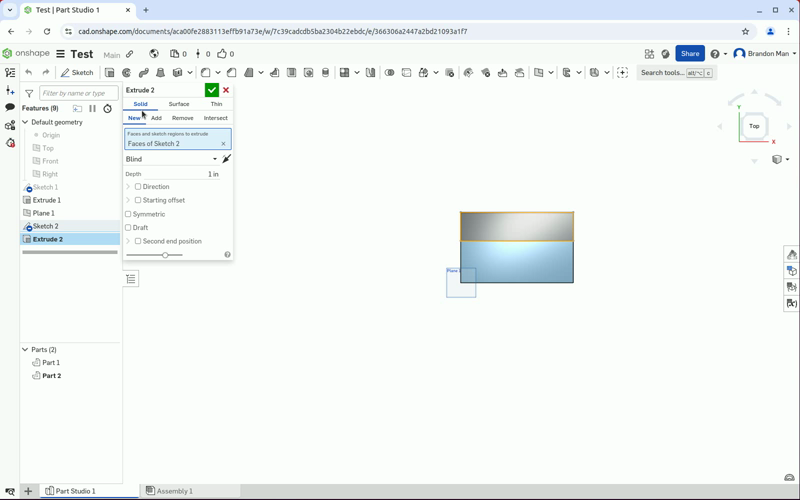
mouse_move(137, 120)
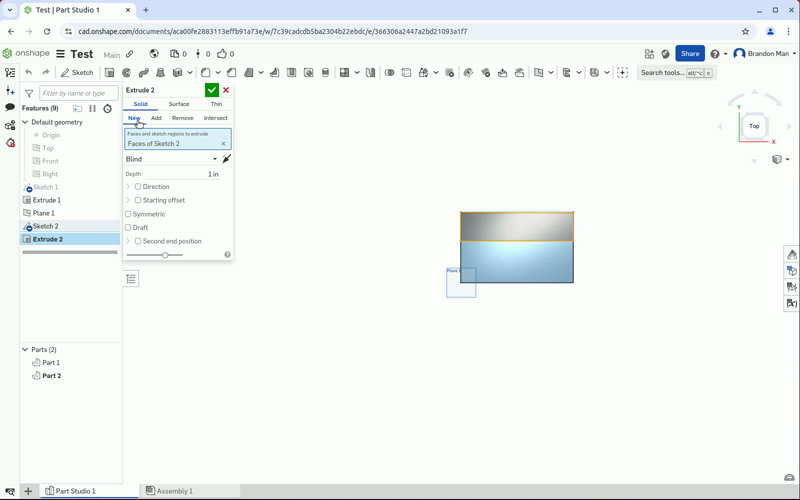
click(137, 120)
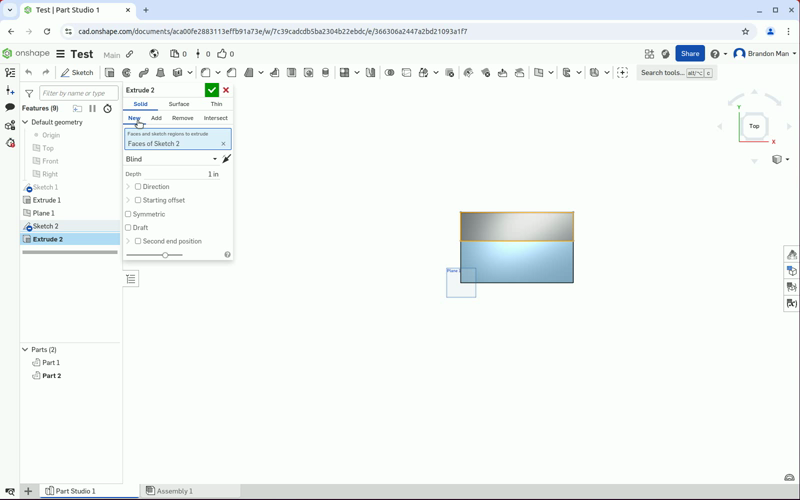
key(tab, 4)
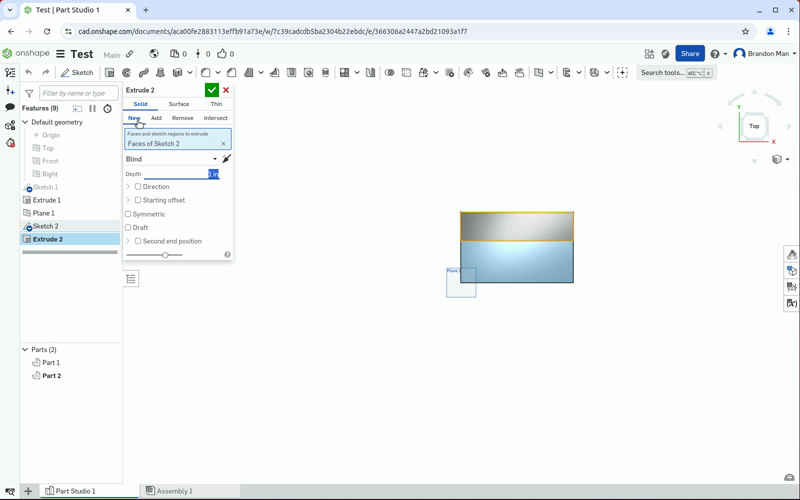
text(8.666)
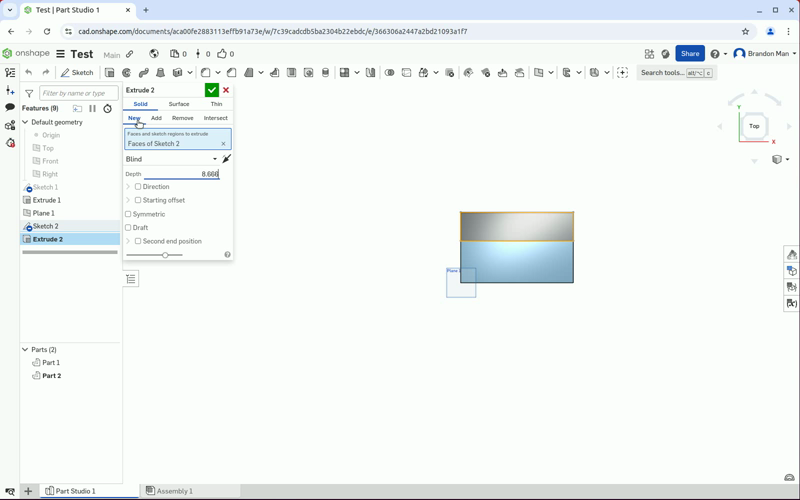
key(enter)
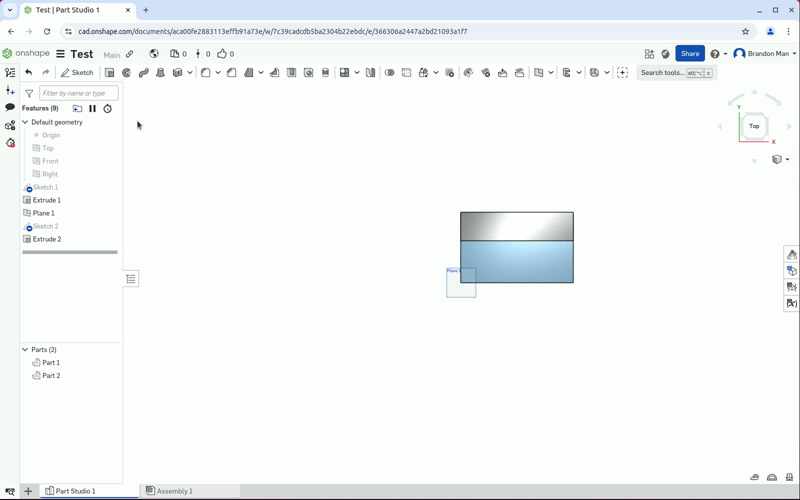
key(shift+h)
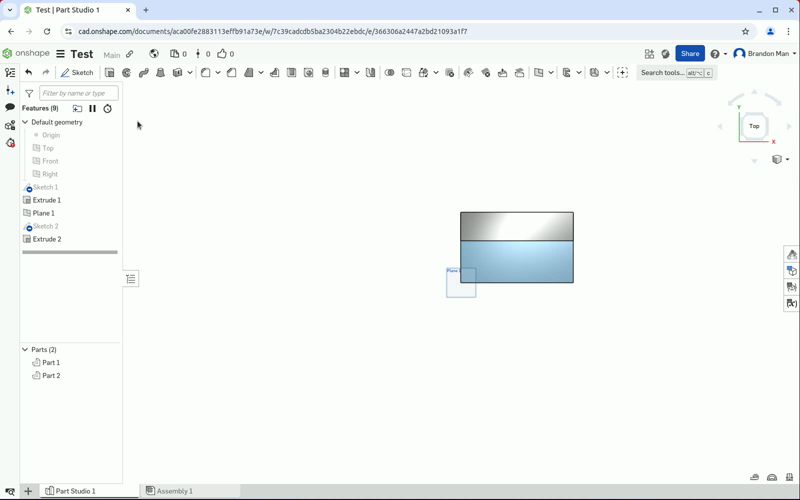
key(shift+h)
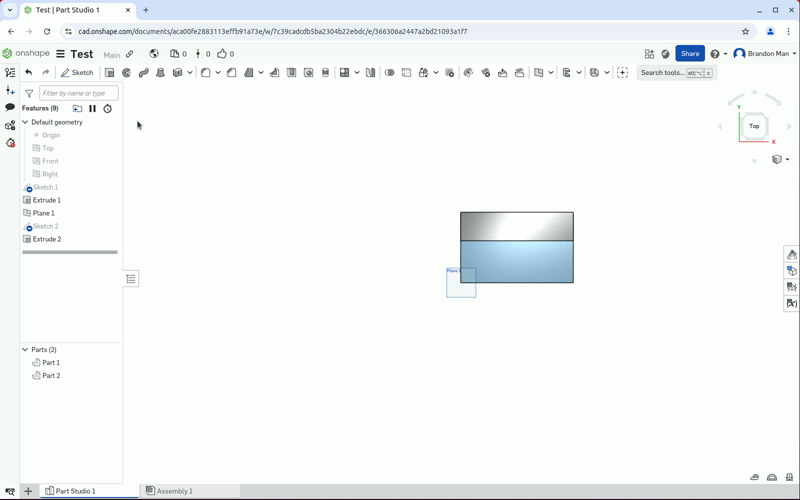
mouse_move(73, 189)
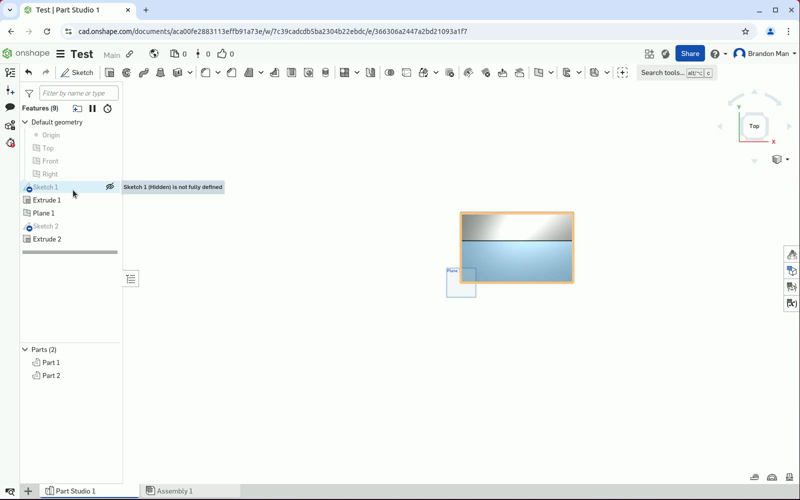
click(73, 189)
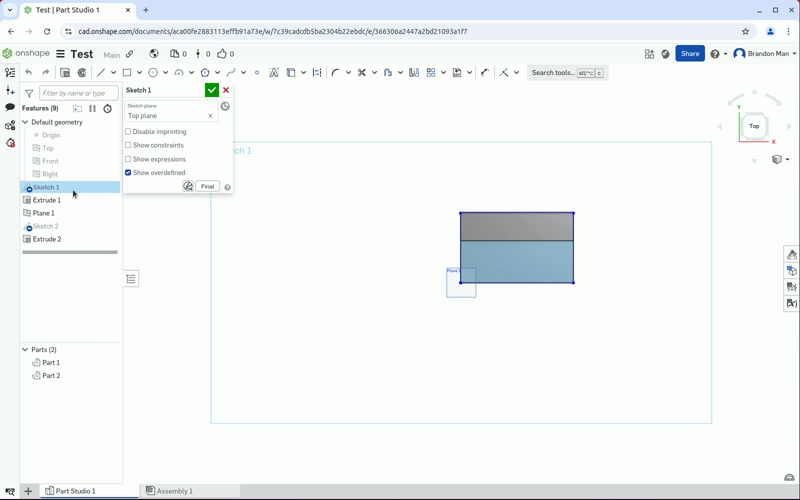
mouse_move(229, 92)
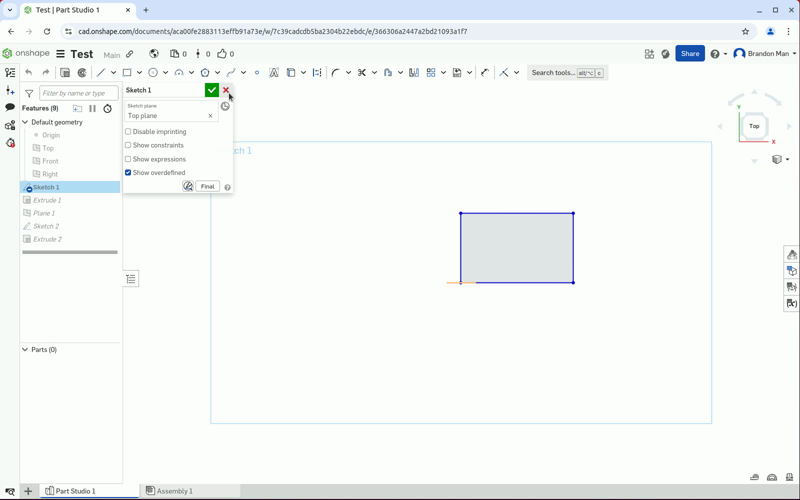
click(229, 92)
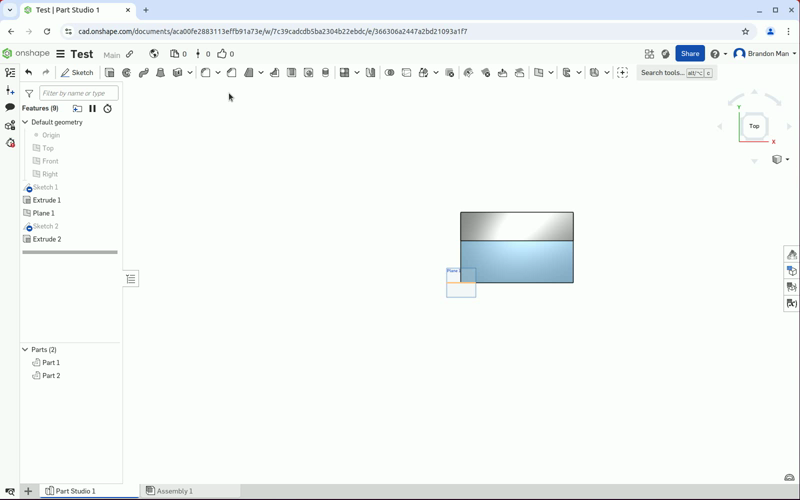
mouse_move(73, 352)
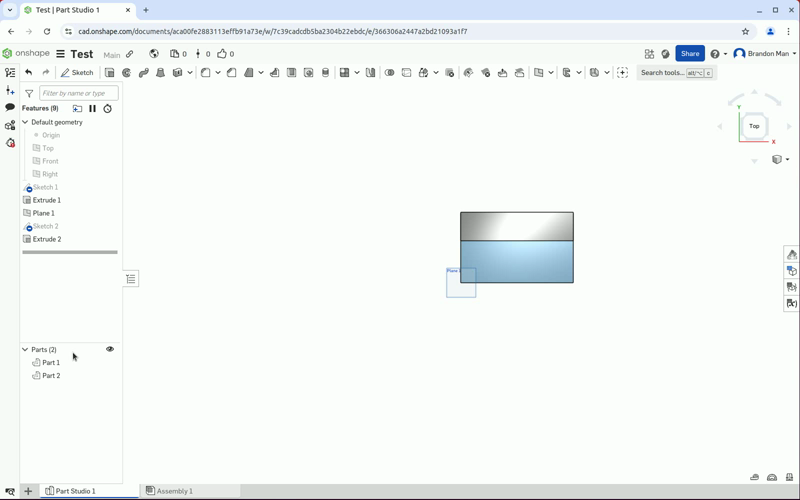
key(y)
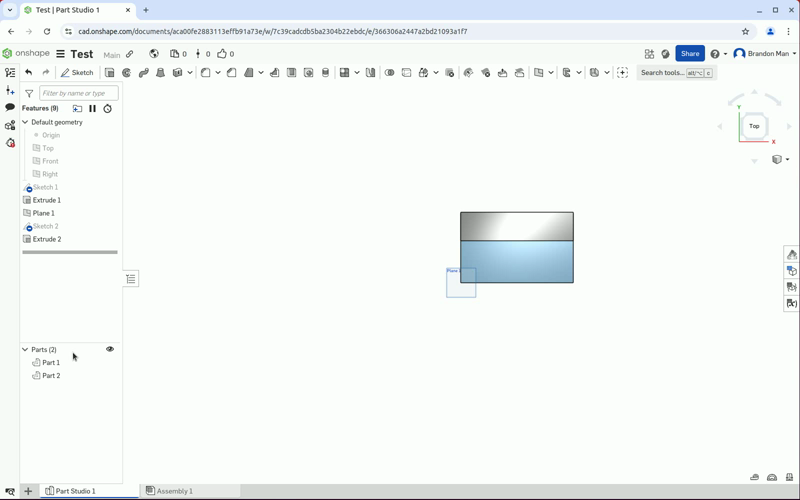
key(shift+p)
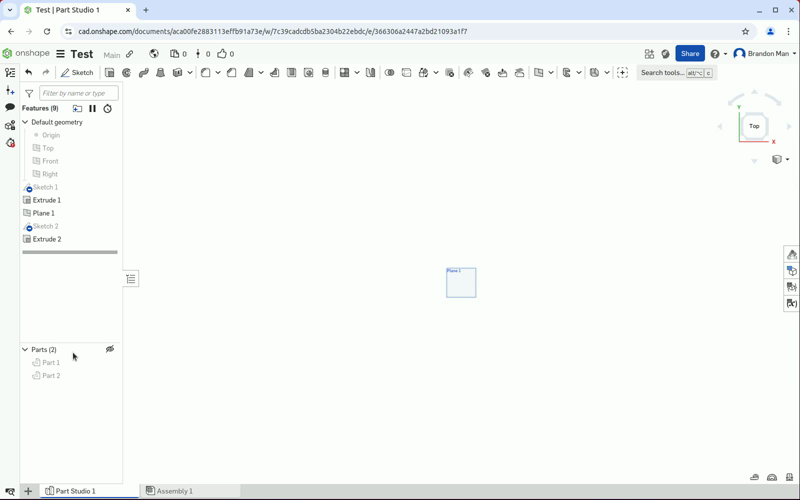
key(space)
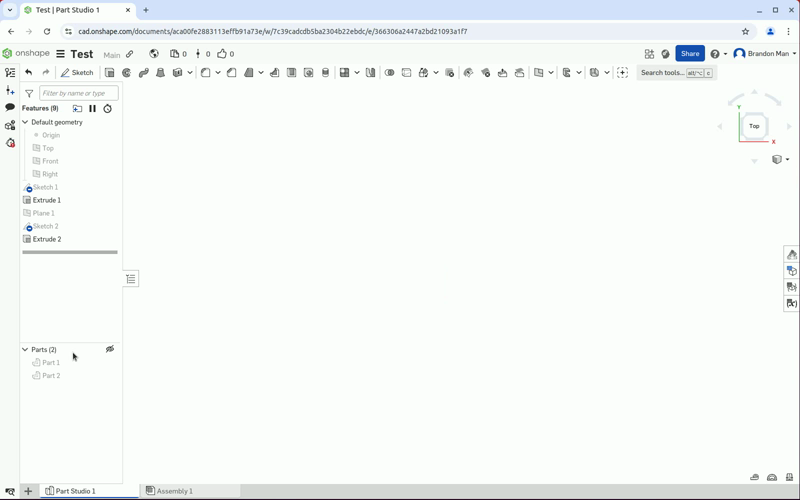
key_down(shift)
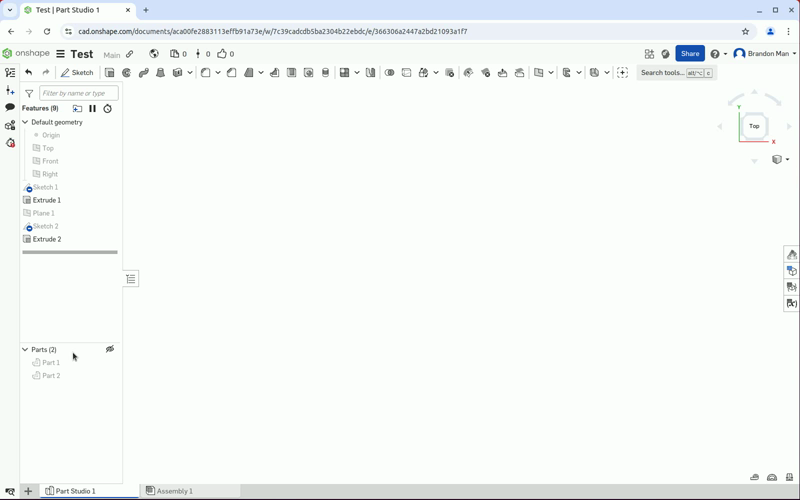
key(up)
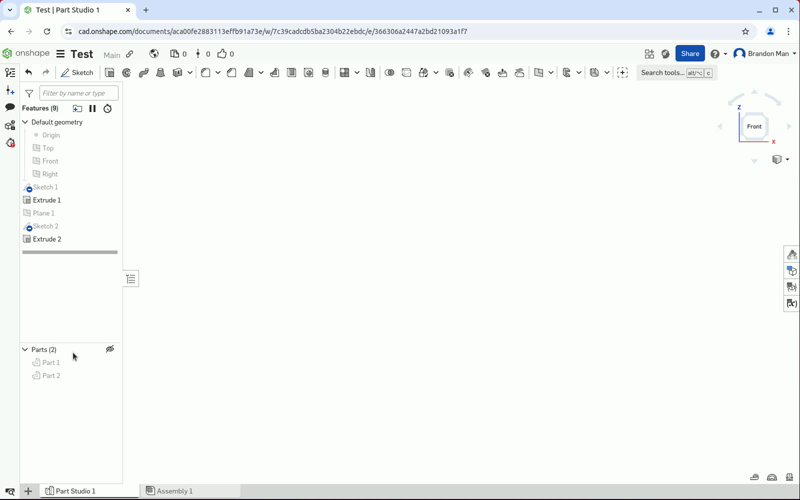
key_up(shift)
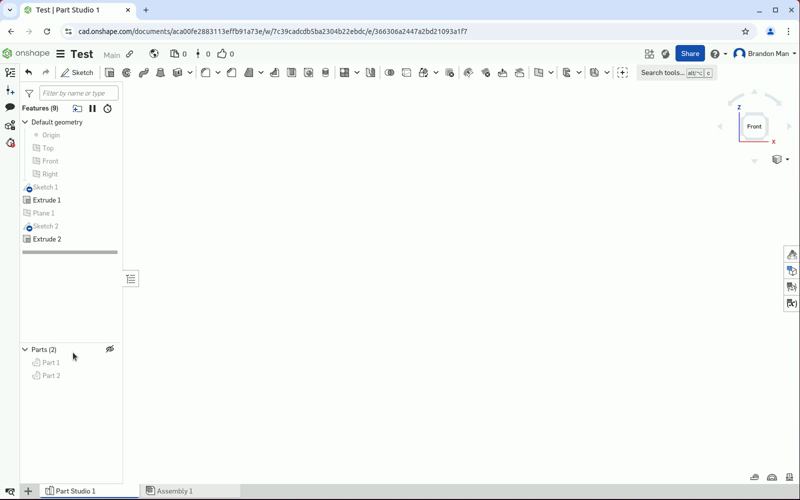
mouse_move(73, 352)
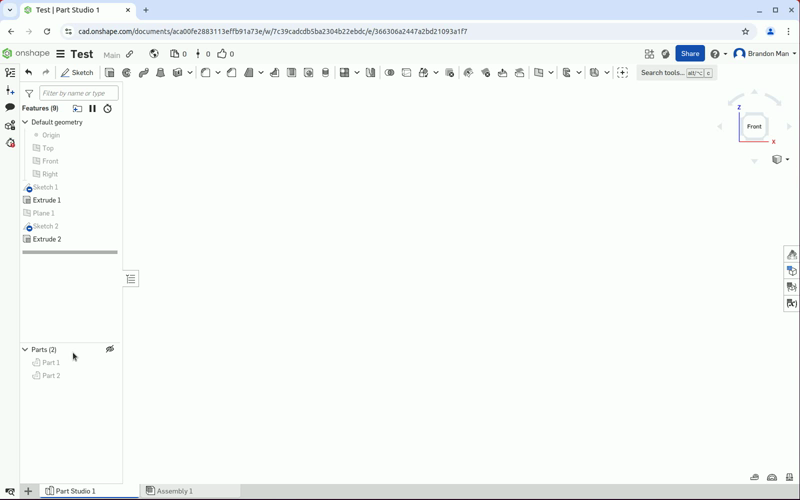
key(shift+y)
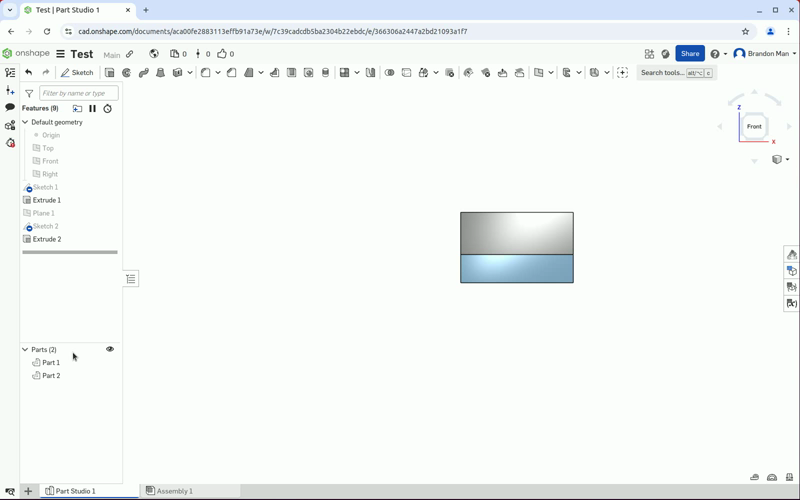
mouse_move(541, 75)
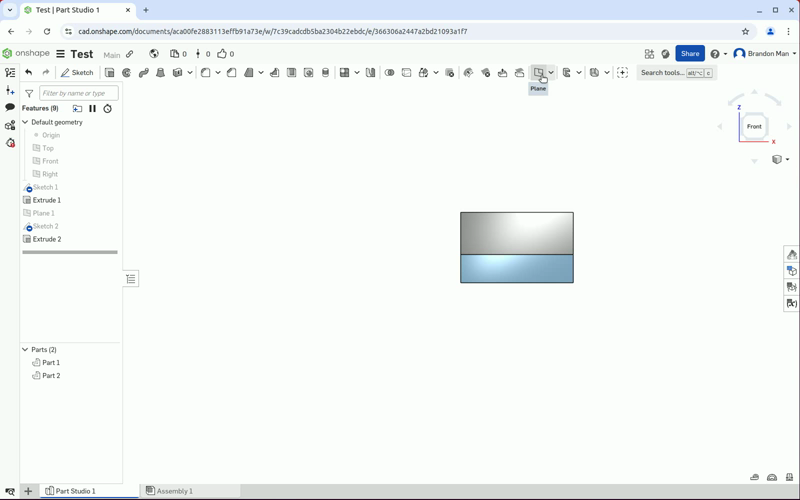
click(541, 75)
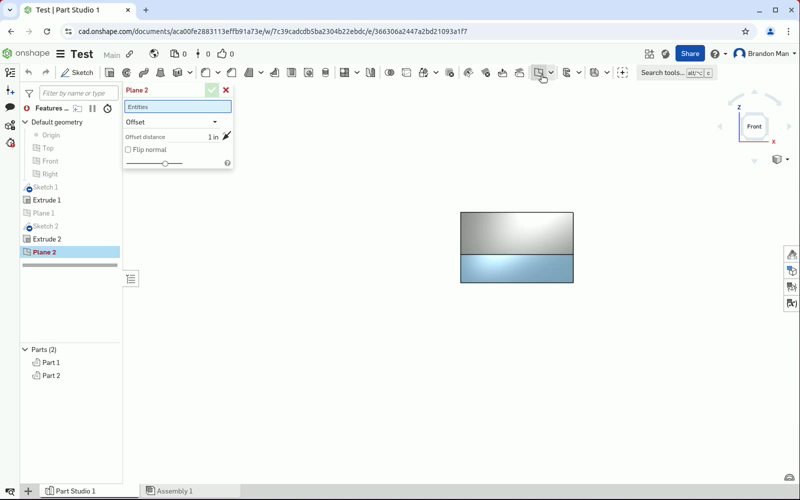
mouse_move(73, 163)
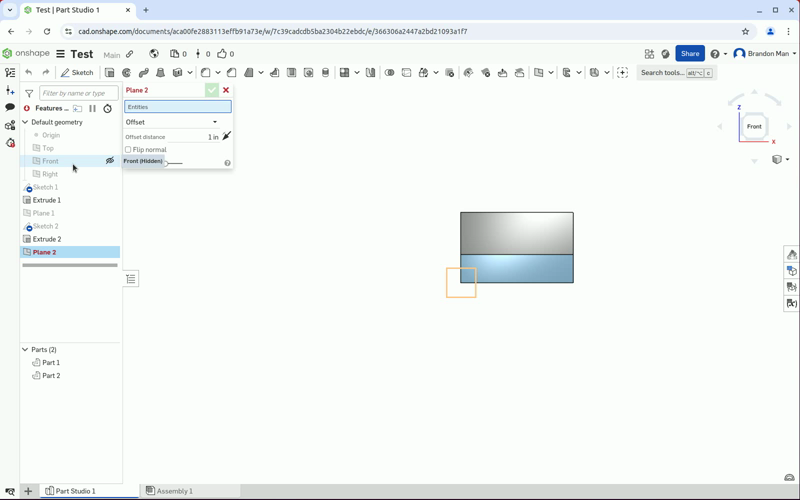
click(73, 163)
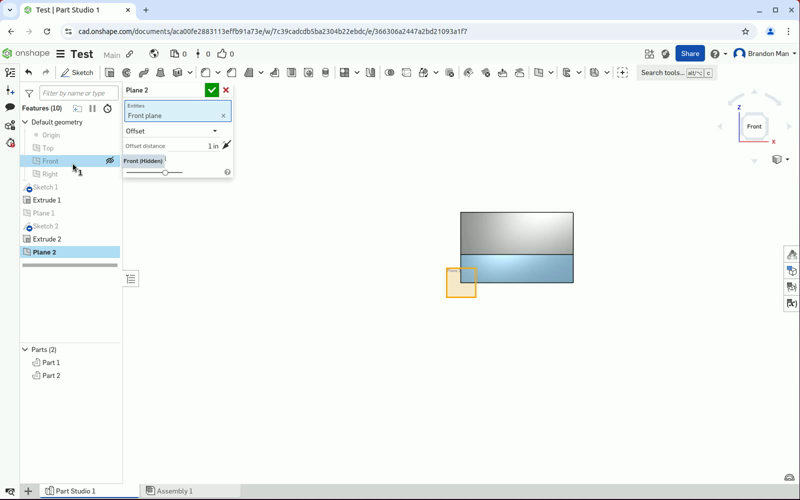
key(tab, 2)
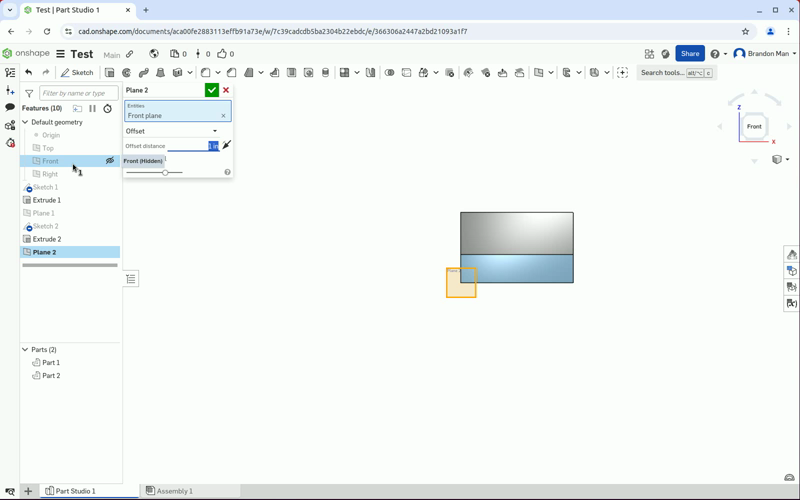
text(8.658)
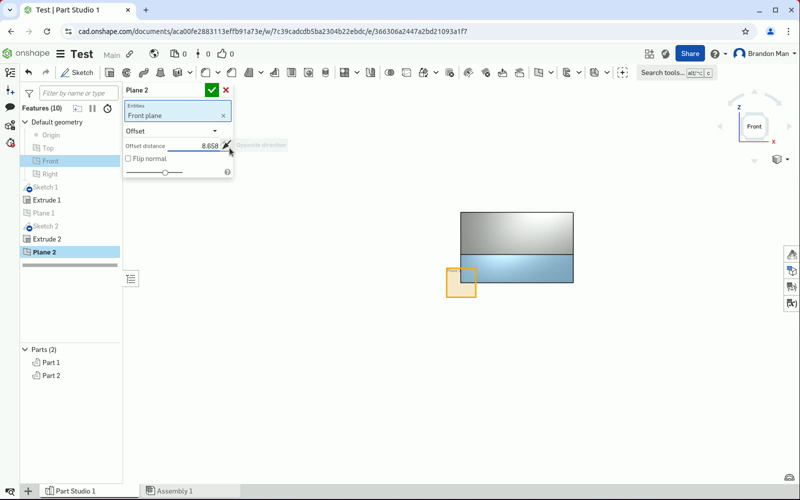
mouse_move(229, 147)
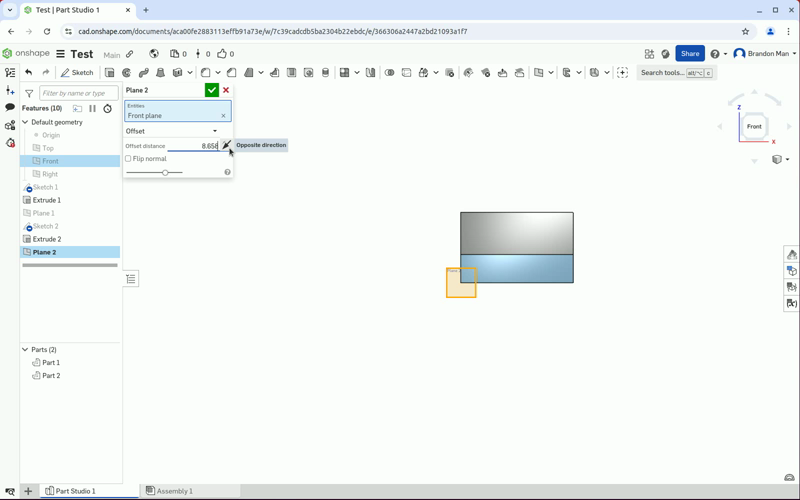
click(229, 147)
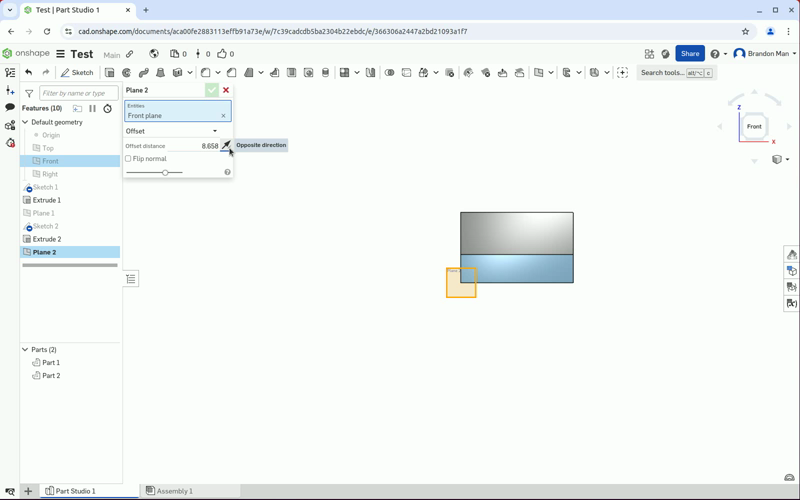
key(enter, 2)
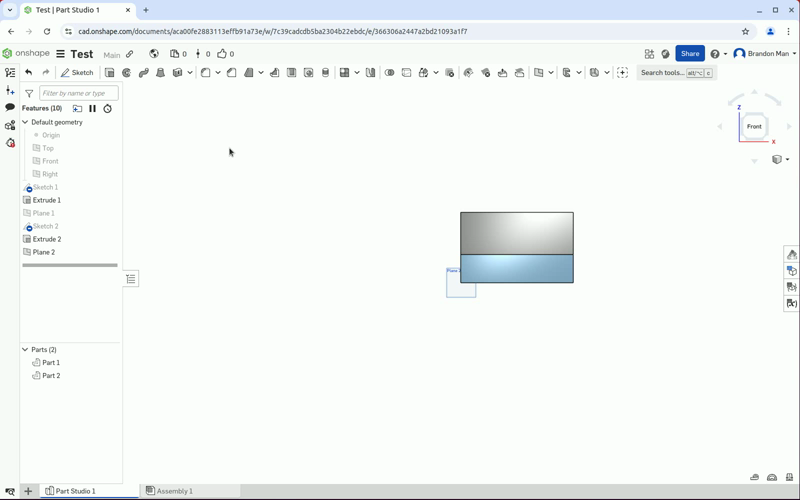
key(shift+s)
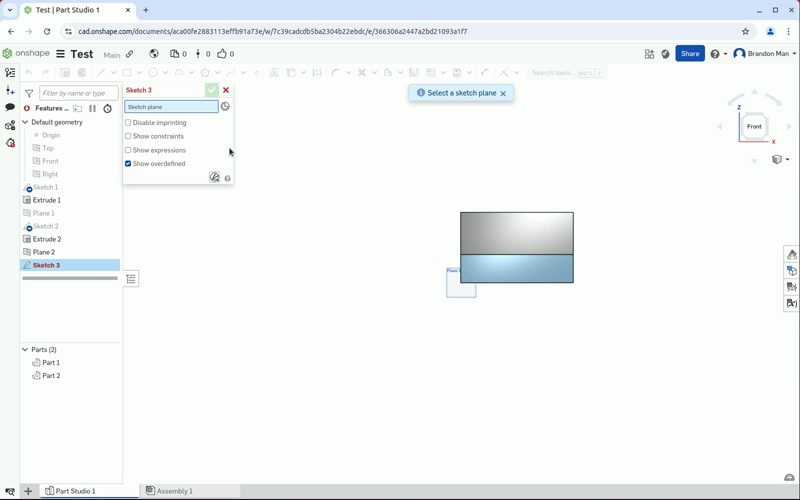
mouse_move(73, 254)
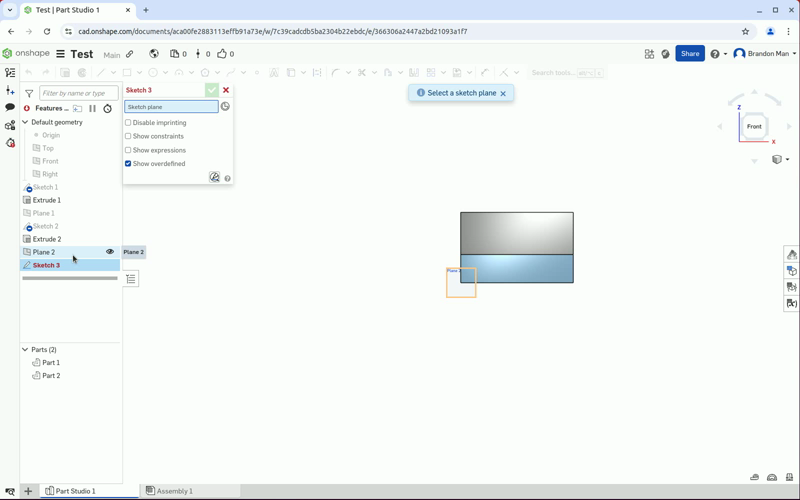
click(73, 254)
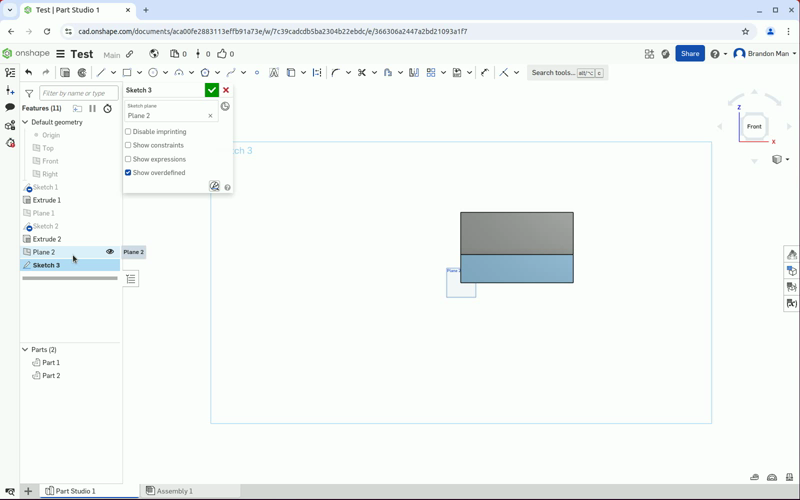
mouse_move(73, 352)
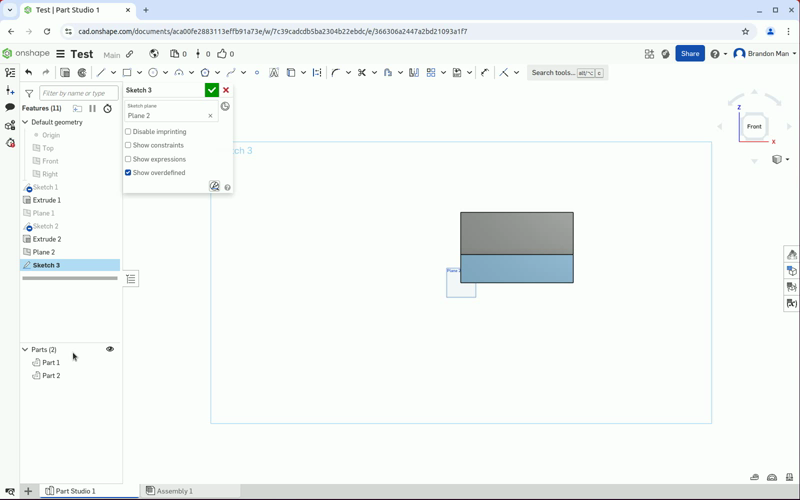
key(y)
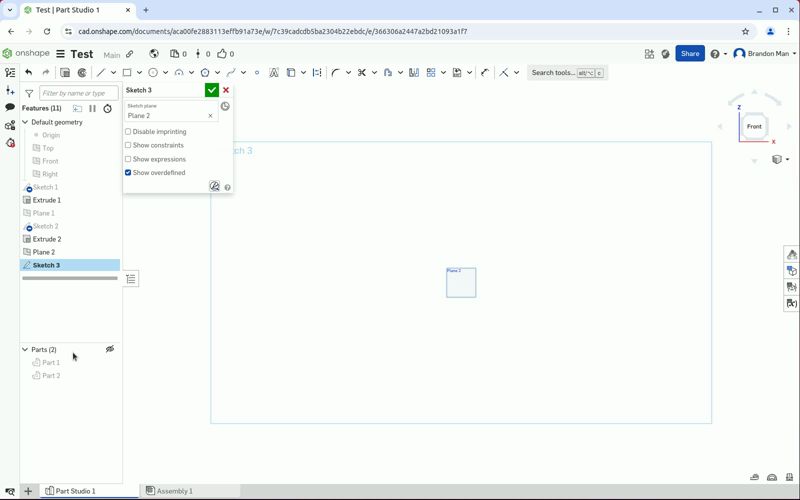
key(l)
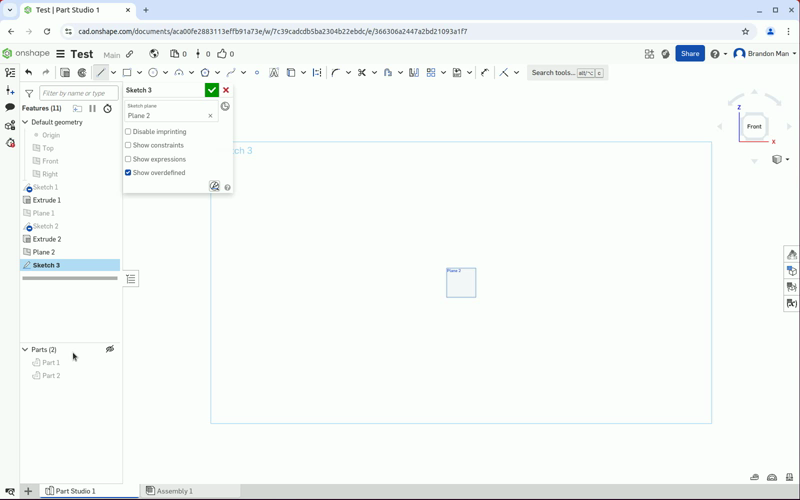
key_down(shift)
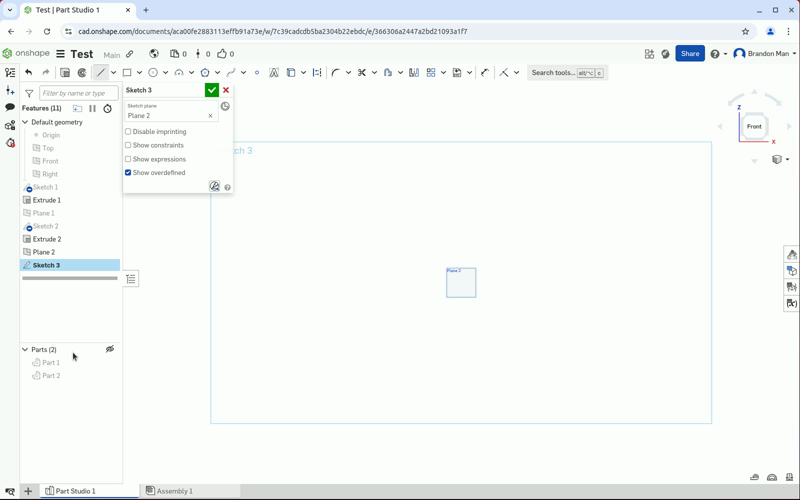
mouse_move(545, 212)
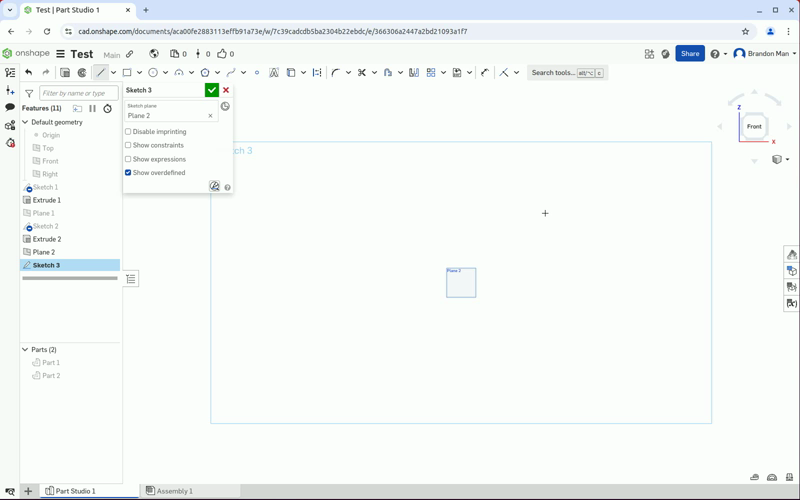
click(545, 212)
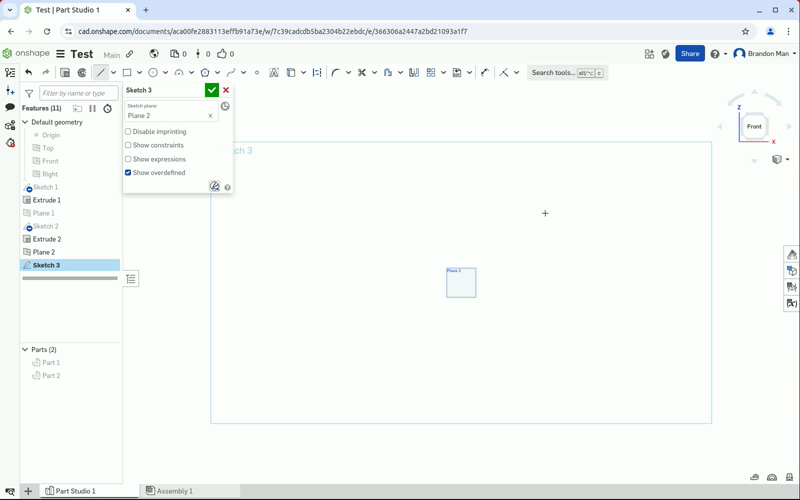
key_up(shift)
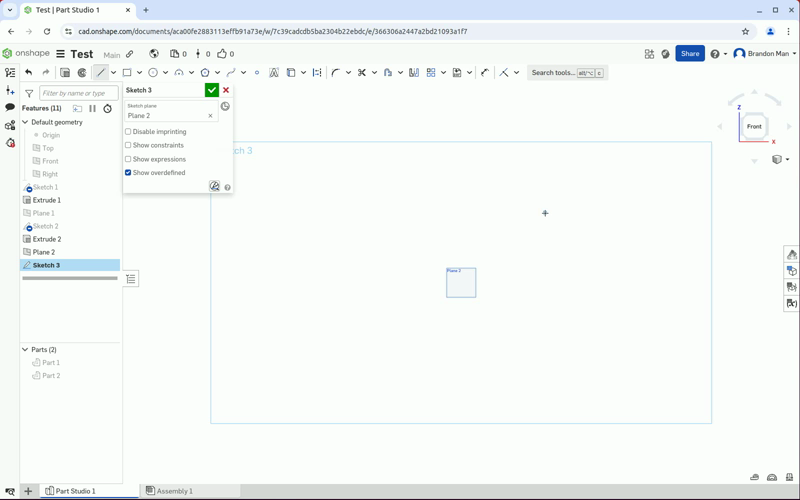
key_down(shift)
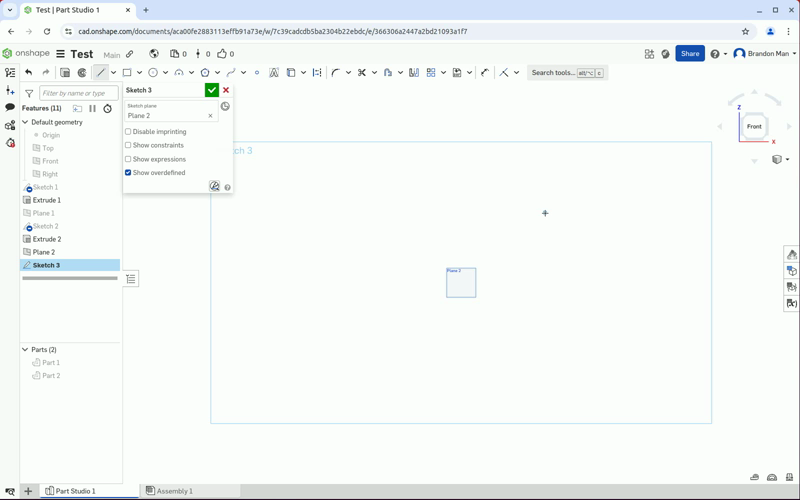
mouse_move(575, 212)
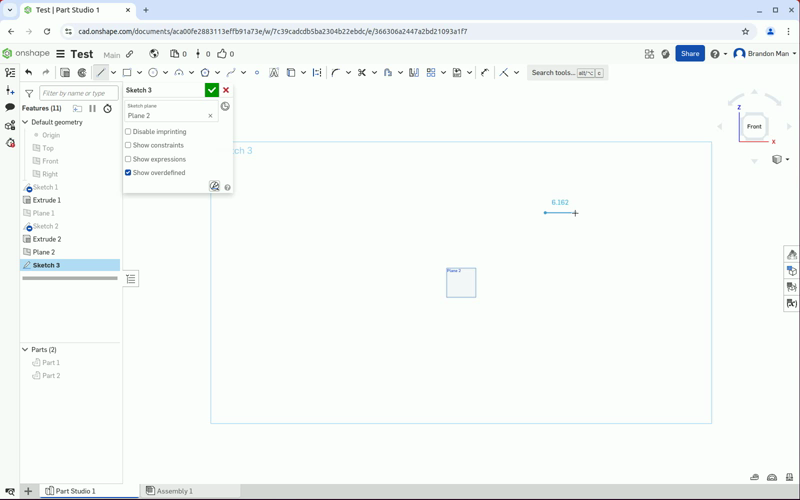
mouse_move(573, 255)
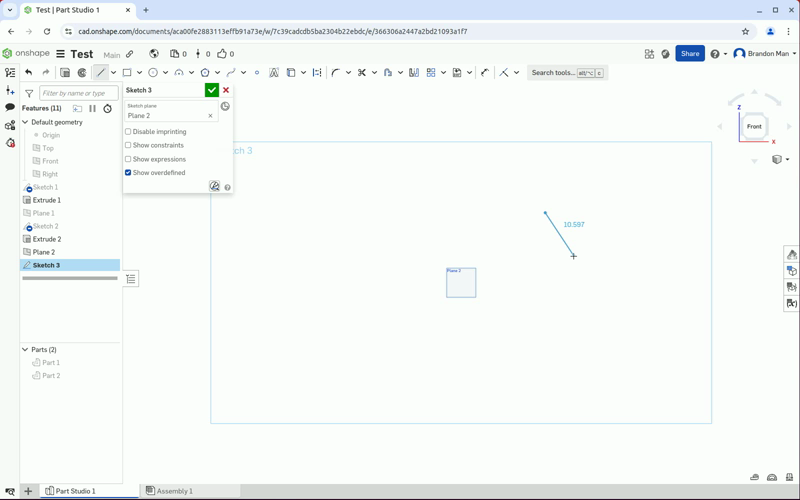
click(573, 255)
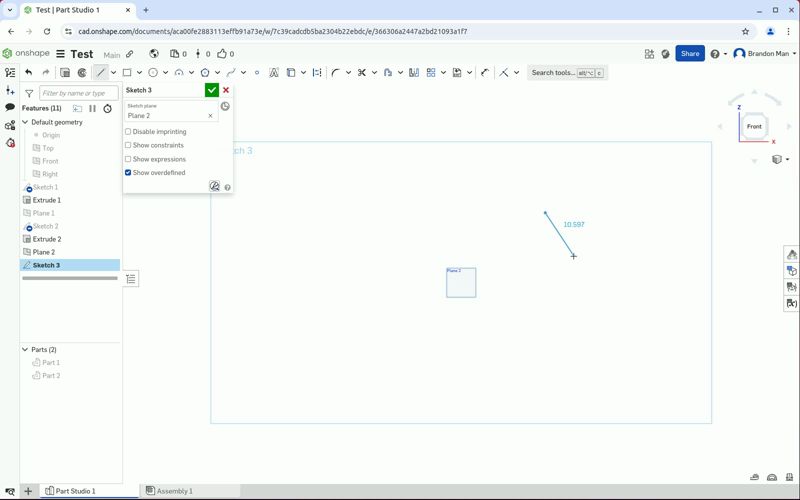
key_up(shift)
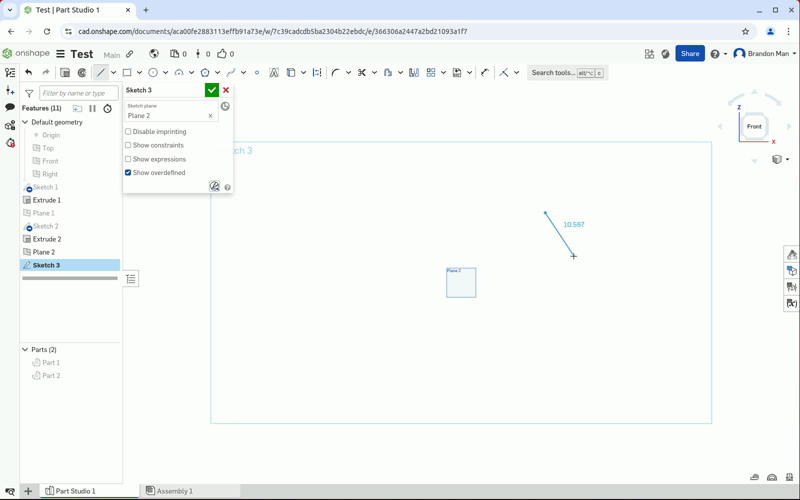
key_down(shift)
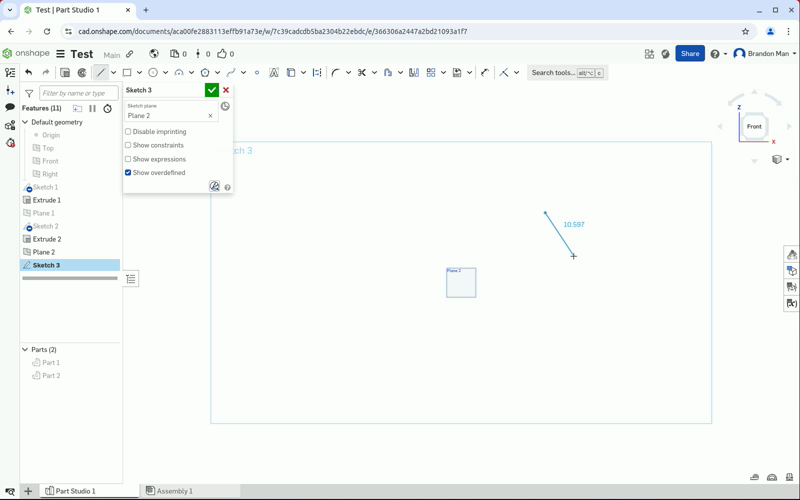
mouse_move(589, 255)
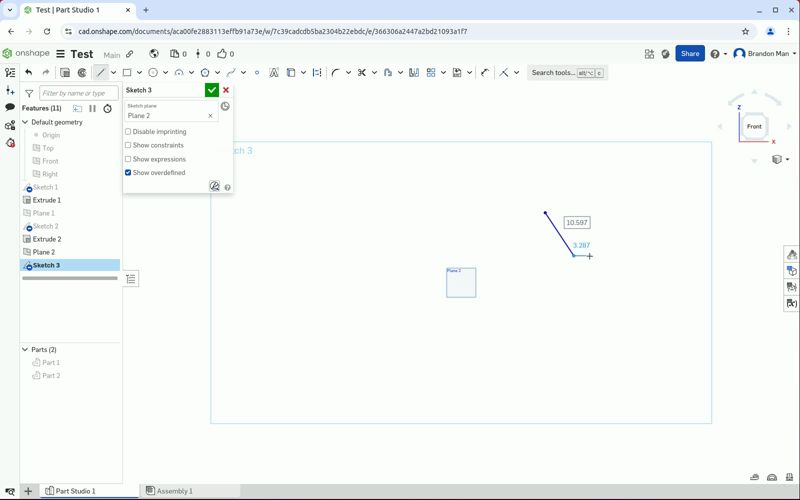
mouse_move(573, 212)
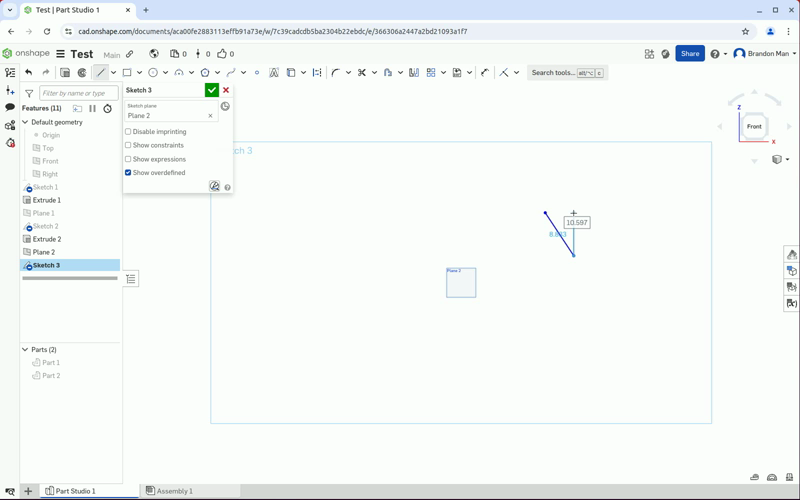
click(573, 212)
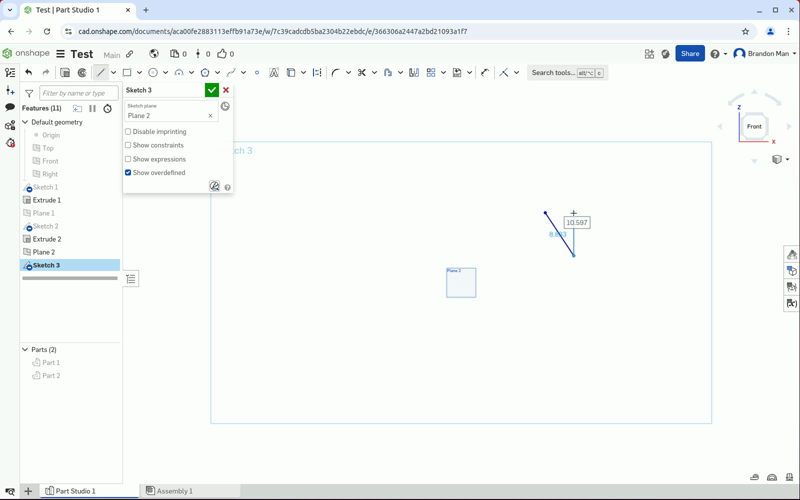
key_up(shift)
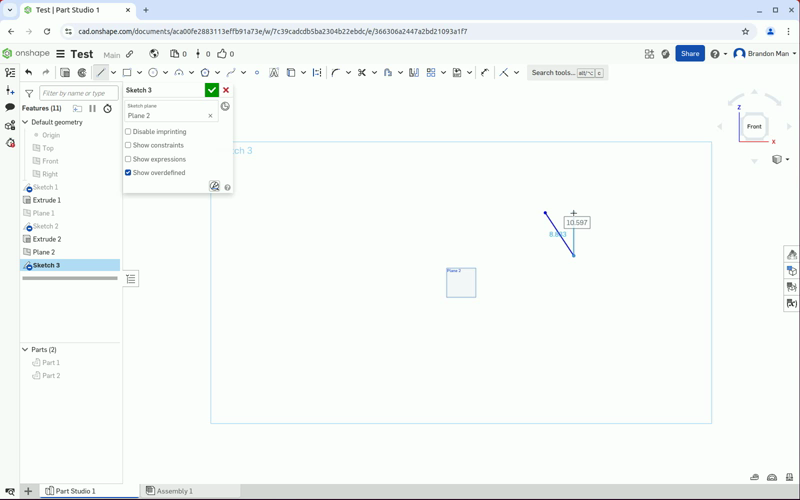
mouse_move(589, 212)
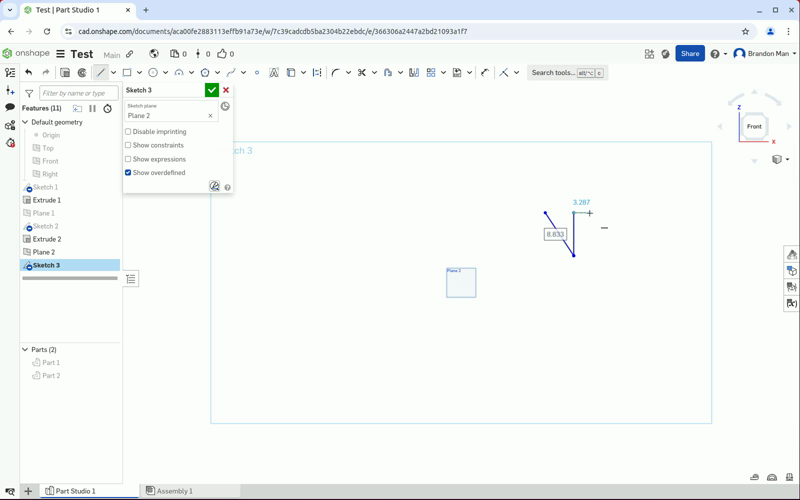
key_down(shift)
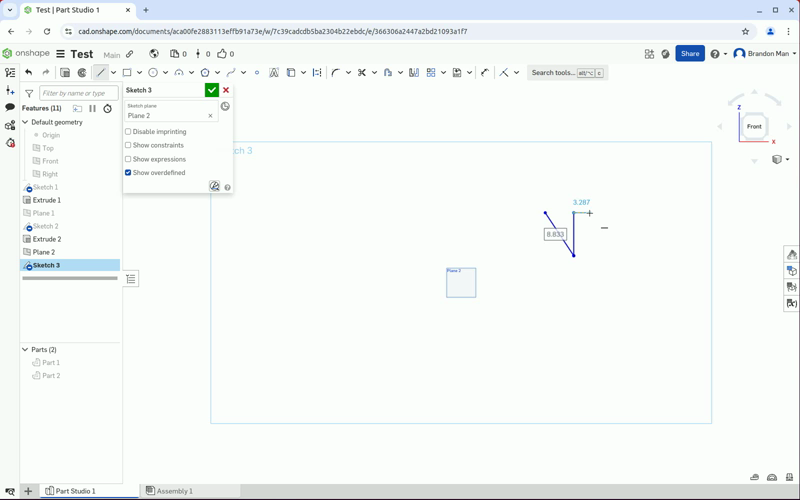
mouse_move(545, 212)
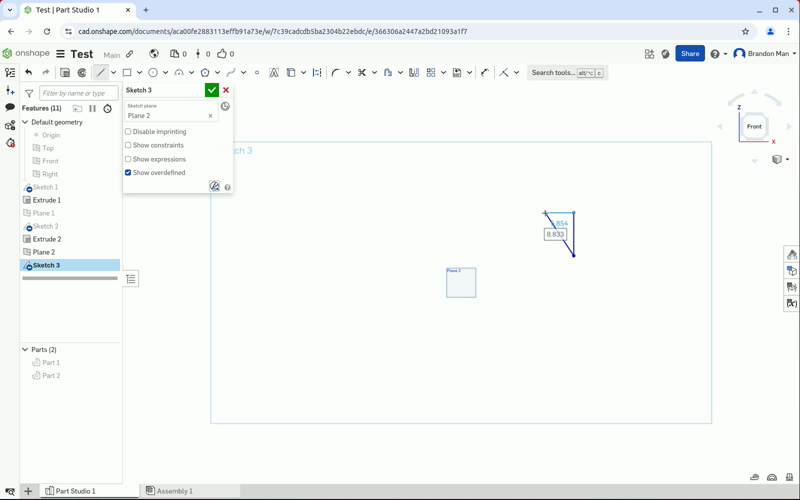
key_up(shift)
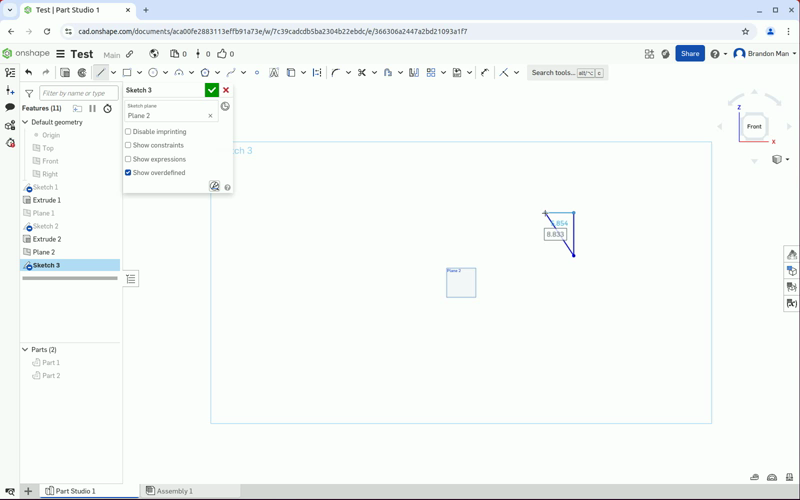
click(545, 212)
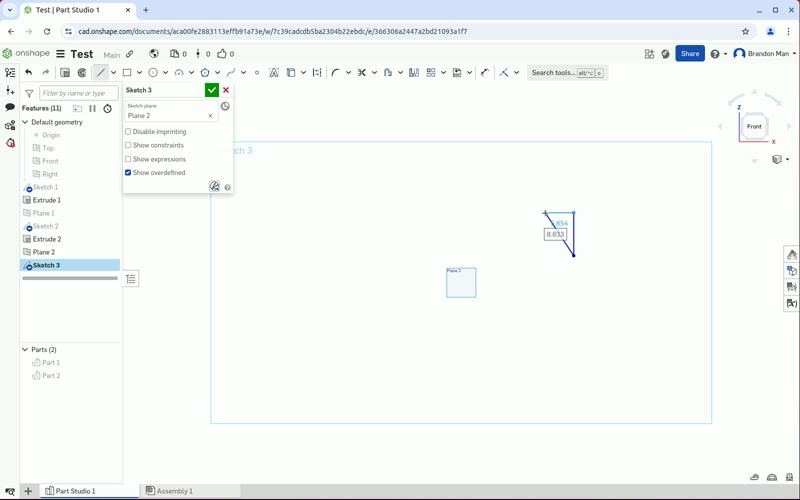
key(esc)
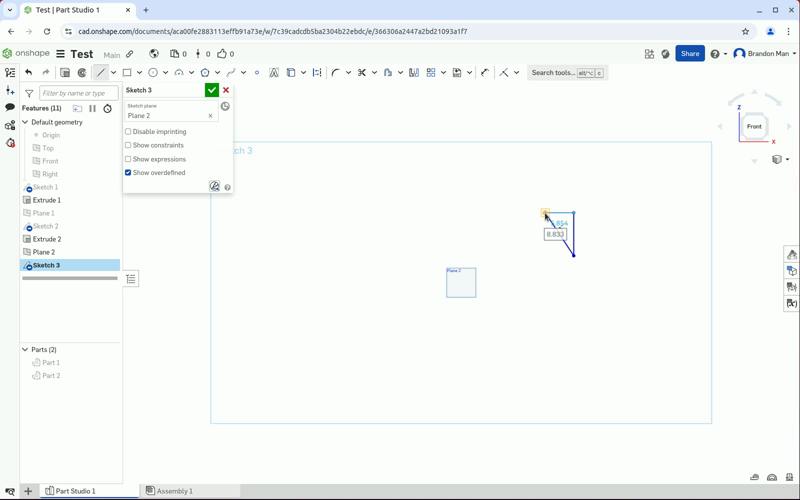
mouse_move(563, 231)
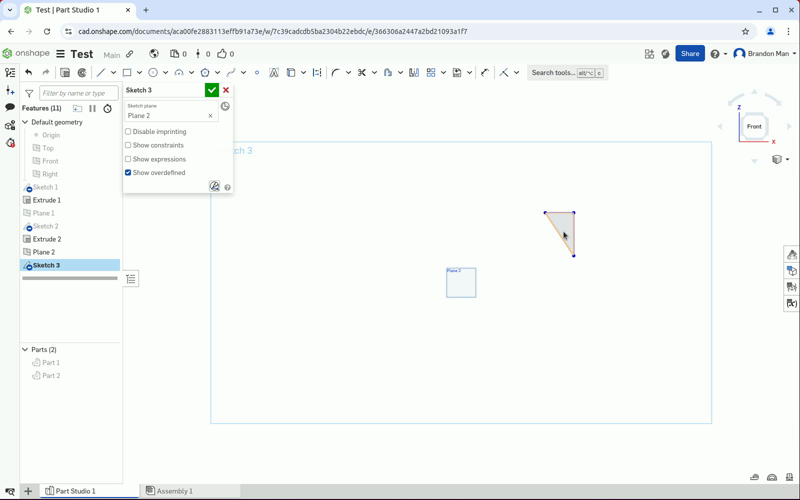
scroll(6)
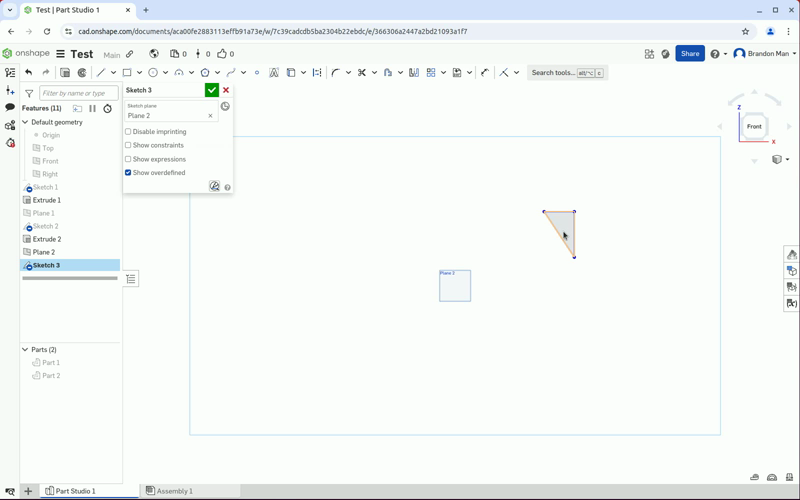
scroll(6)
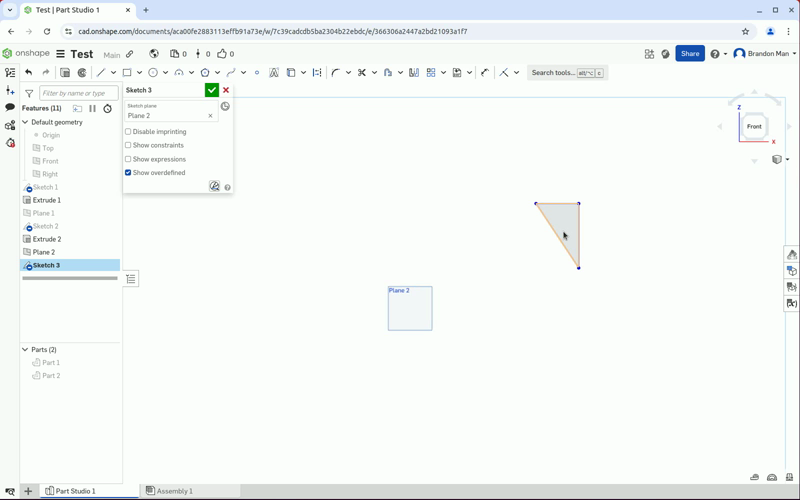
scroll(6)
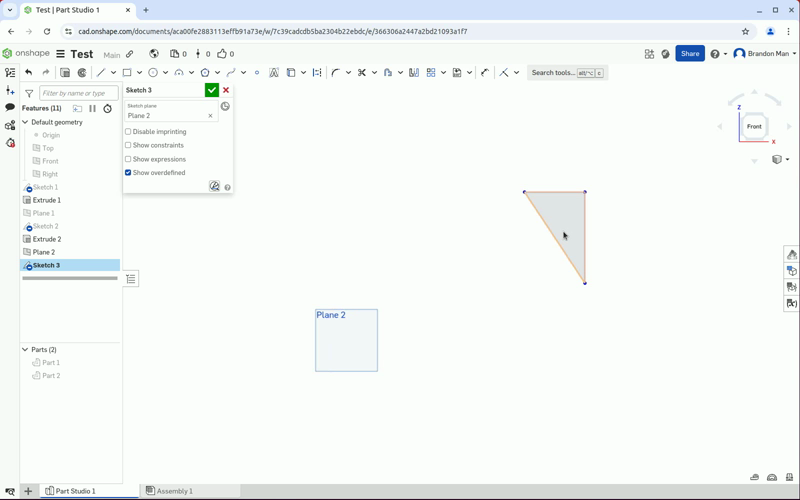
scroll(6)
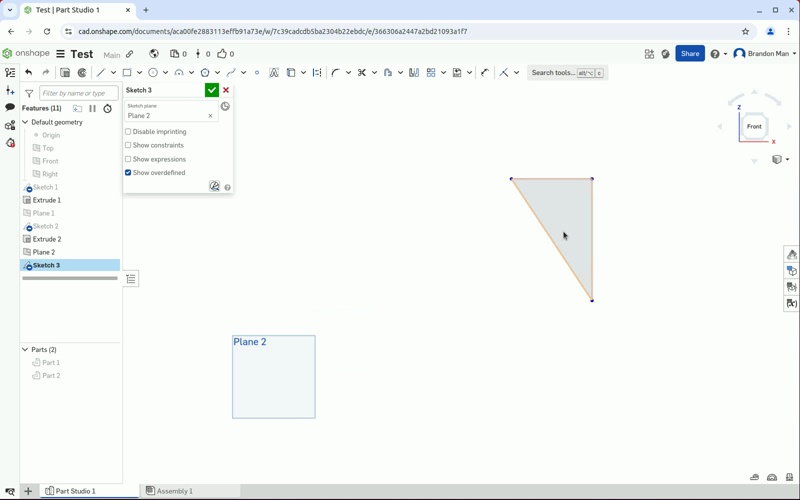
scroll(6)
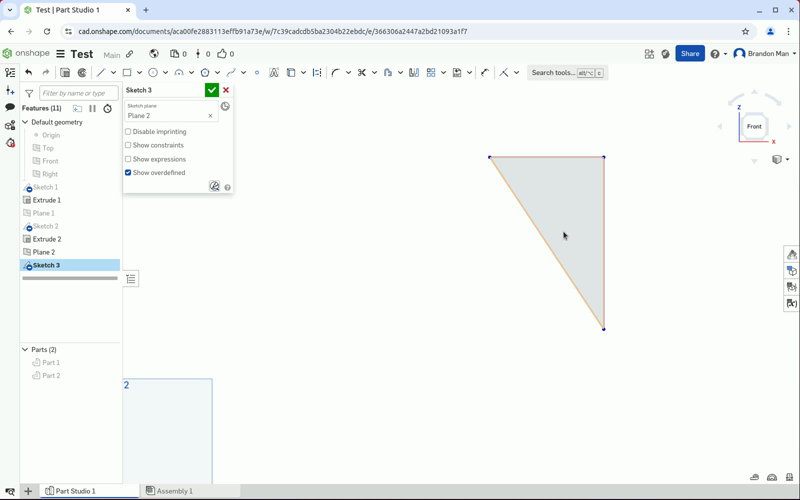
scroll(6)
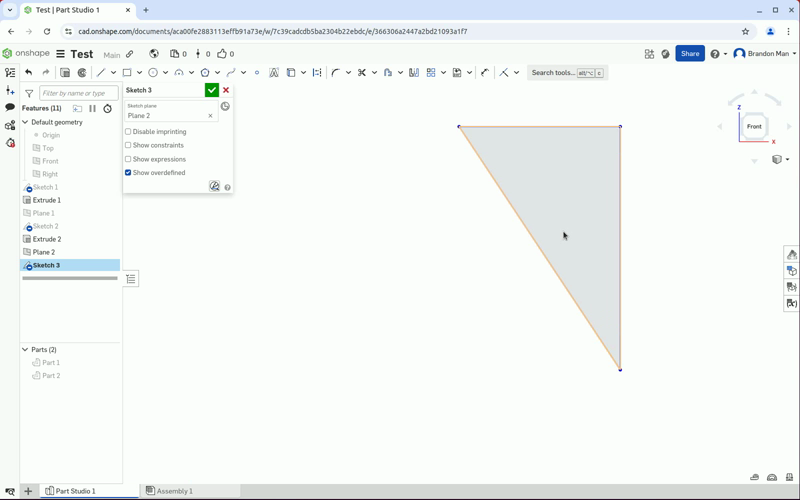
scroll(6)
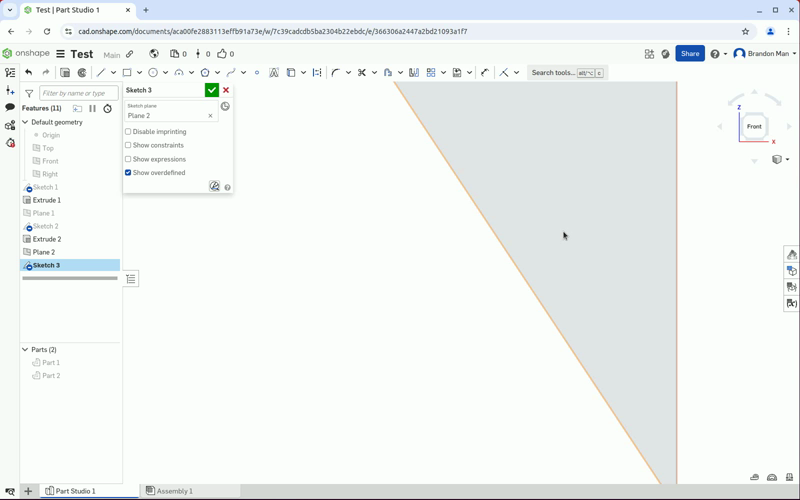
click(563, 231)
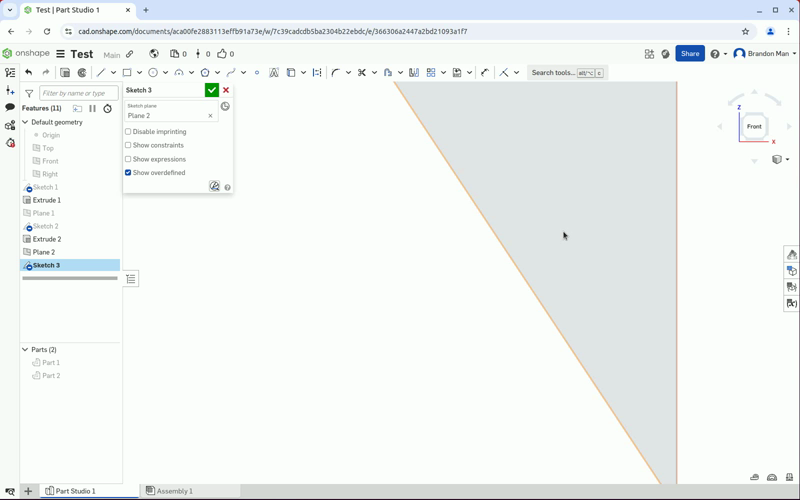
scroll(-6)
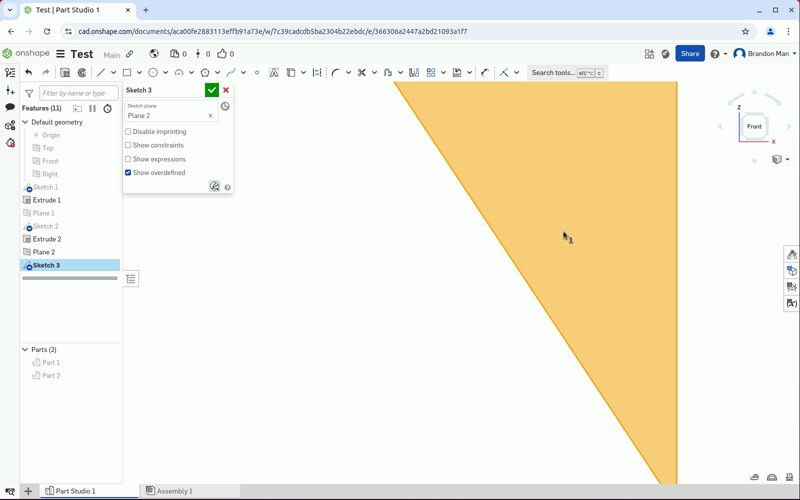
scroll(-6)
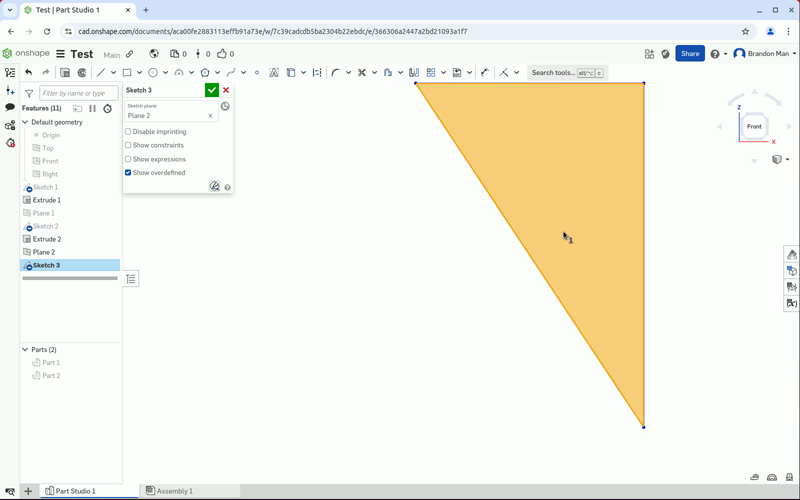
scroll(-6)
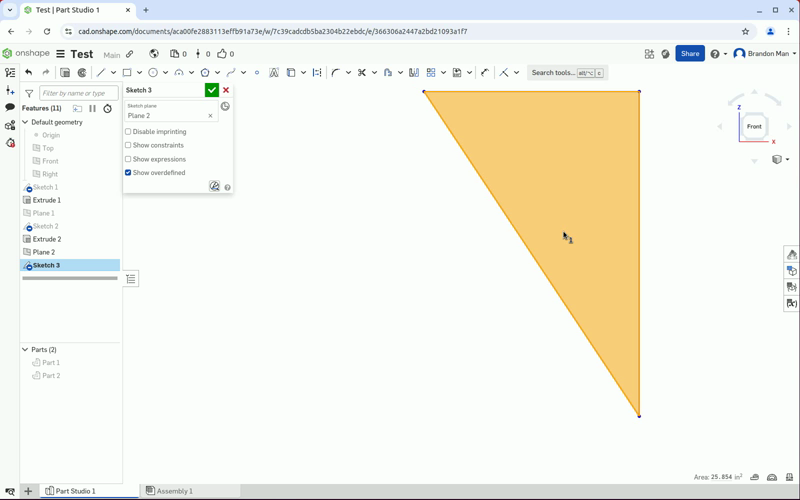
scroll(-6)
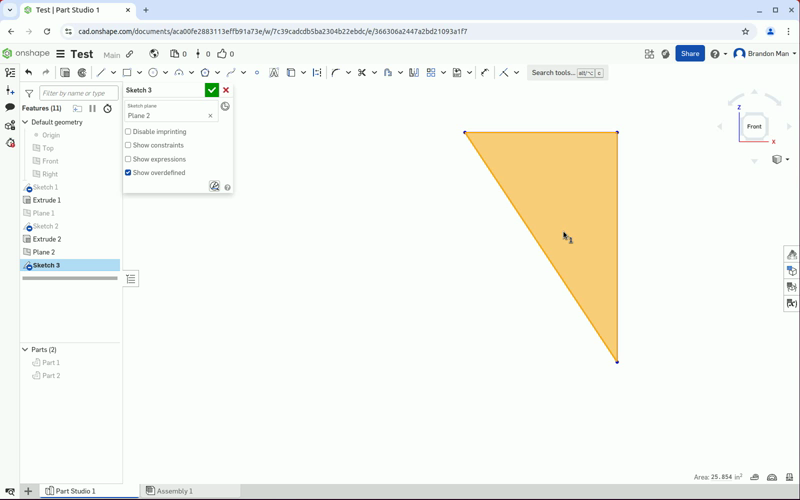
scroll(-6)
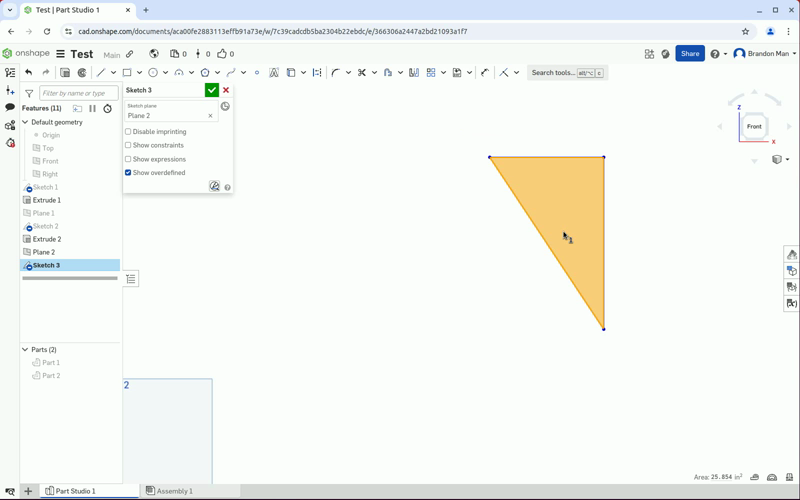
scroll(-6)
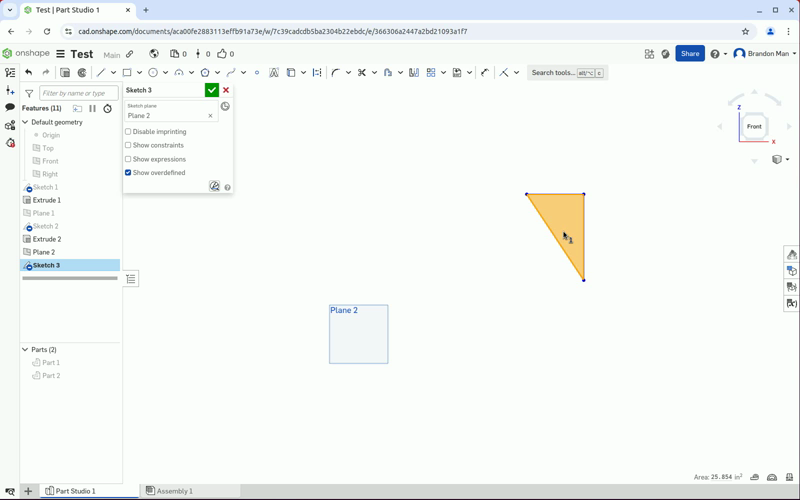
scroll(-6)
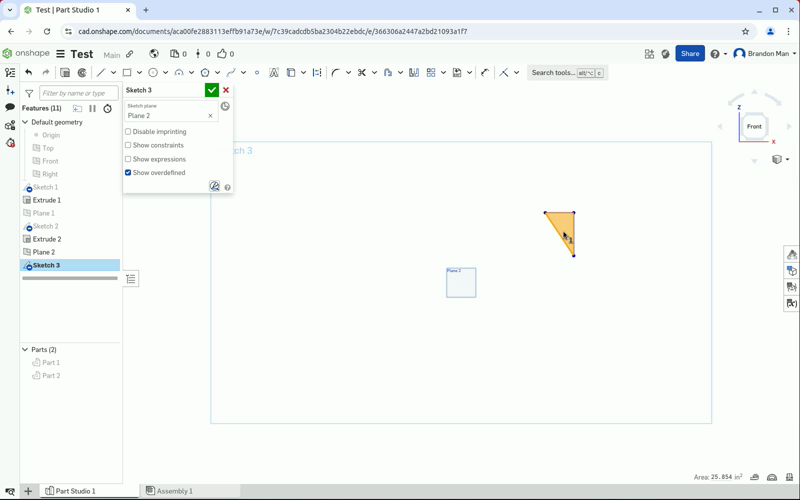
mouse_move(73, 352)
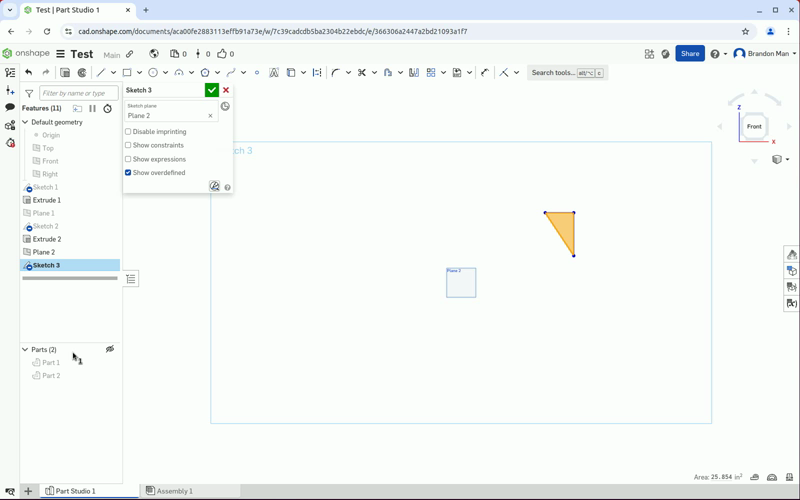
key(shift+y)
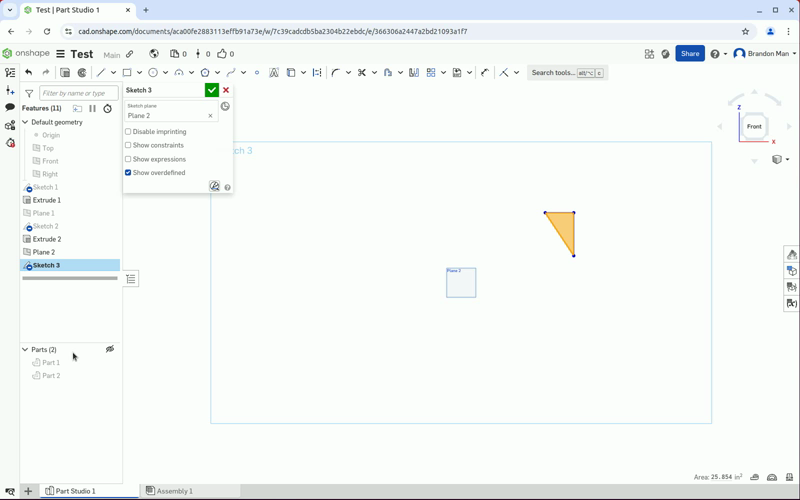
key(shift+e)
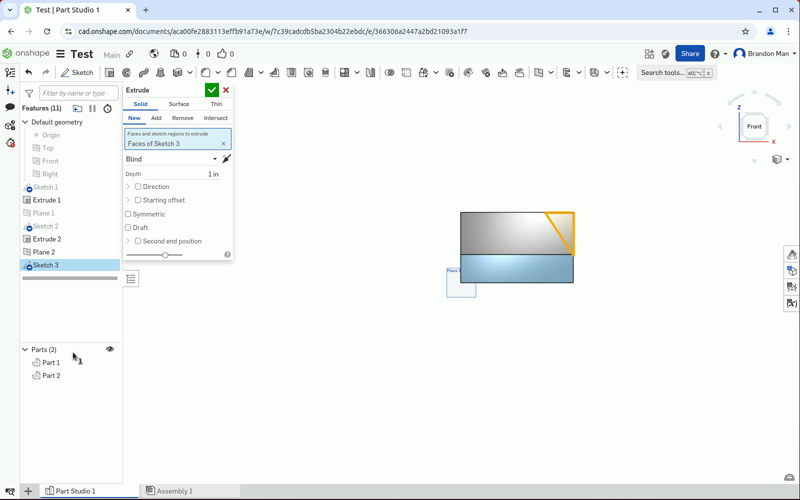
mouse_move(143, 106)
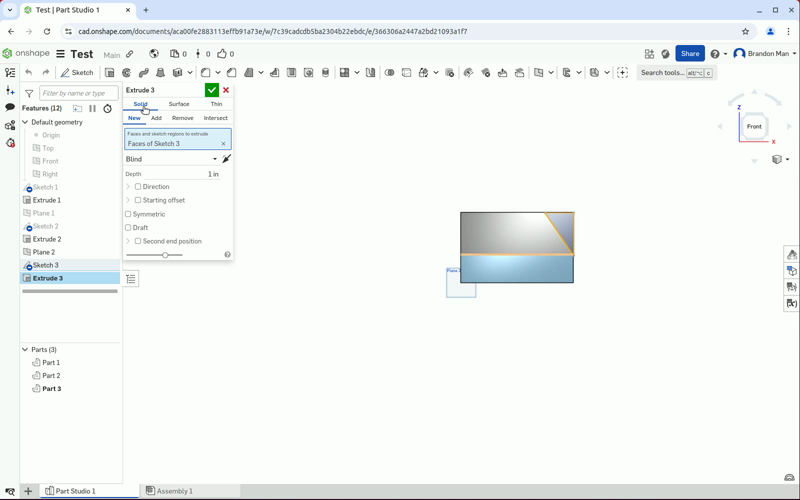
click(143, 106)
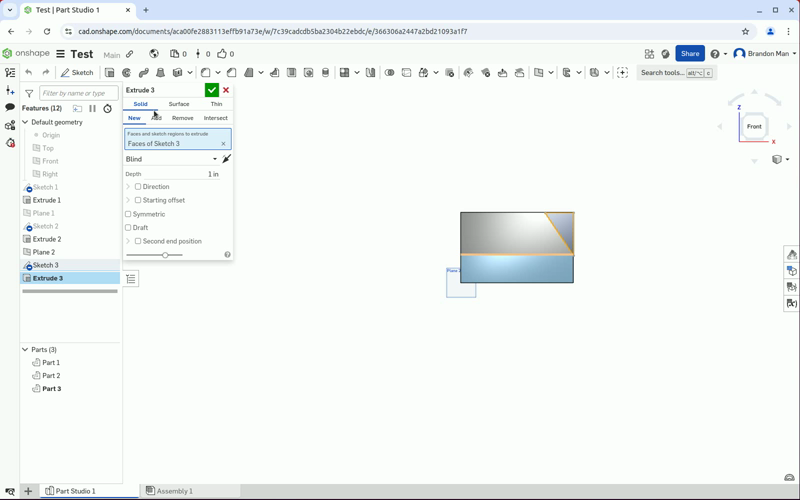
mouse_move(186, 120)
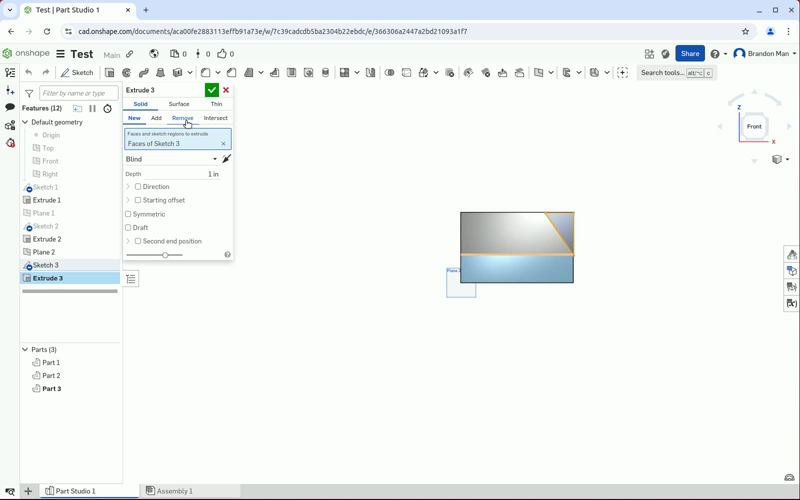
click(186, 120)
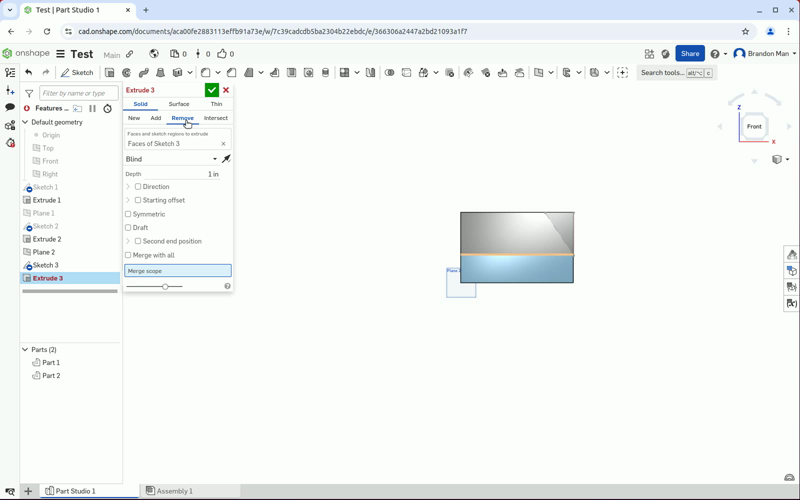
key(tab, 4)
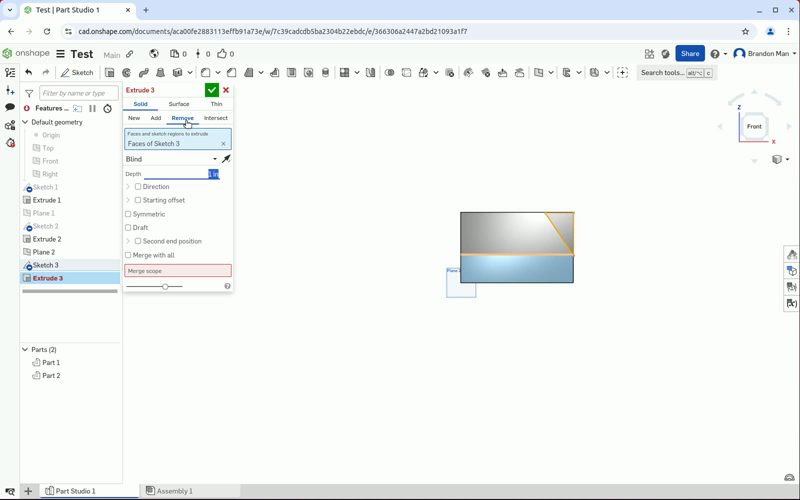
text(5.777)
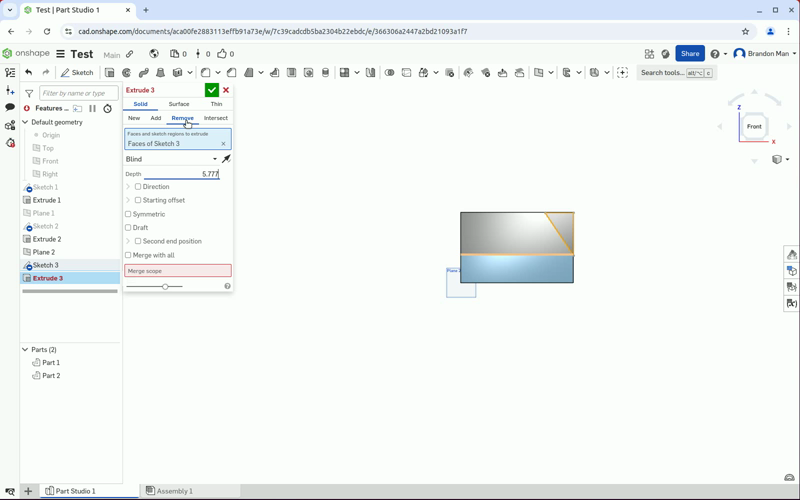
key(tab, 6)
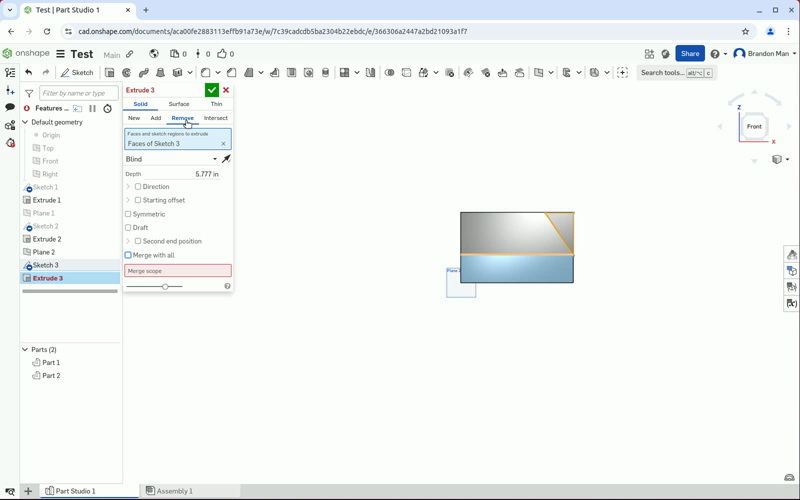
key(space)
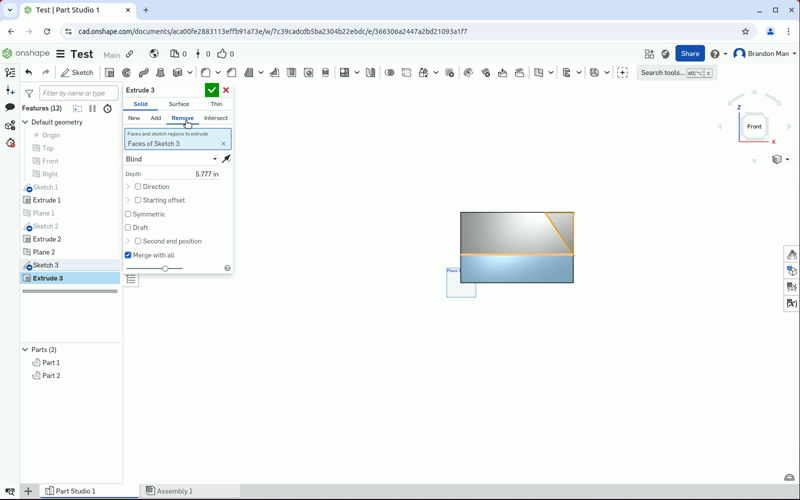
key(enter)
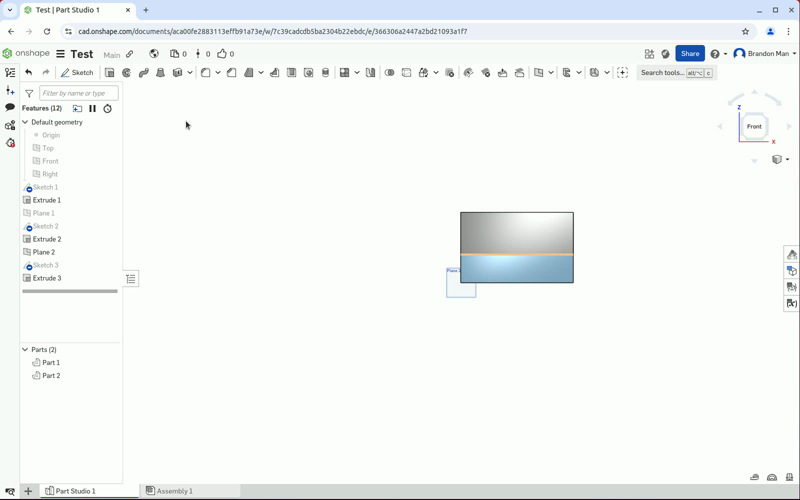
key(shift+h)
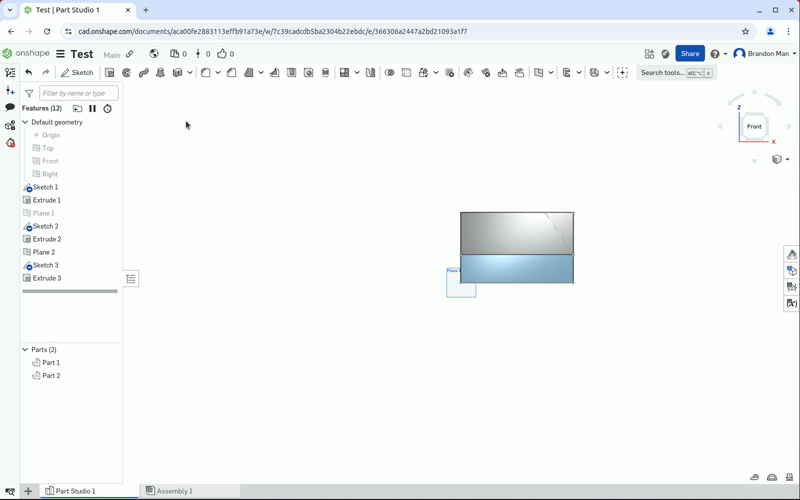
key(shift+h)
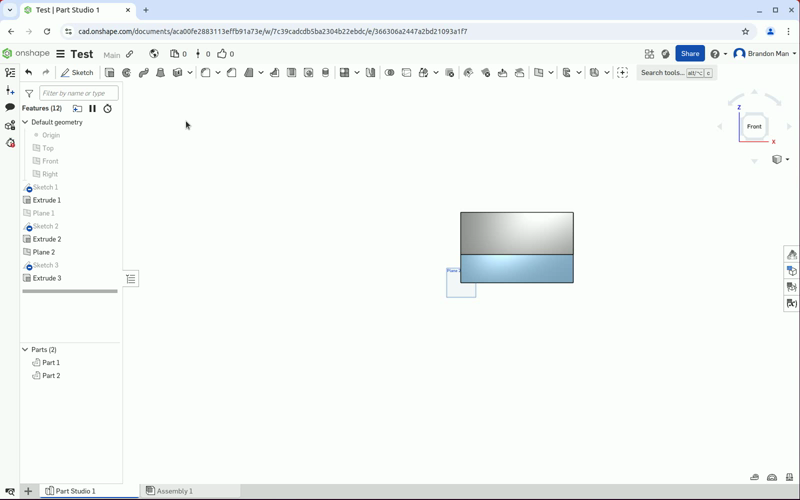
mouse_move(73, 189)
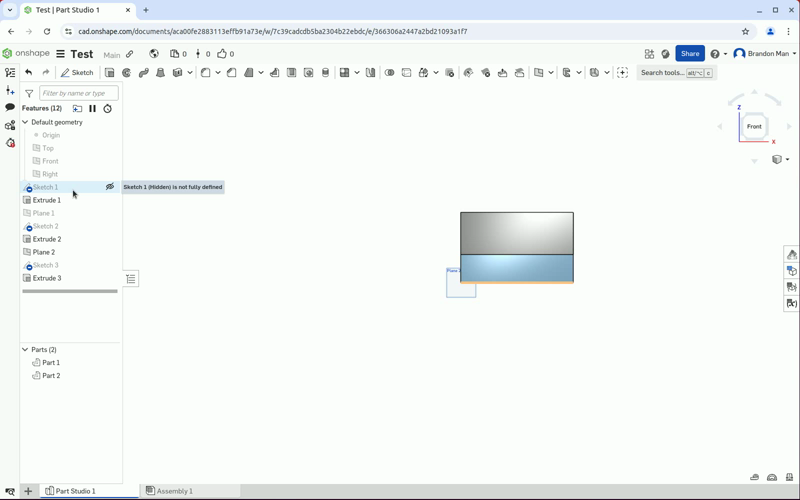
click(73, 189)
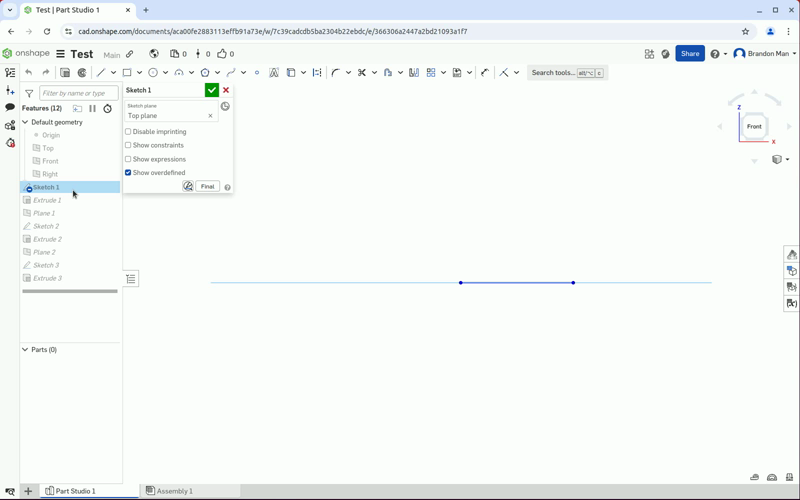
mouse_move(229, 92)
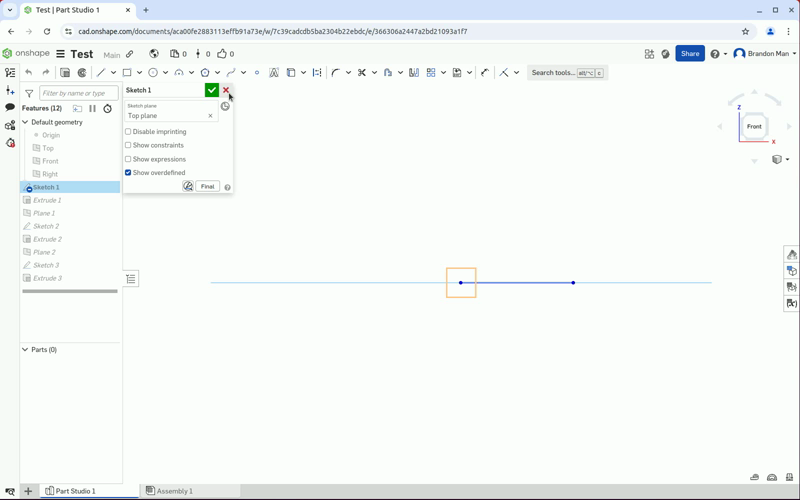
click(229, 92)
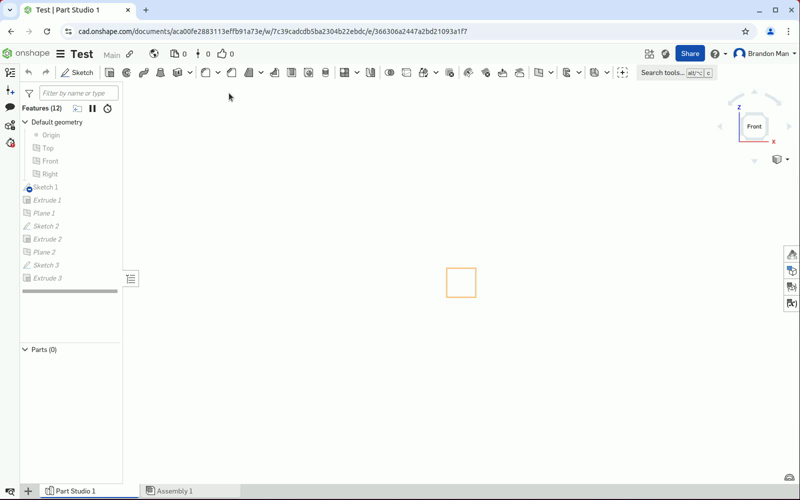
key(shift+s)
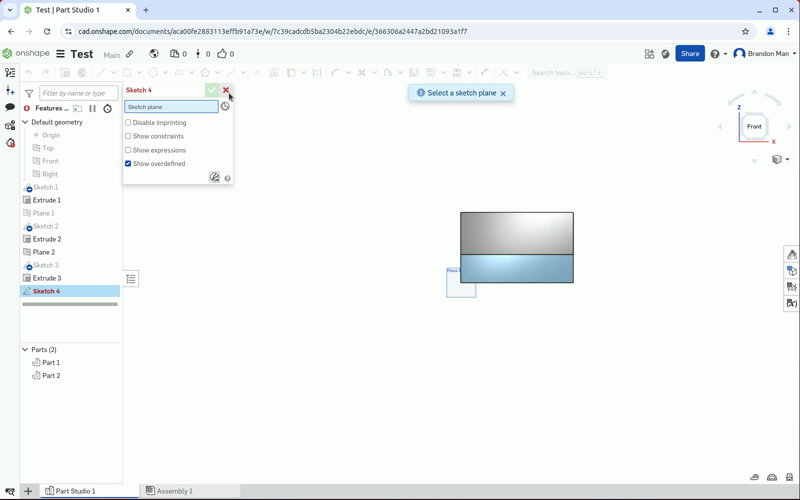
mouse_move(73, 254)
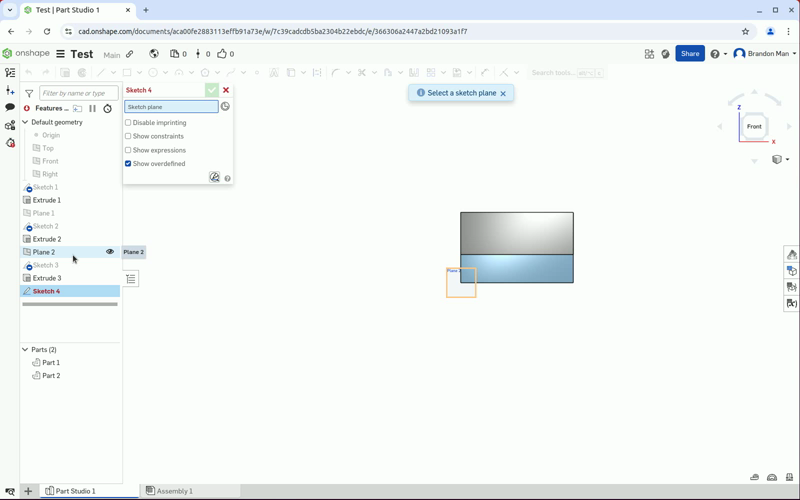
click(73, 254)
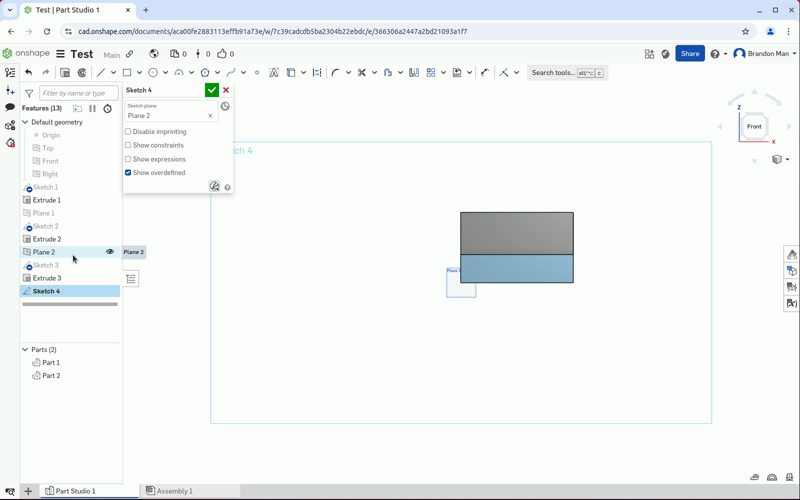
mouse_move(73, 352)
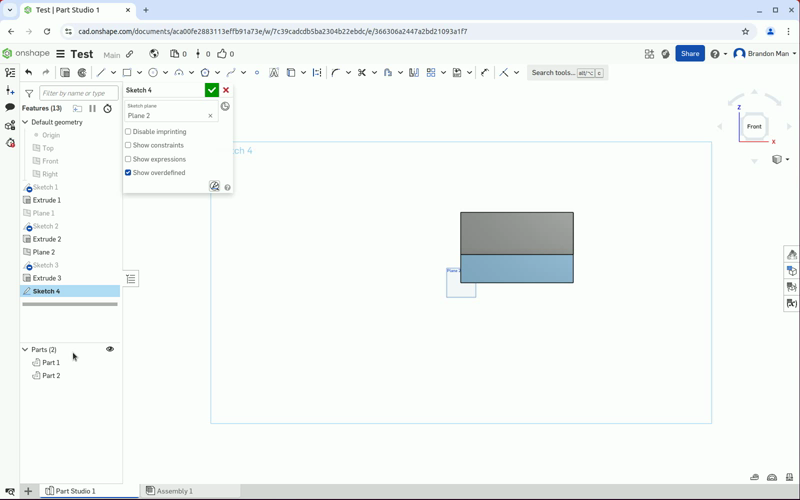
key(y)
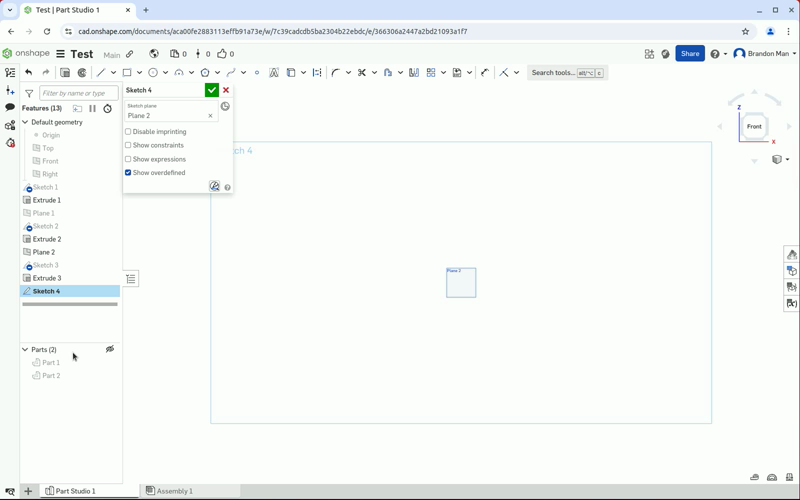
key(l)
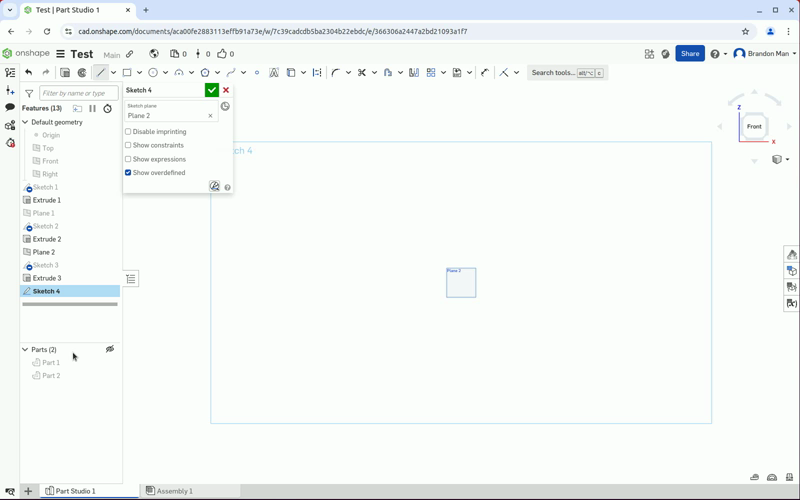
key_down(shift)
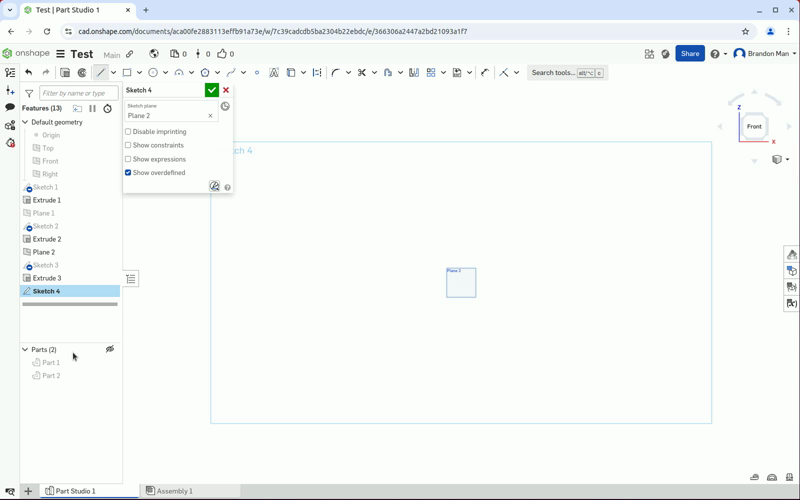
mouse_move(492, 254)
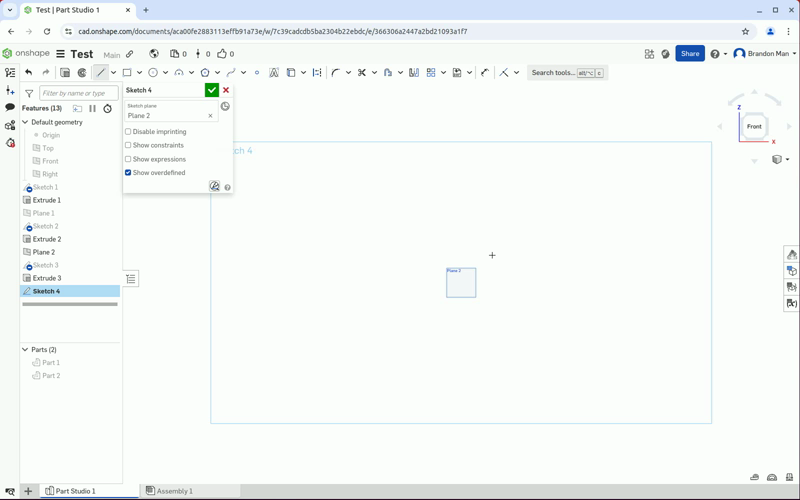
click(492, 254)
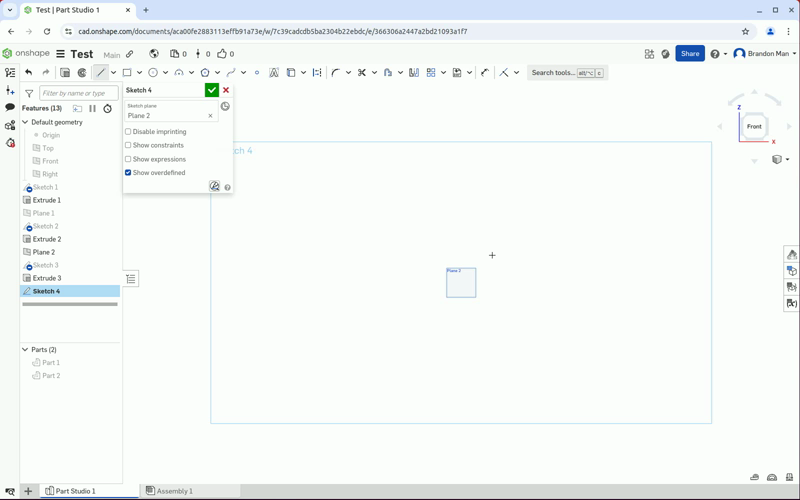
key_up(shift)
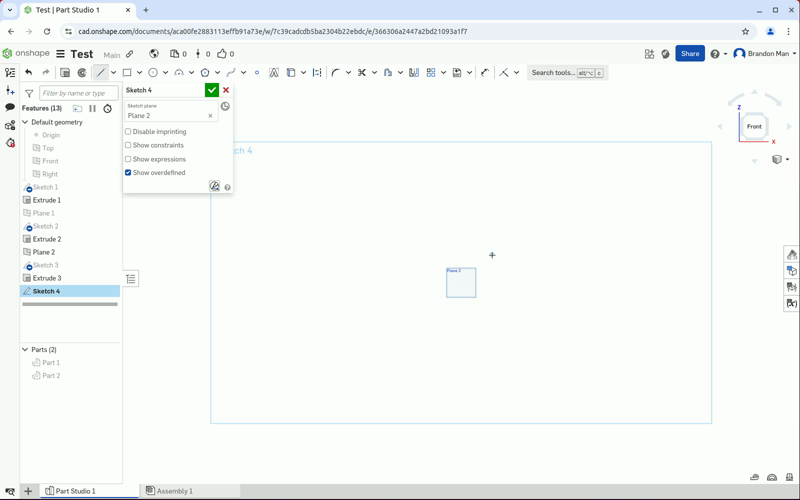
key_down(shift)
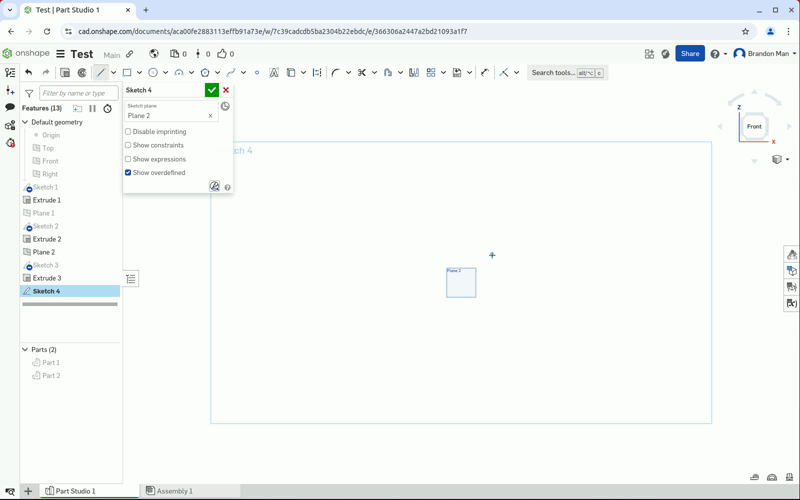
mouse_move(522, 254)
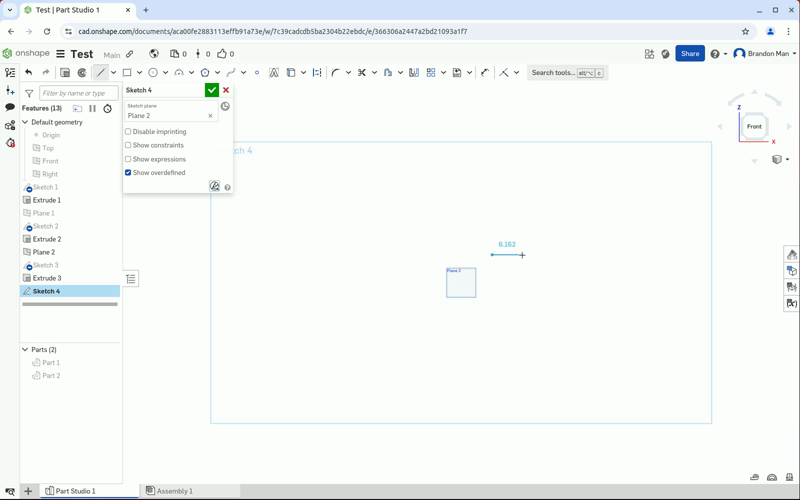
mouse_move(520, 254)
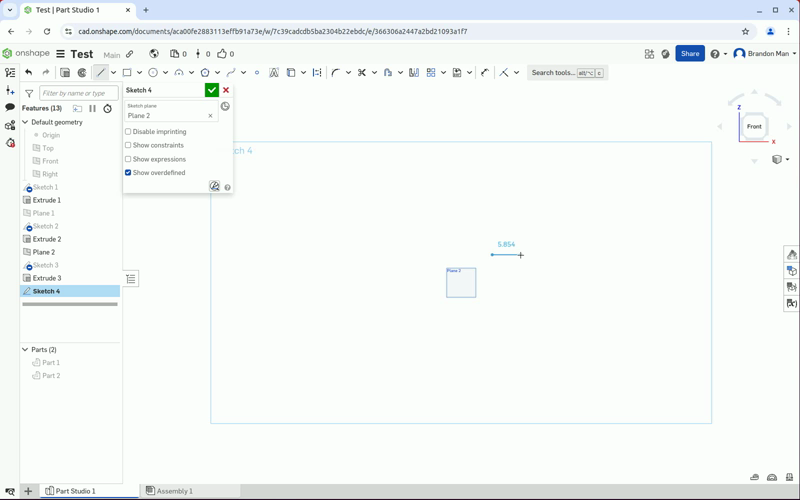
click(520, 254)
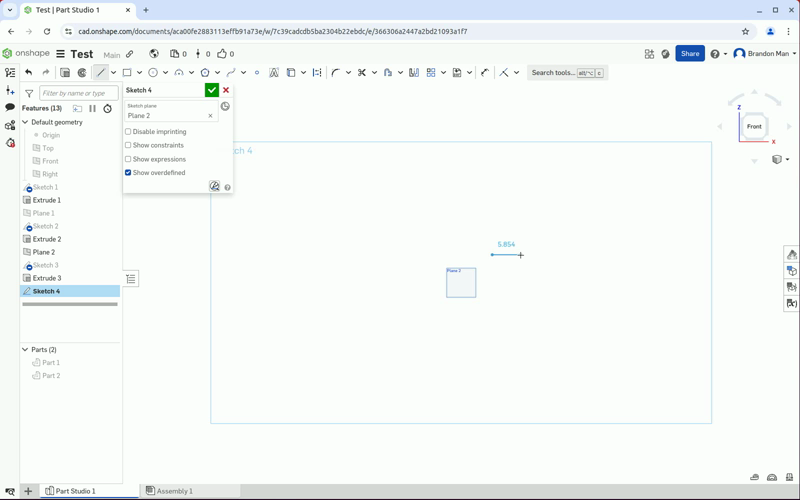
key_up(shift)
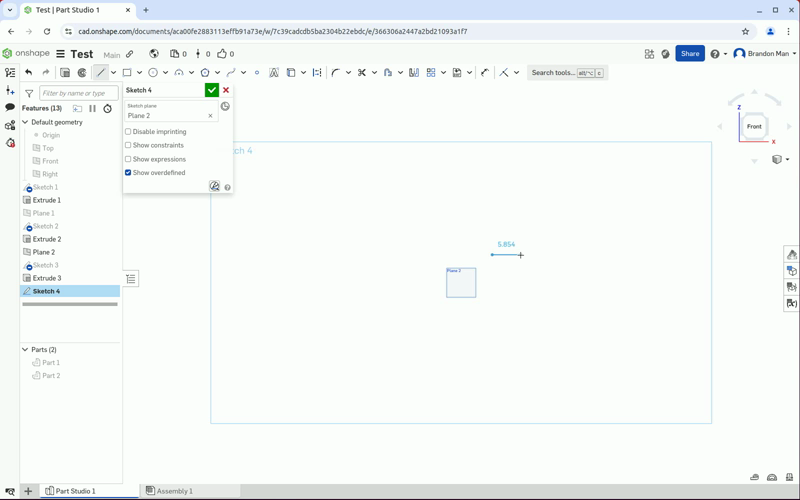
key_down(shift)
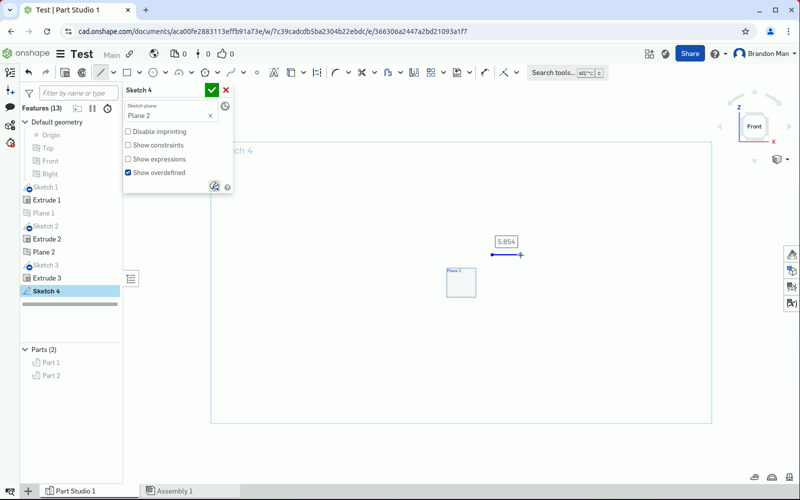
mouse_move(550, 254)
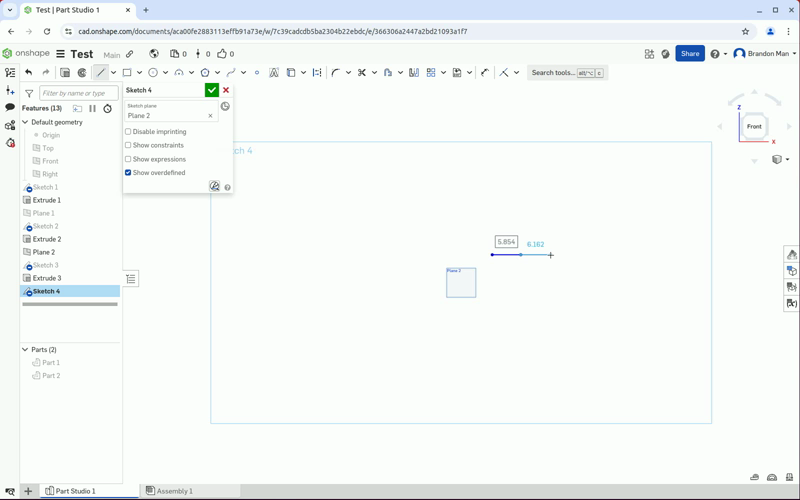
mouse_move(520, 211)
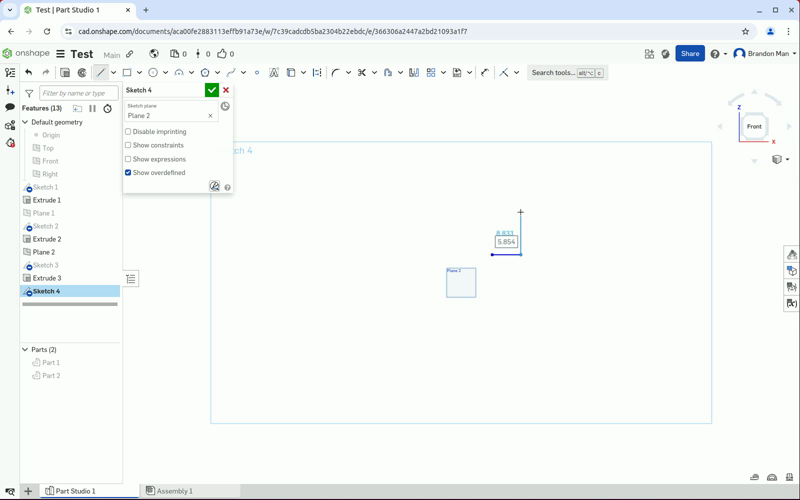
click(520, 211)
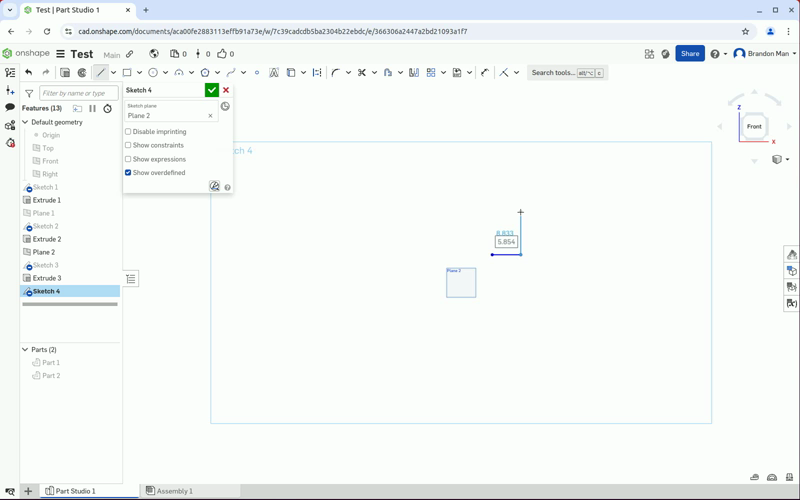
key_up(shift)
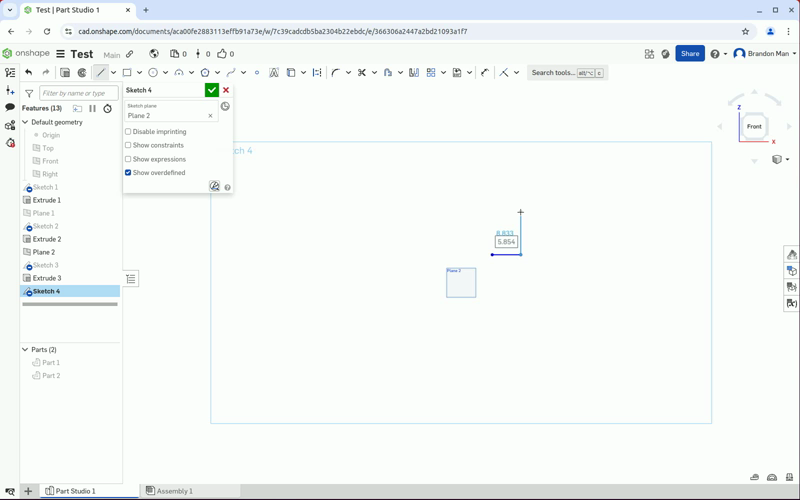
key_down(shift)
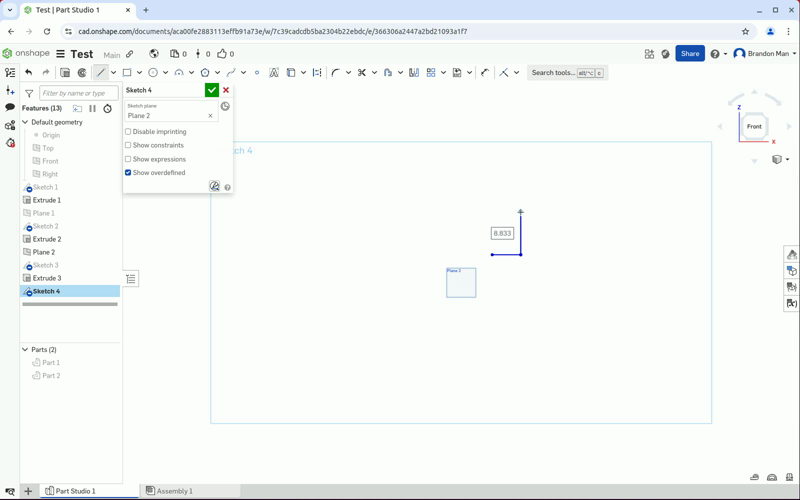
mouse_move(550, 211)
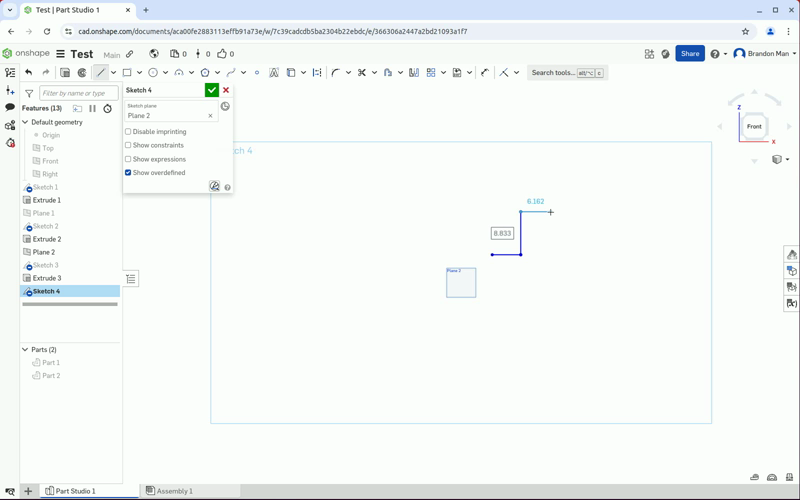
mouse_move(492, 211)
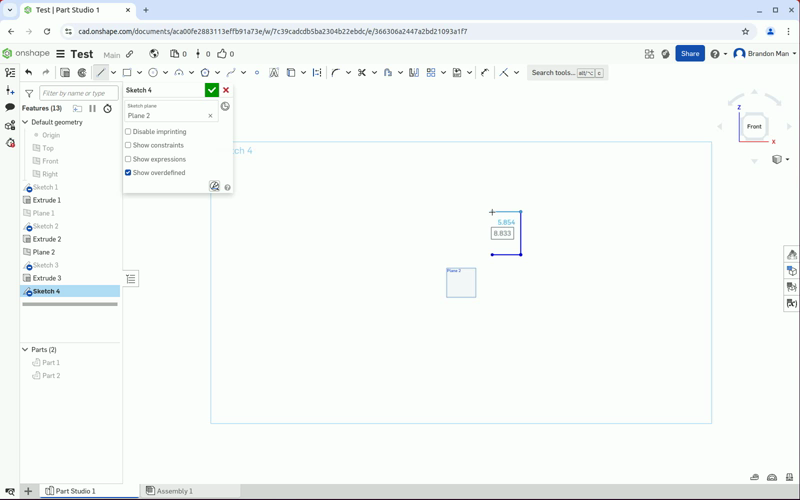
click(492, 211)
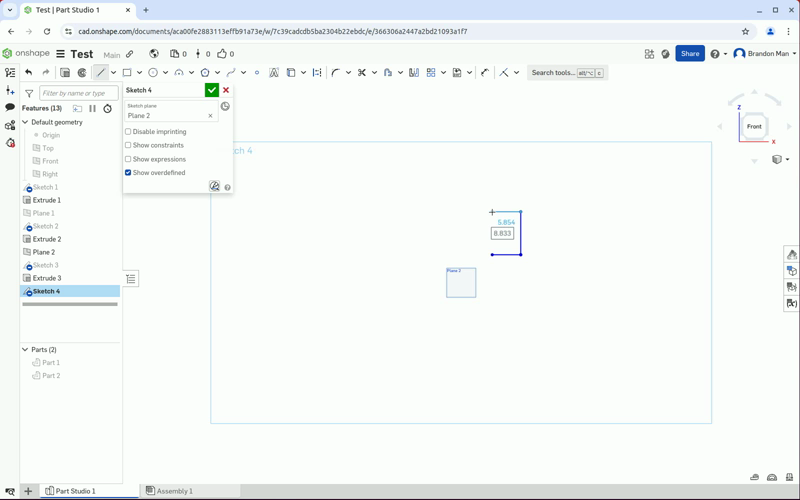
key_up(shift)
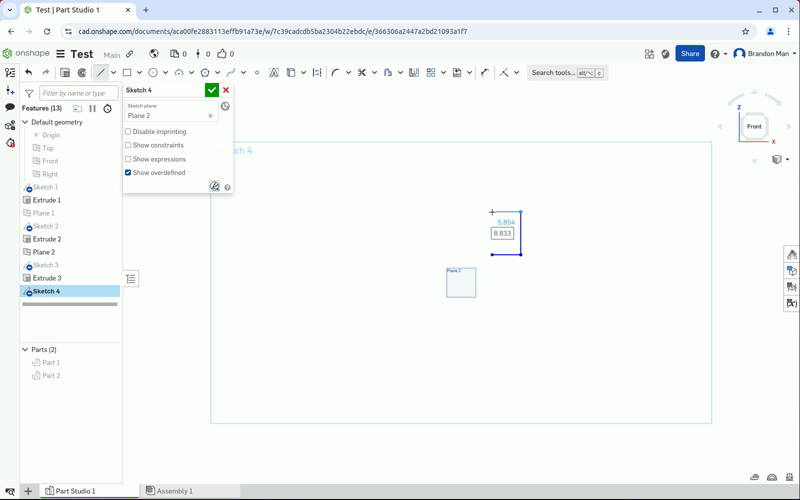
mouse_move(522, 211)
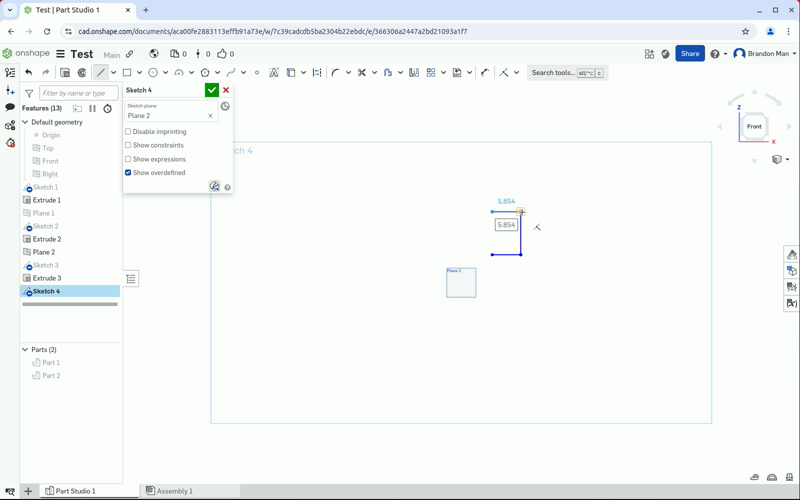
key_down(shift)
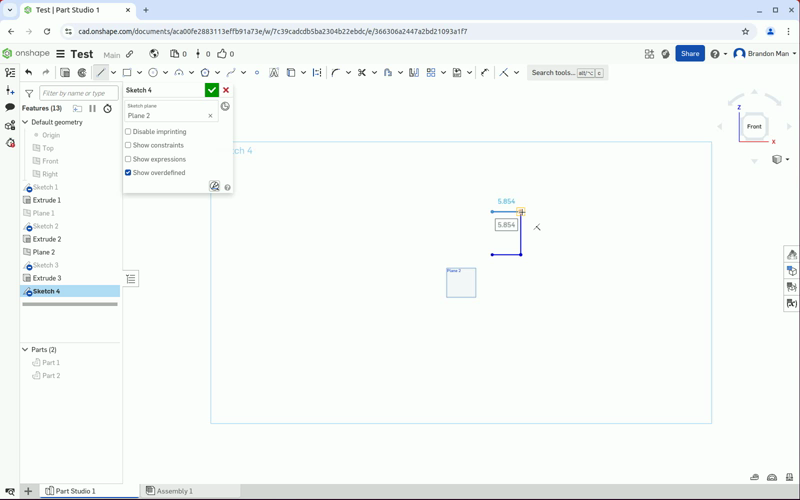
mouse_move(492, 254)
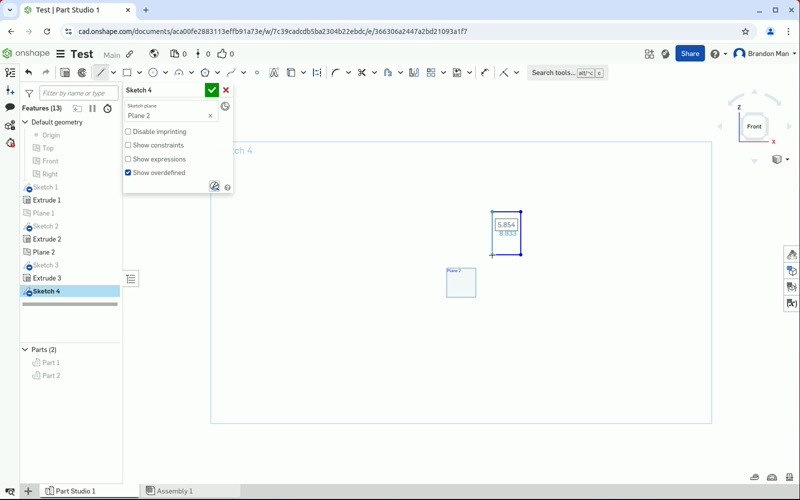
key_up(shift)
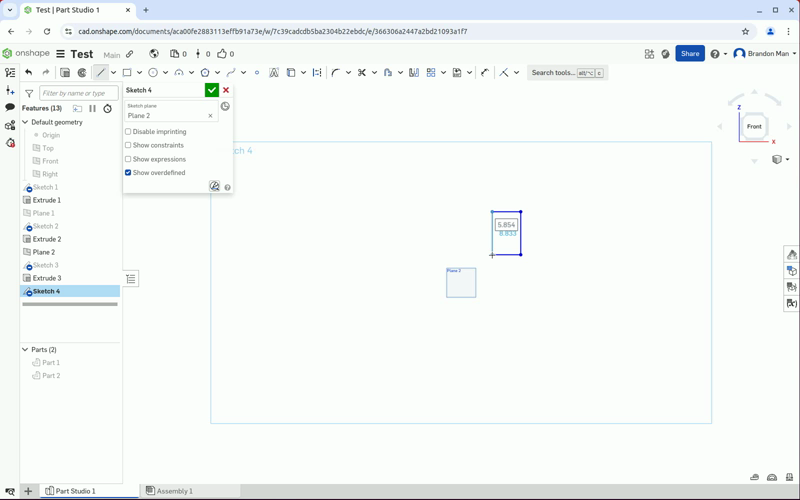
click(492, 254)
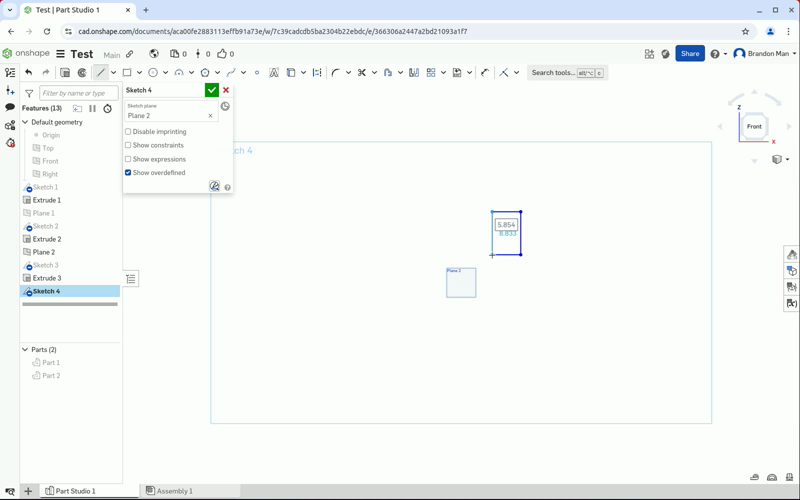
key(esc)
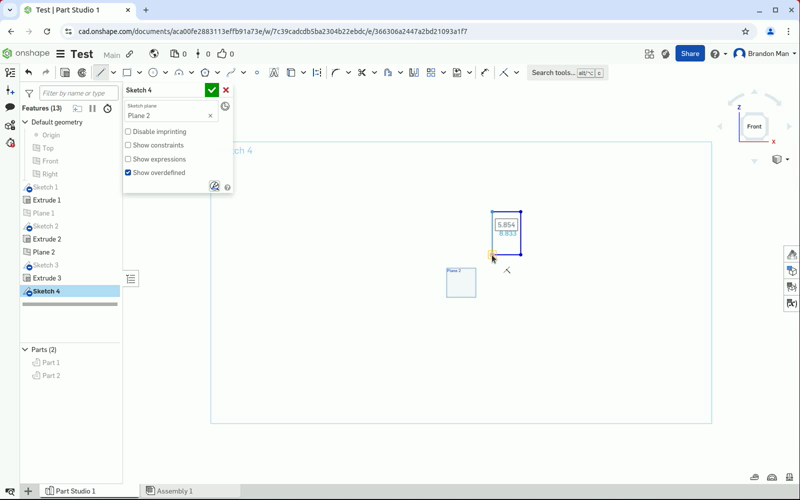
mouse_move(493, 223)
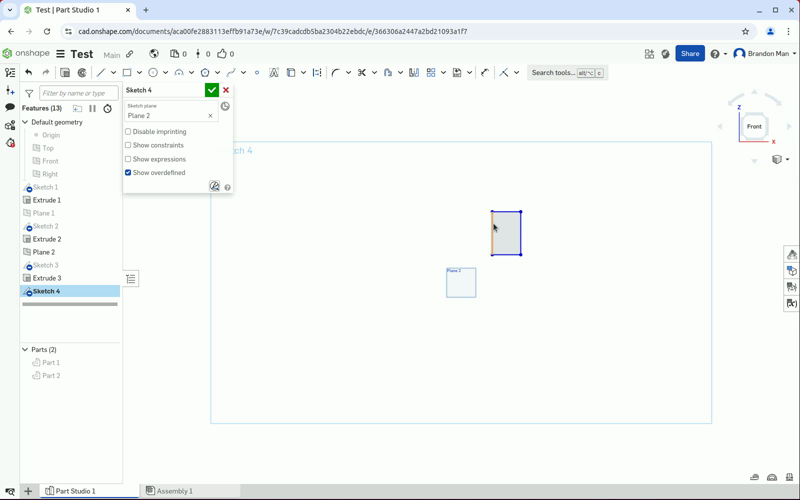
scroll(6)
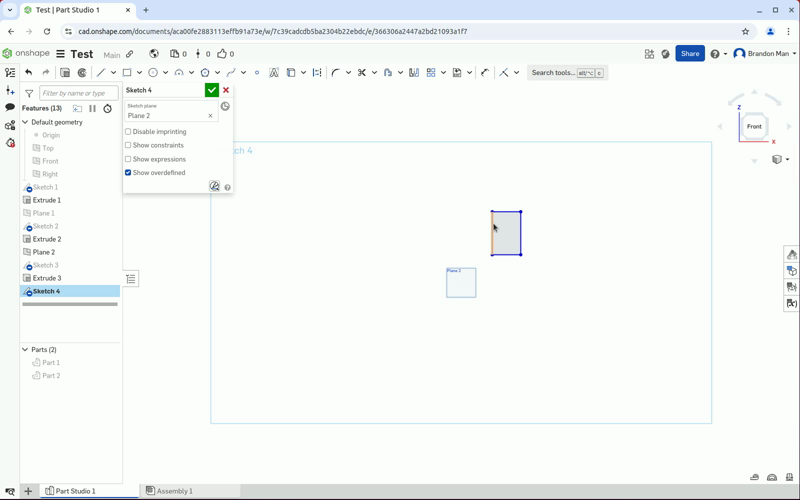
scroll(6)
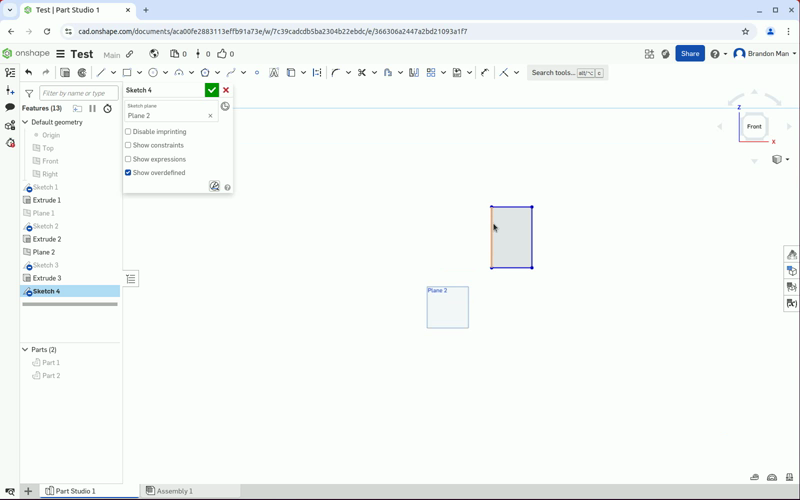
scroll(6)
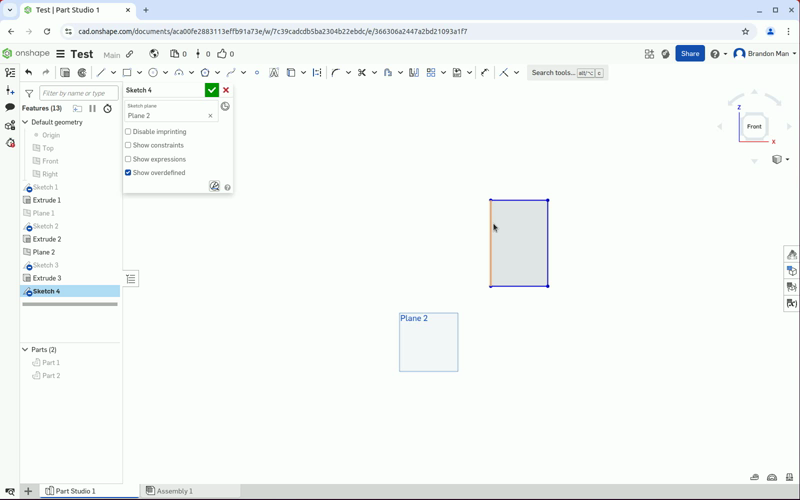
scroll(6)
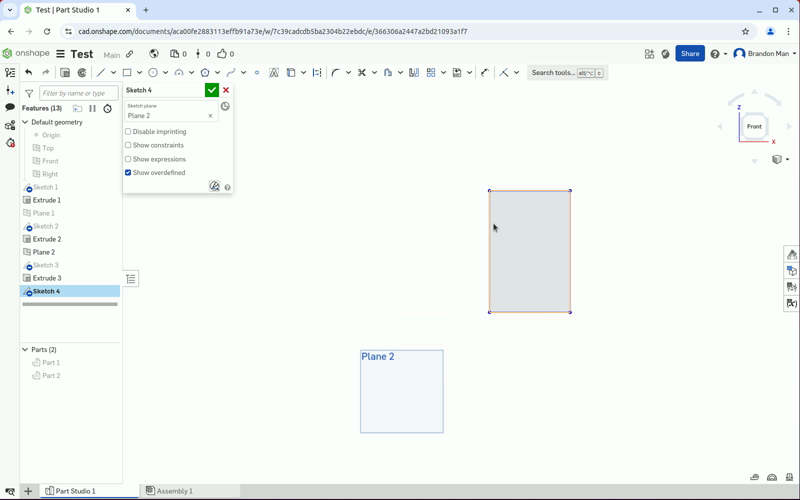
scroll(6)
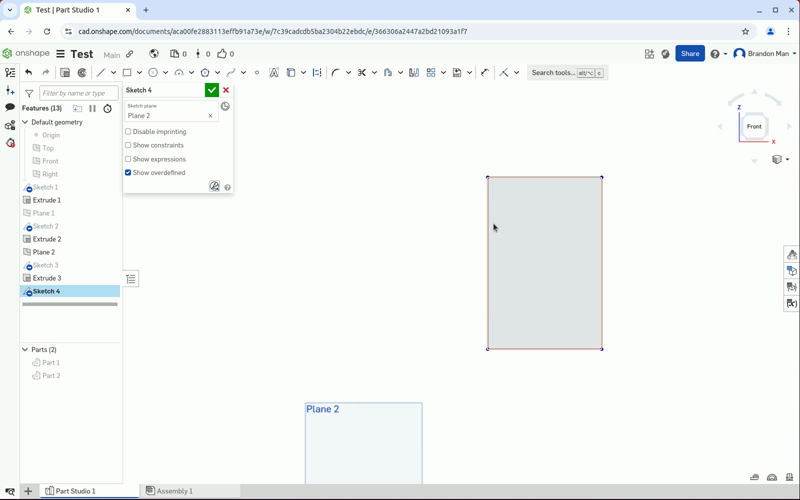
scroll(6)
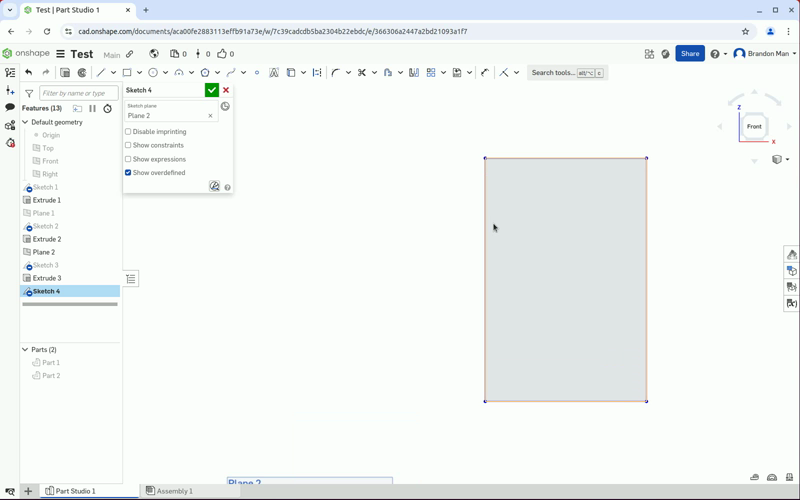
scroll(6)
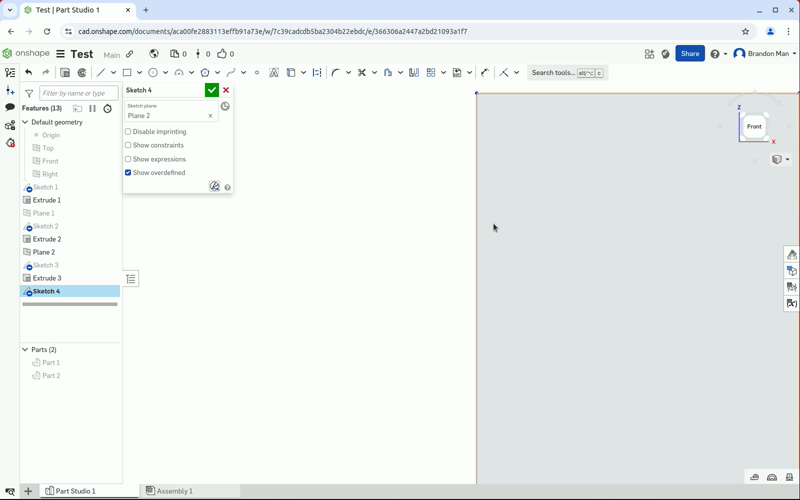
click(493, 223)
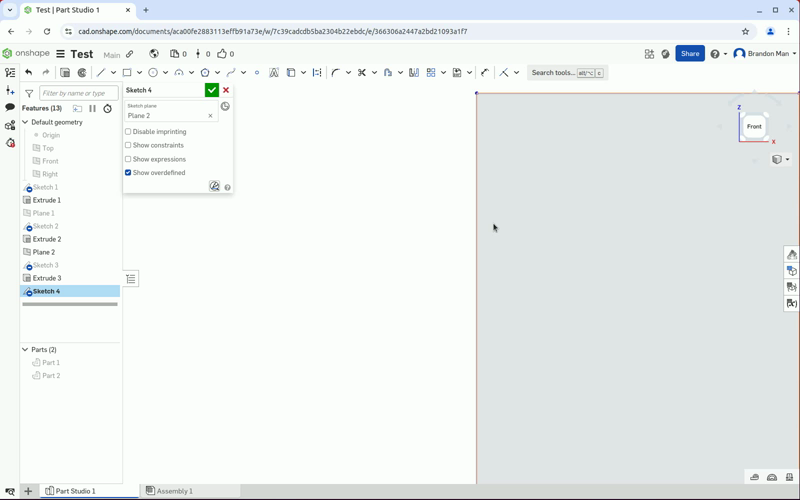
scroll(-6)
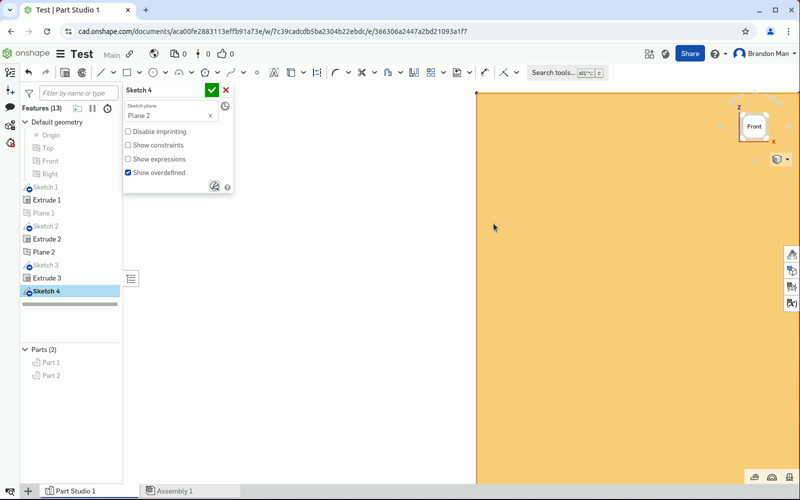
scroll(-6)
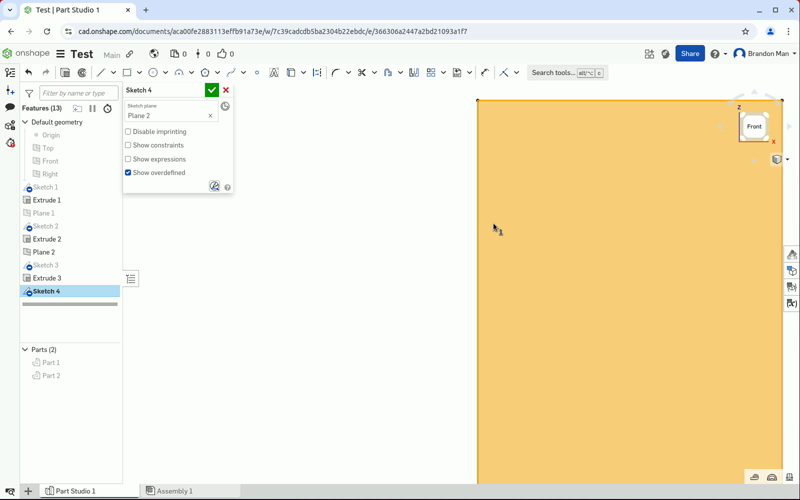
scroll(-6)
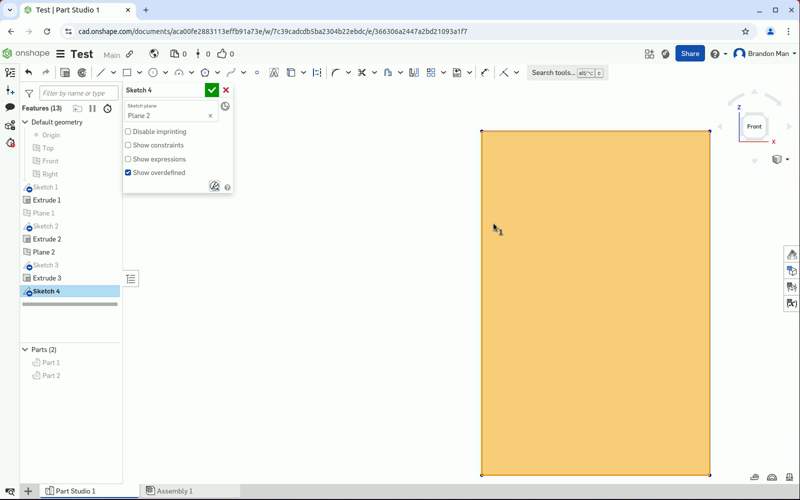
scroll(-6)
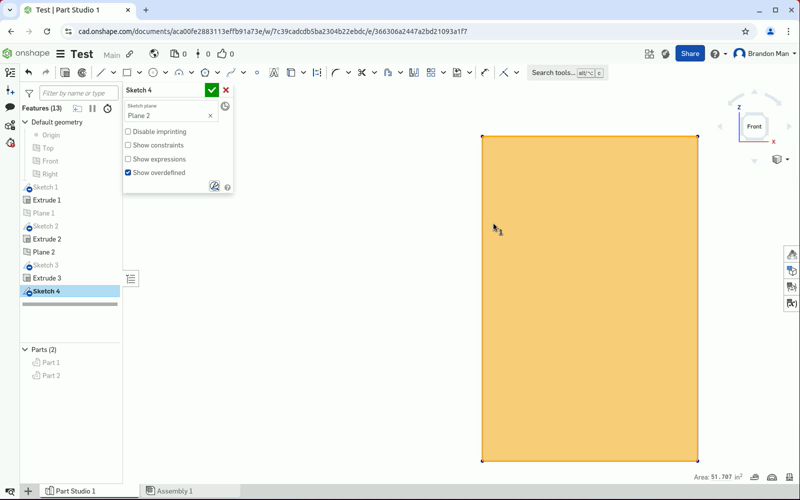
scroll(-6)
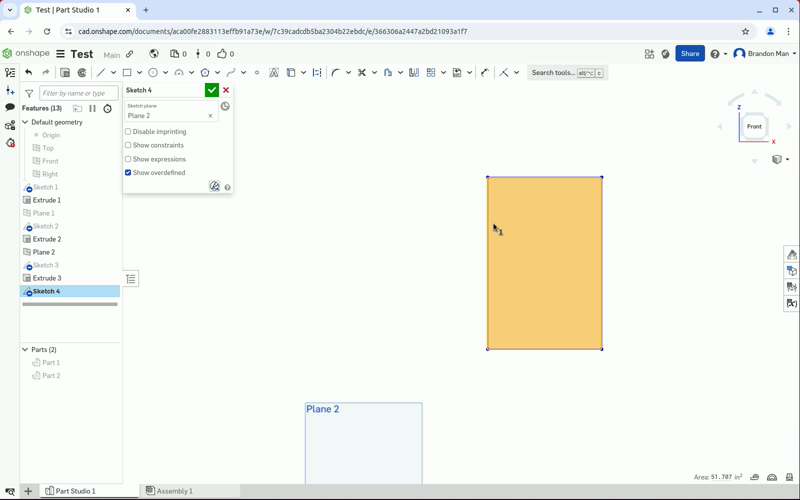
scroll(-6)
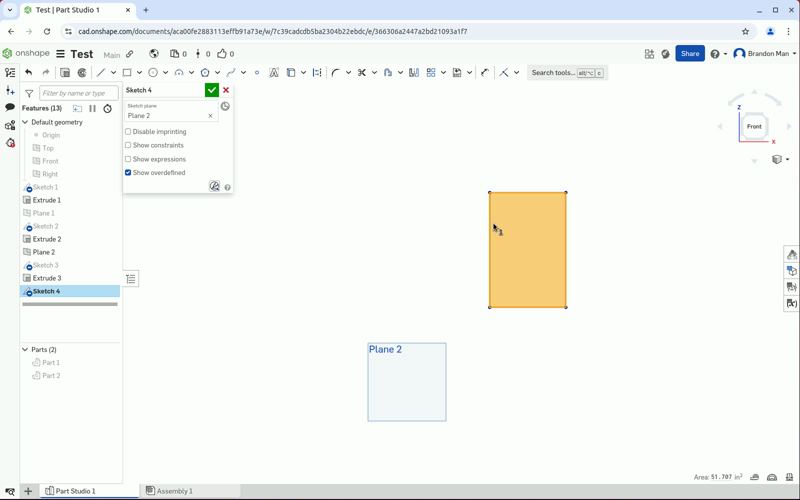
scroll(-6)
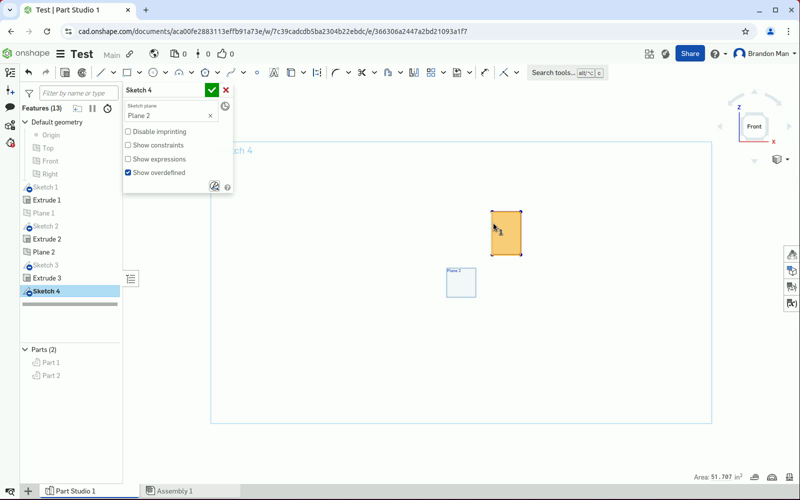
mouse_move(73, 352)
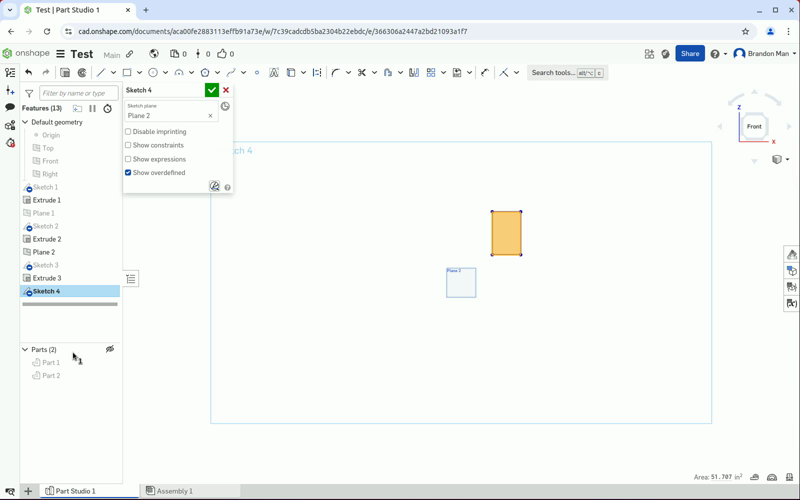
key(shift+y)
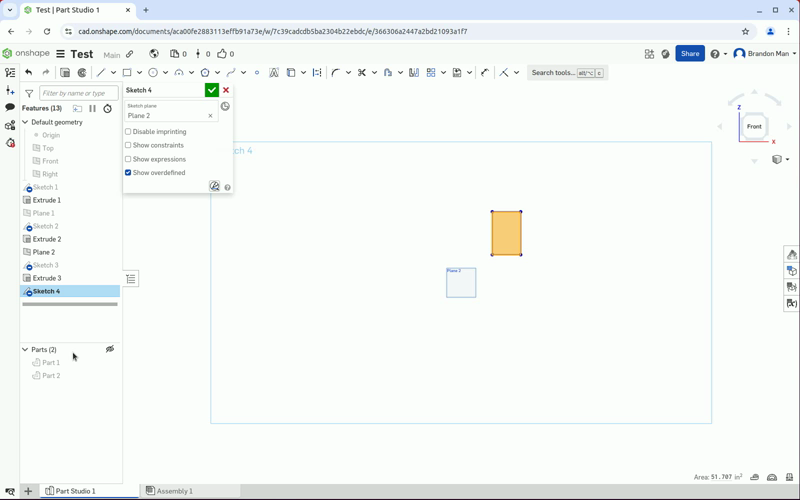
key(shift+e)
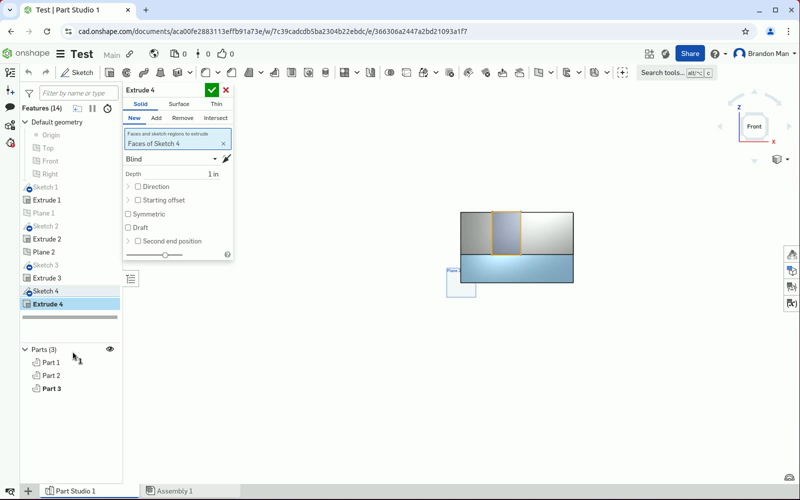
mouse_move(143, 106)
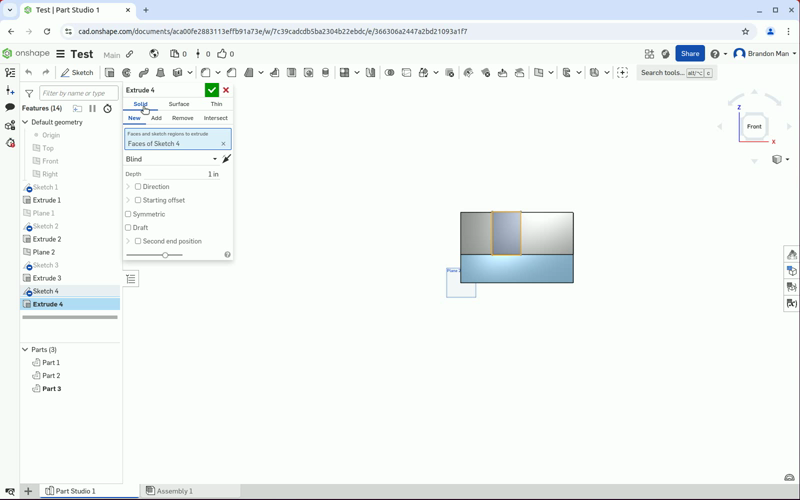
click(143, 106)
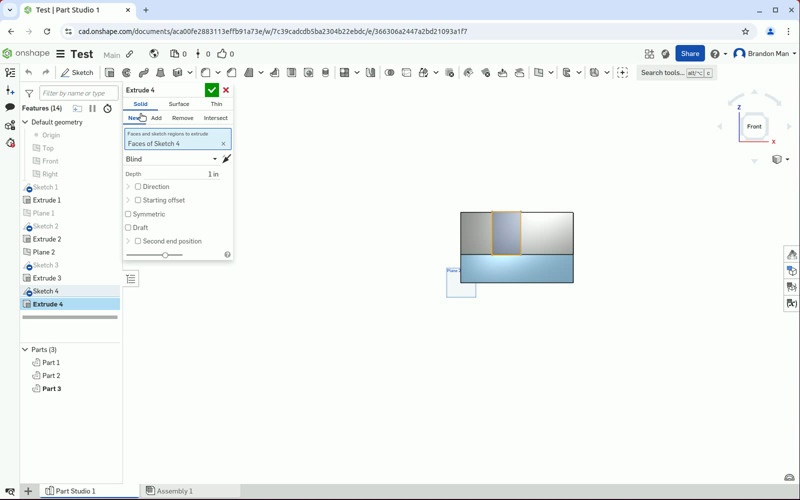
mouse_move(137, 120)
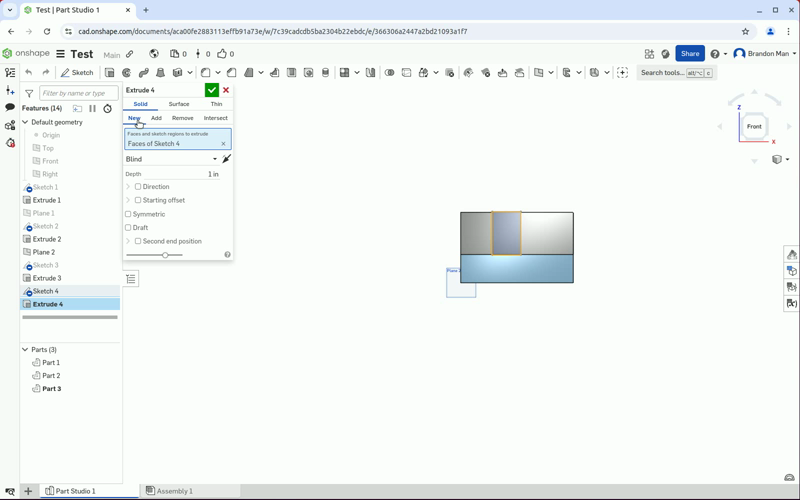
click(137, 120)
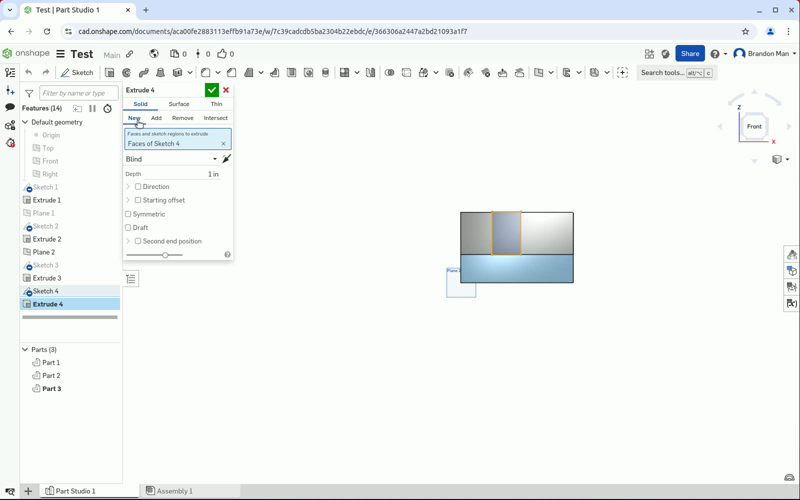
key(tab, 4)
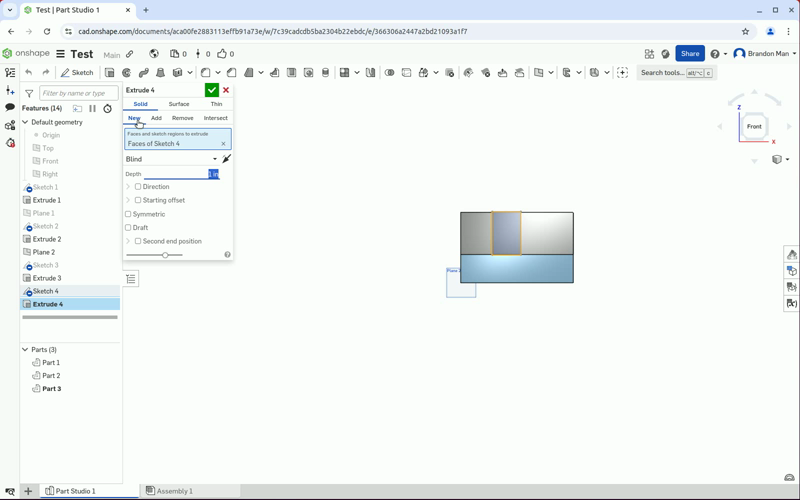
text(8.666)
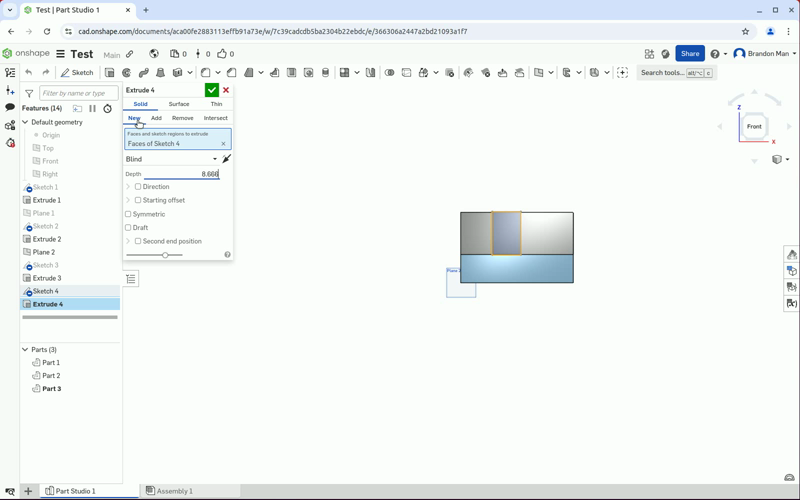
key(enter)
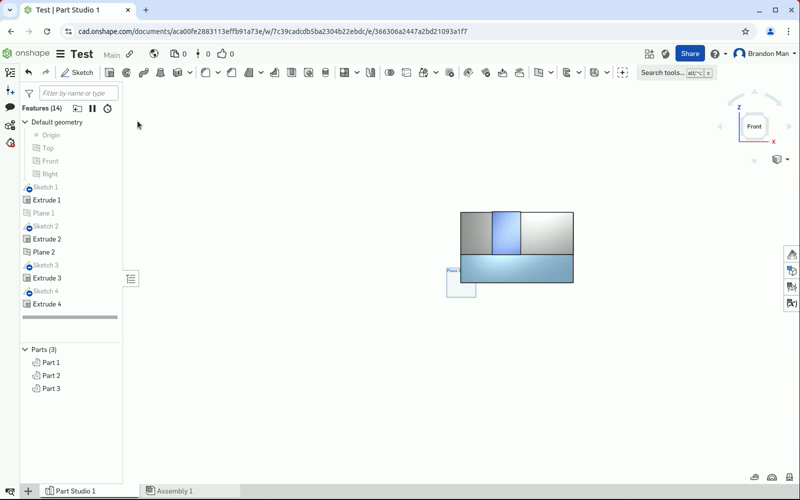
key(shift+h)
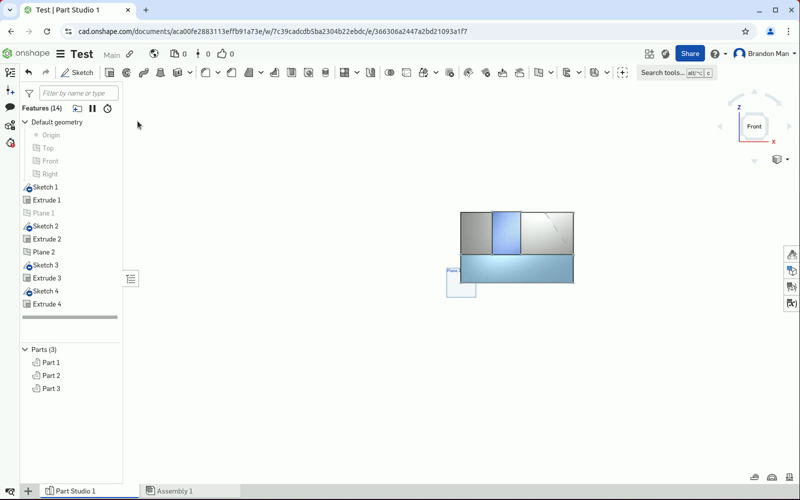
key(shift+h)
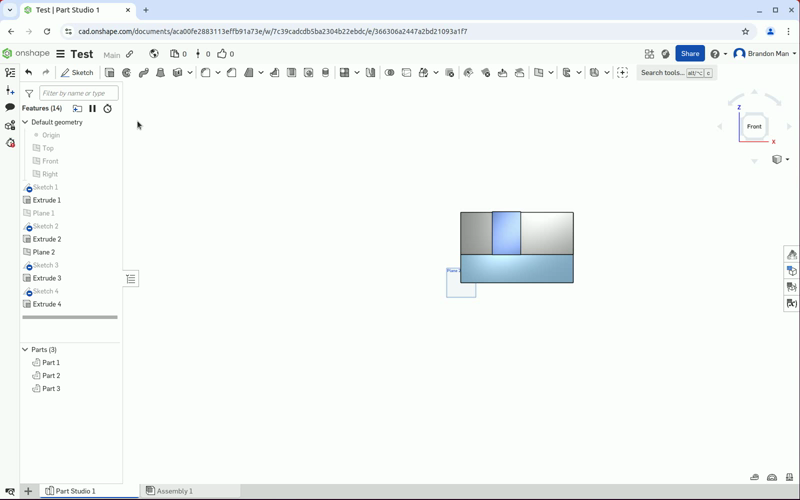
mouse_move(73, 189)
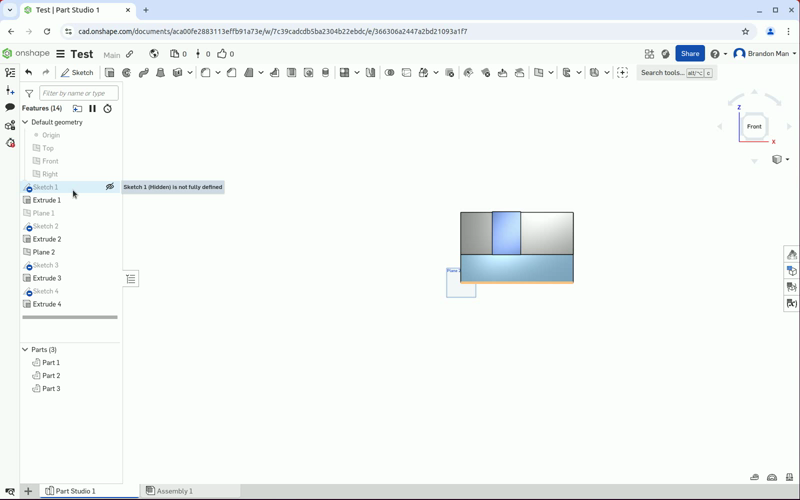
click(73, 189)
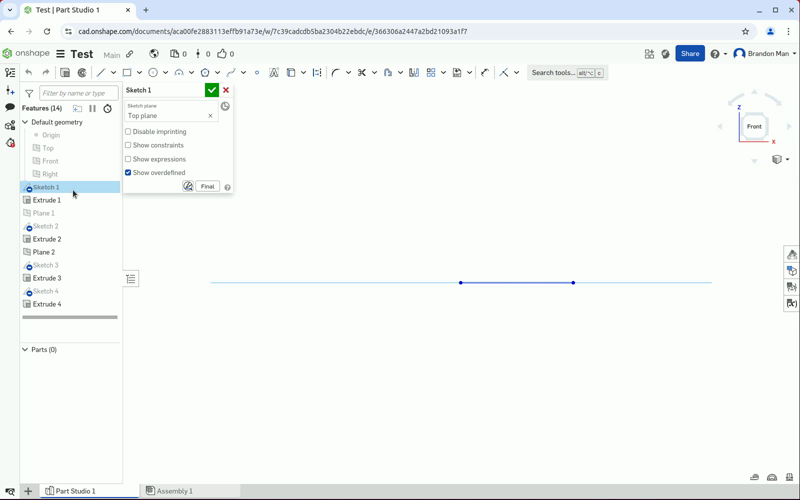
mouse_move(229, 92)
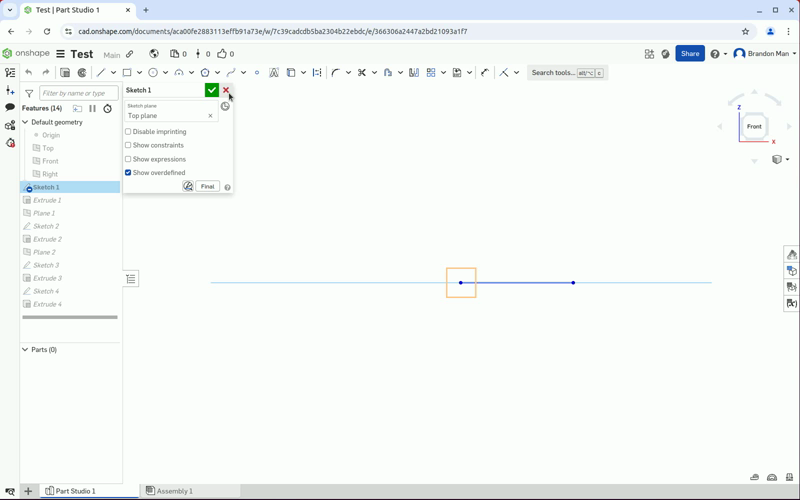
click(229, 92)
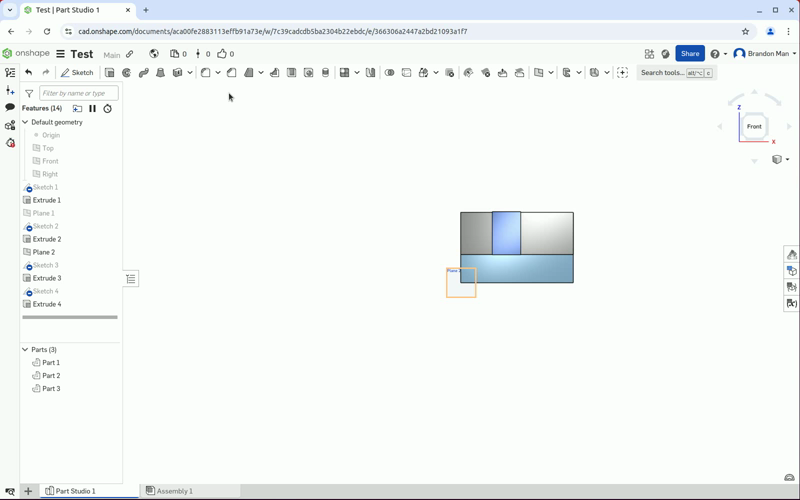
mouse_move(73, 352)
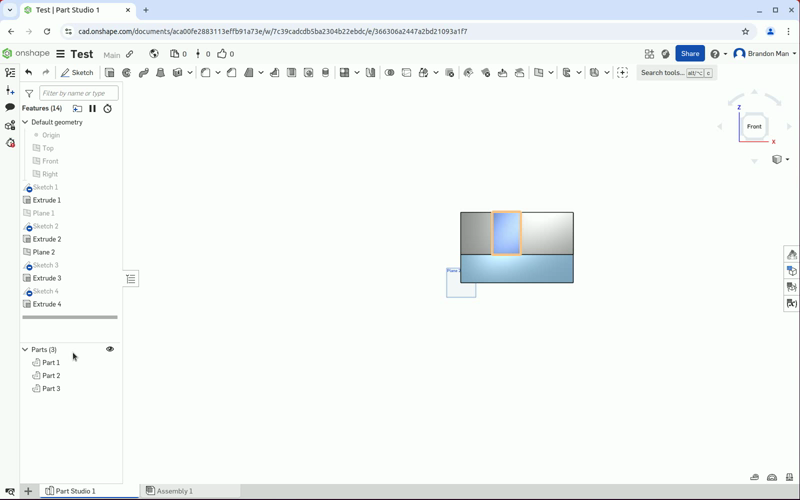
key(y)
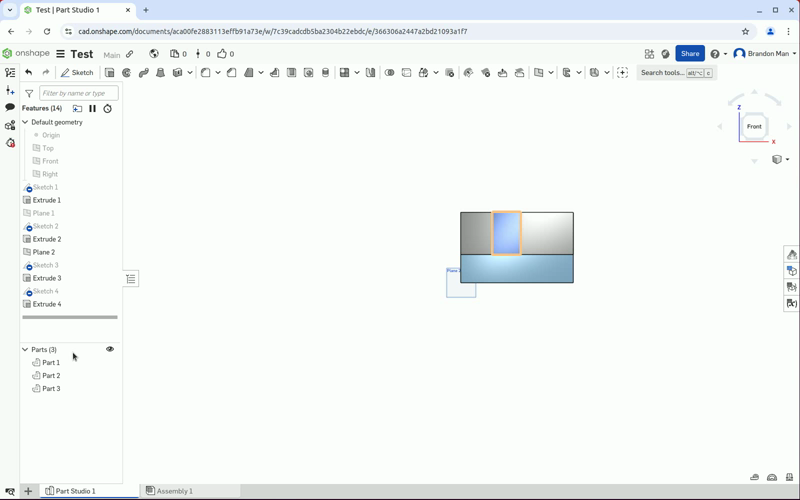
key(shift+p)
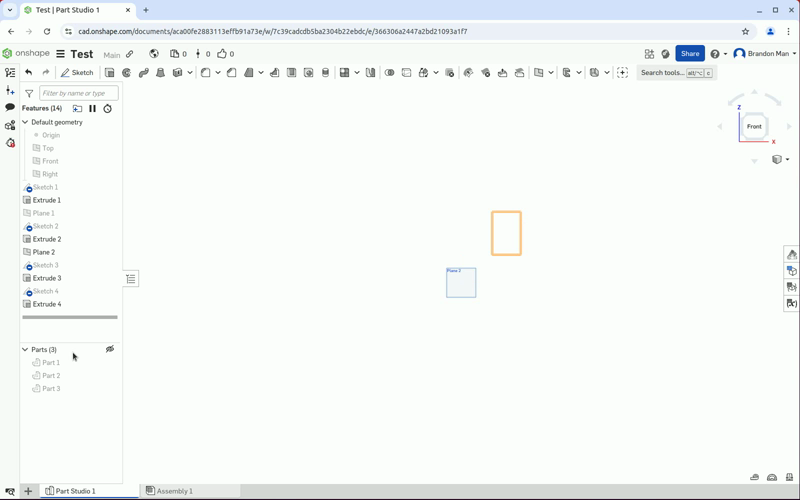
key(space)
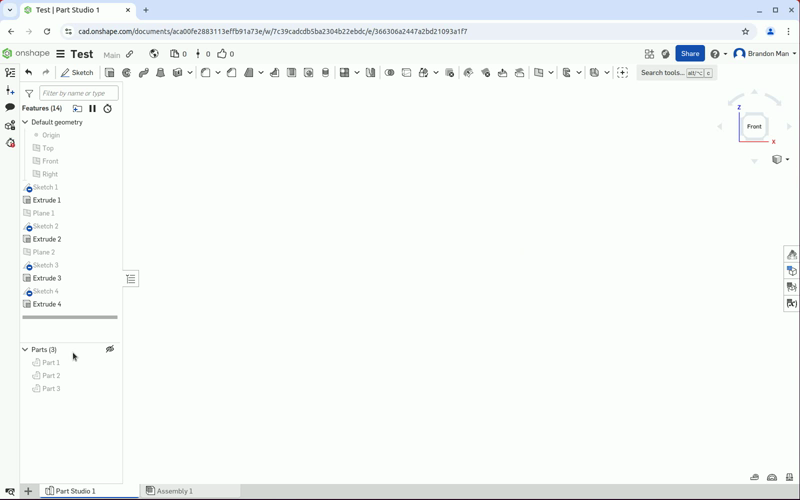
key_down(shift)
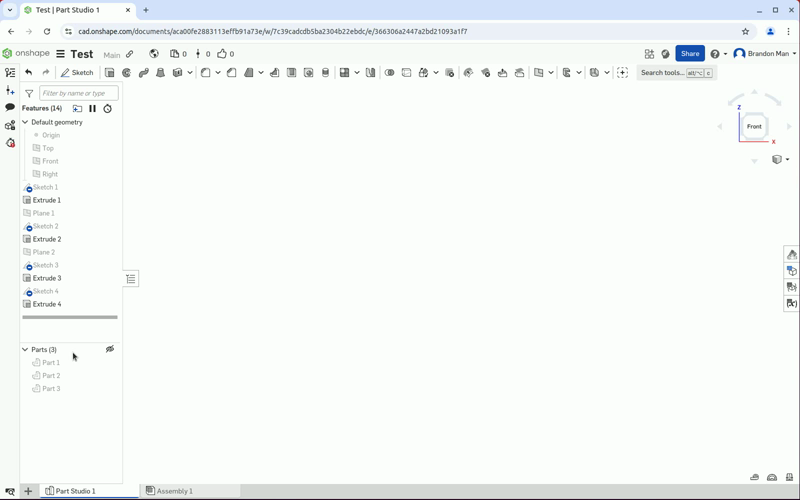
key(left)
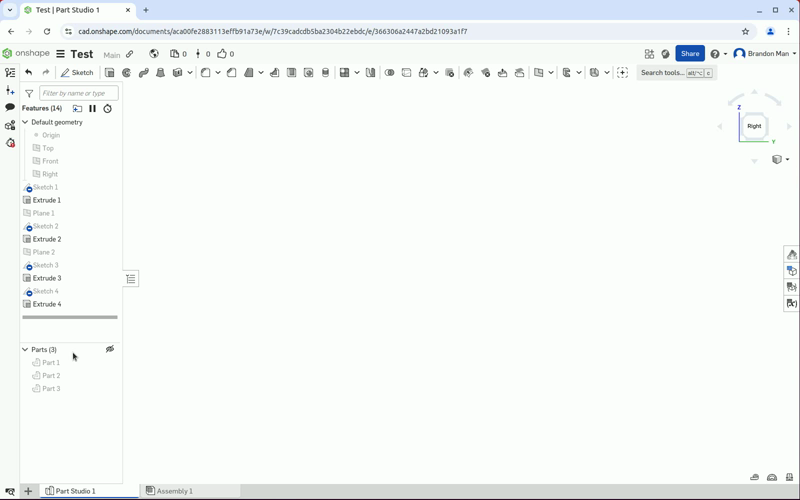
key_up(shift)
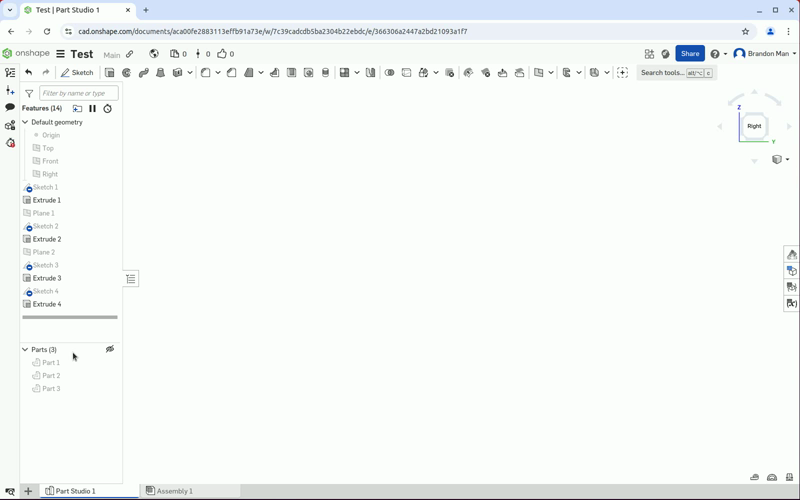
mouse_move(73, 352)
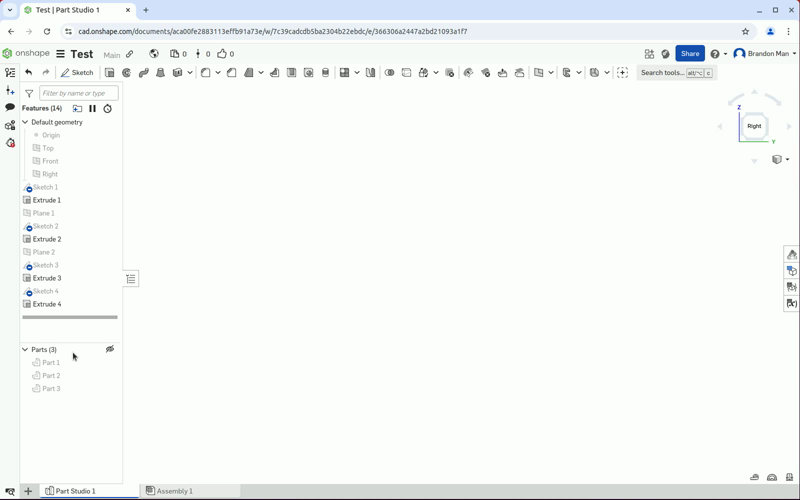
key(shift+y)
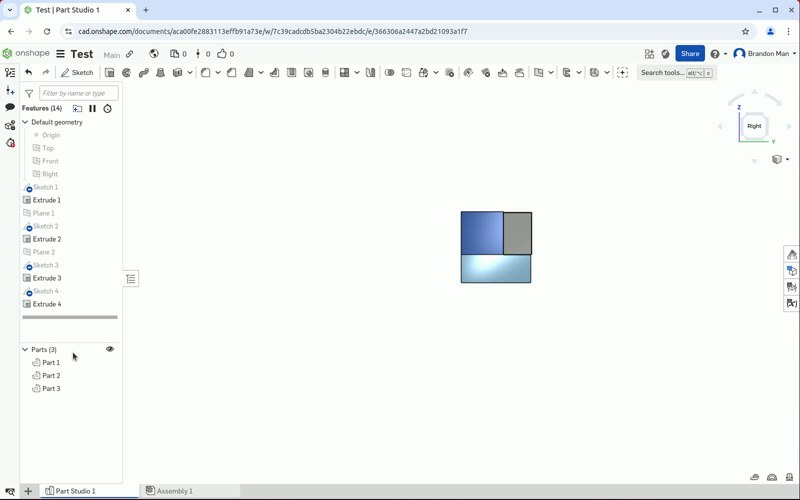
mouse_move(541, 75)
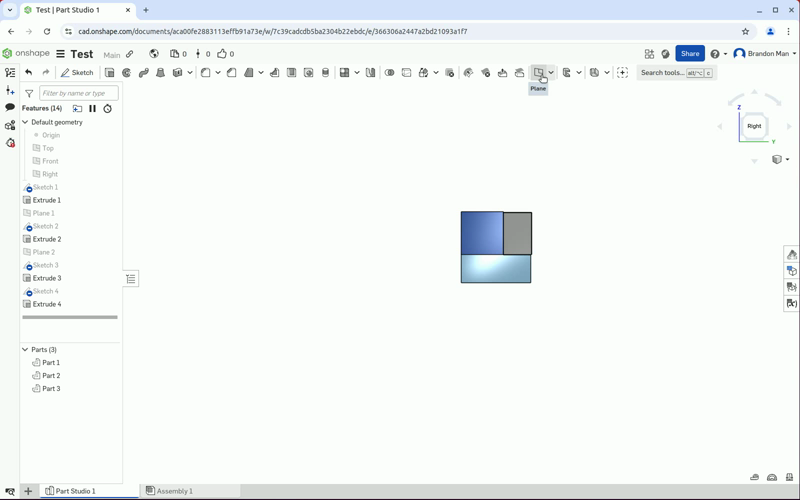
click(541, 75)
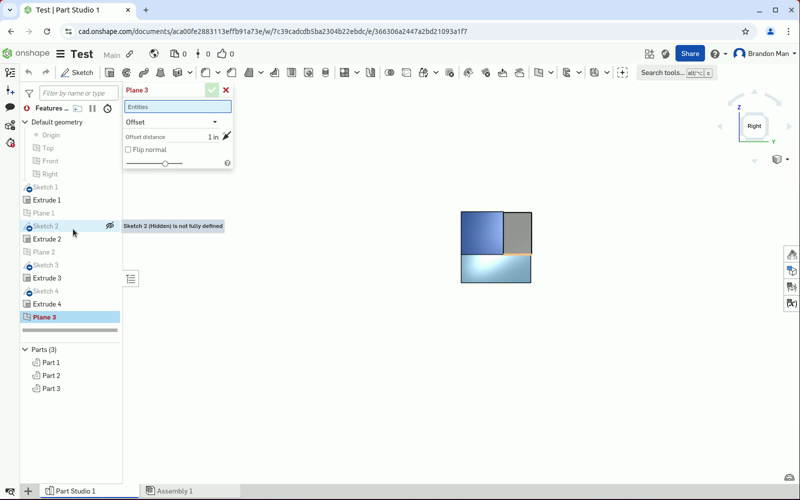
scroll(3)
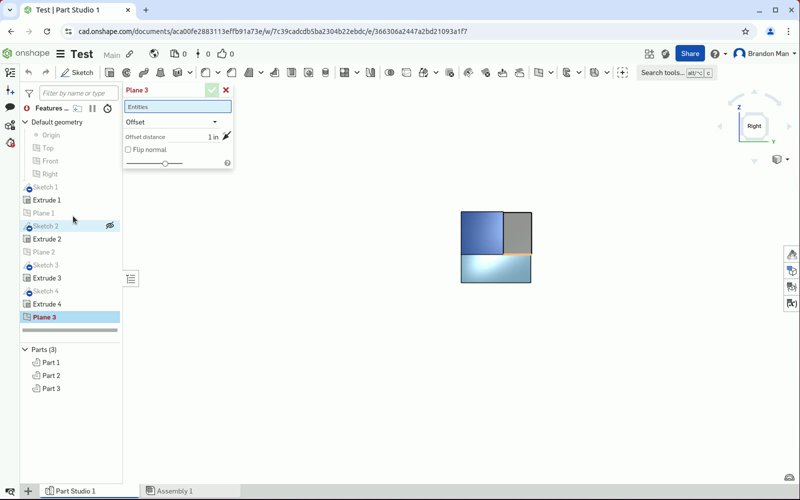
mouse_move(73, 176)
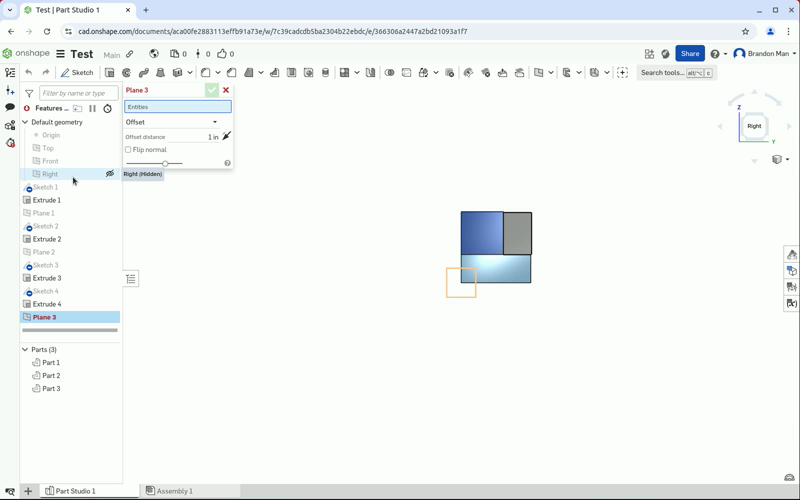
click(73, 176)
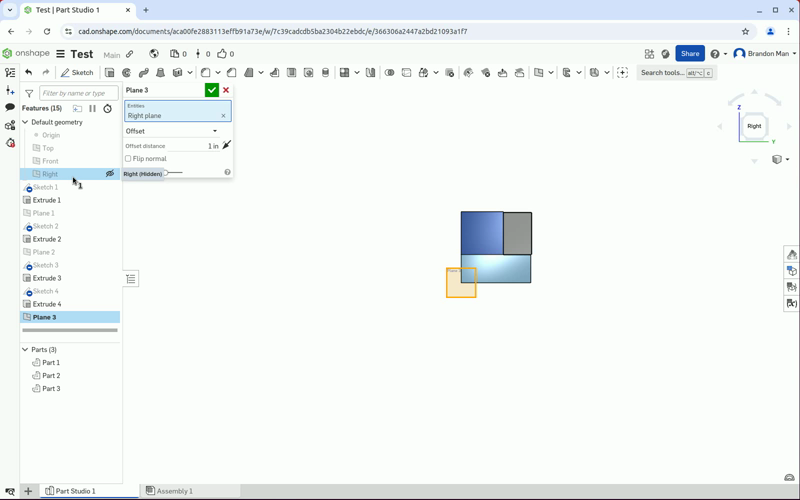
key(tab, 2)
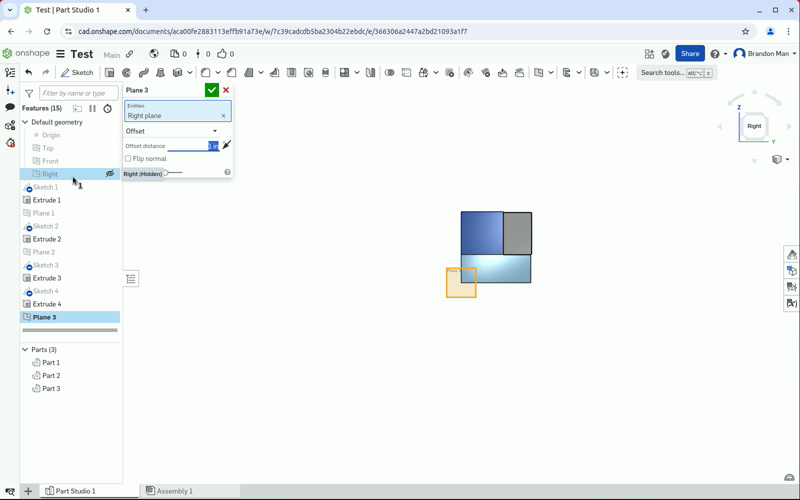
text(12.263)
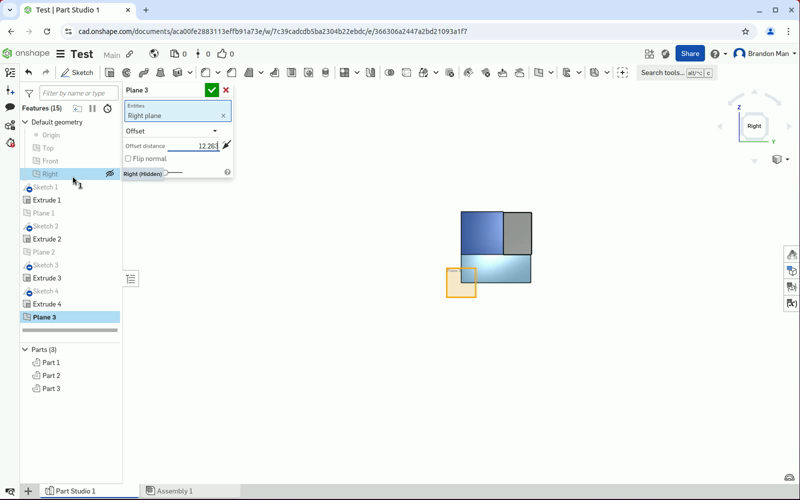
key(enter, 2)
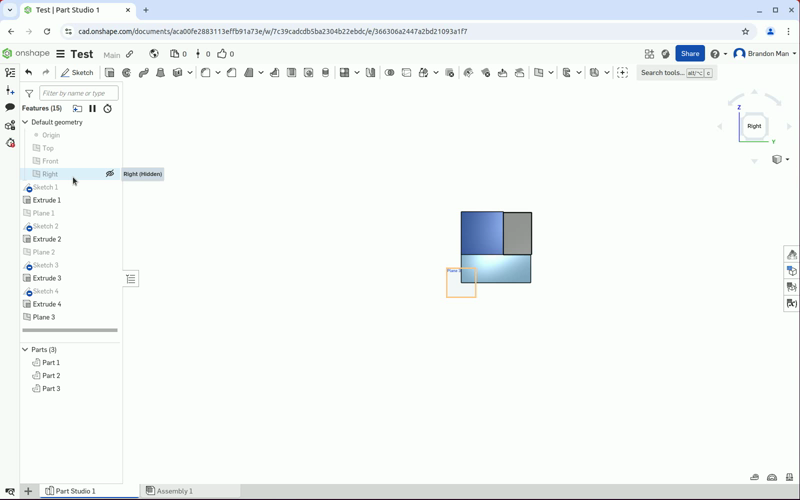
key(shift+s)
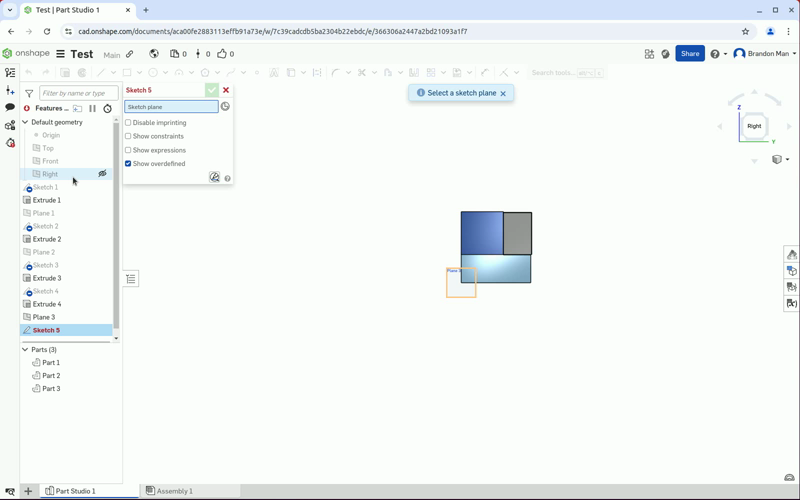
mouse_move(69, 319)
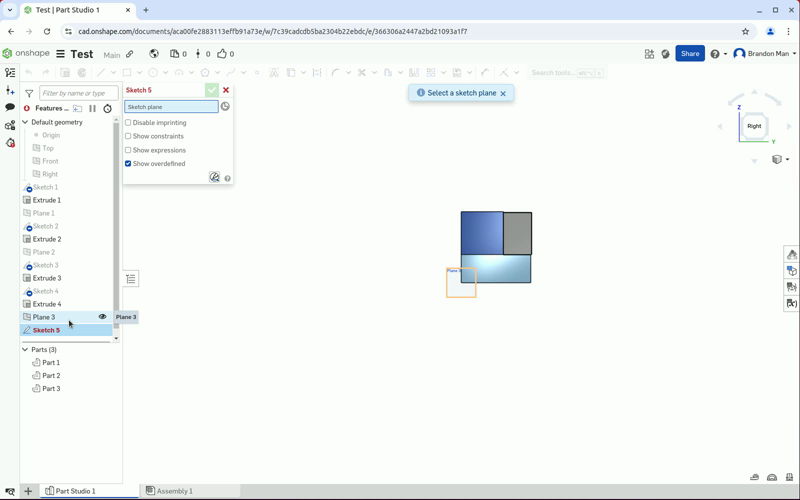
click(69, 319)
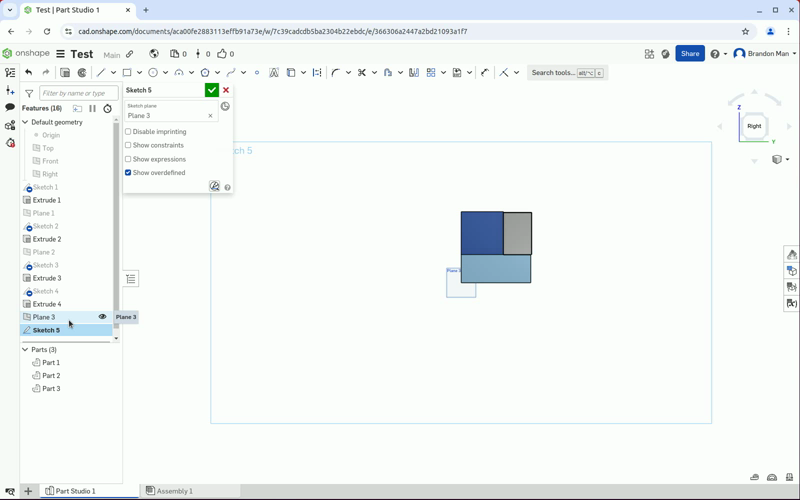
mouse_move(73, 352)
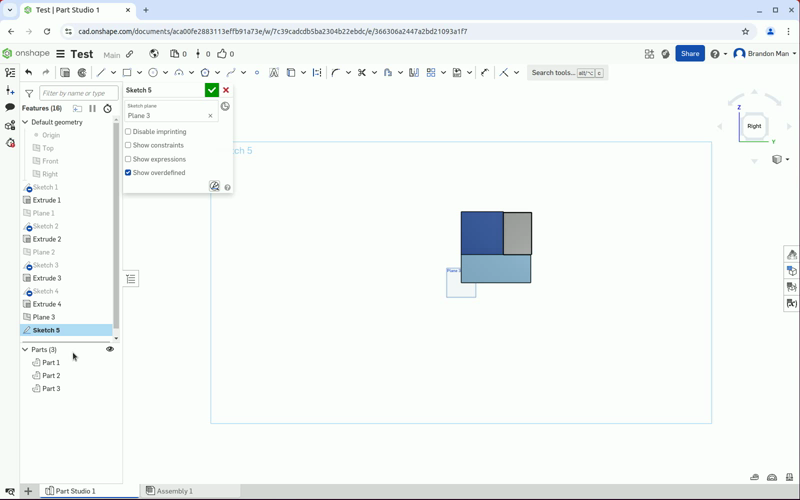
key(y)
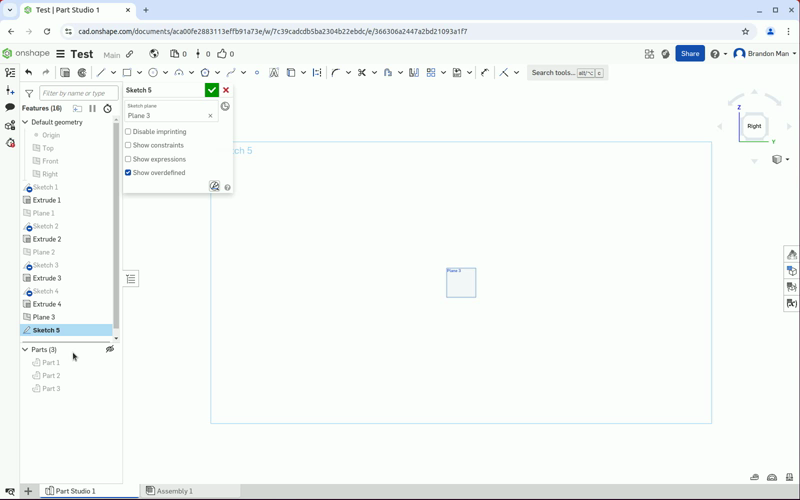
key(l)
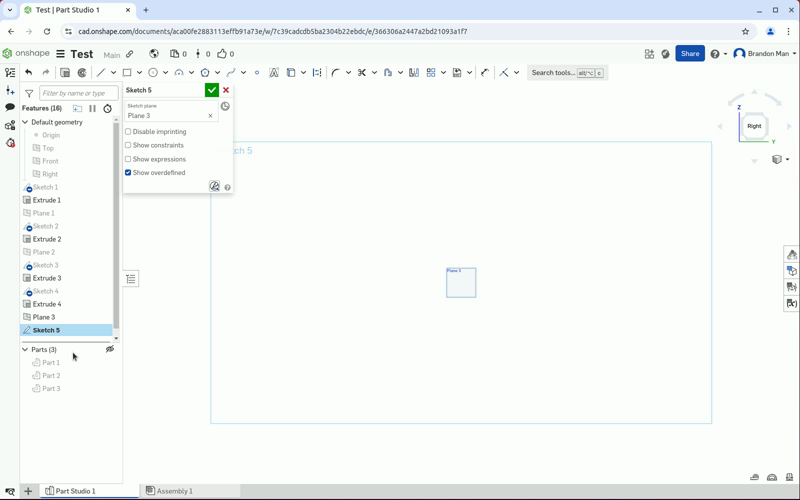
key_down(shift)
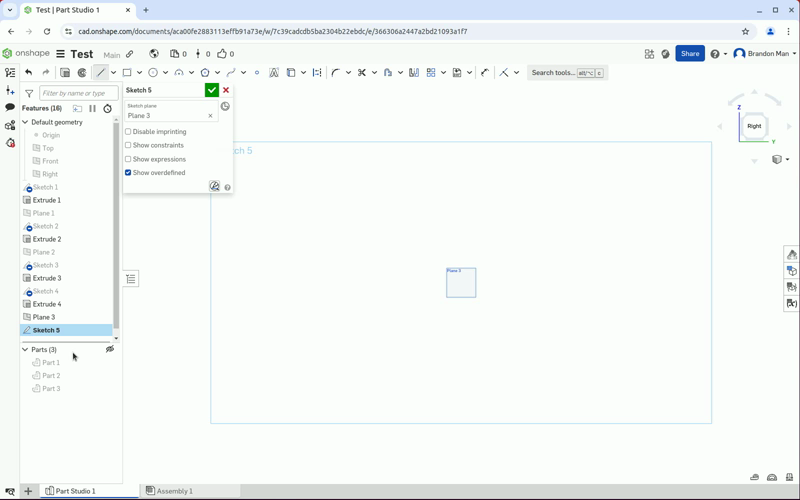
mouse_move(460, 254)
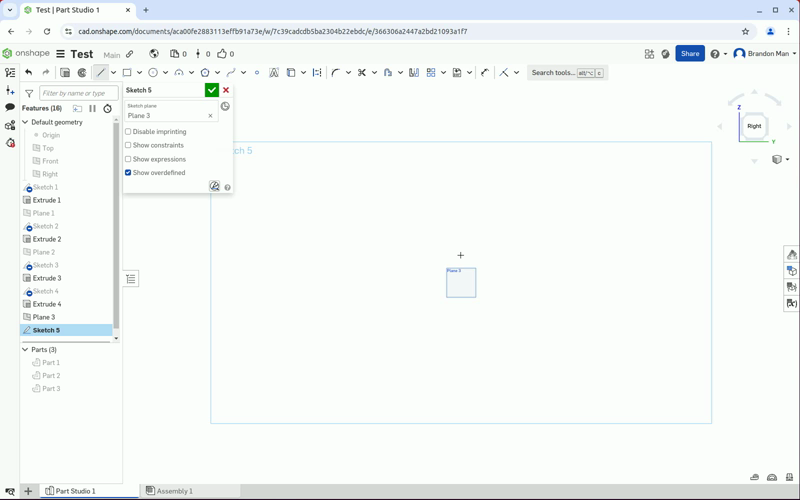
click(460, 254)
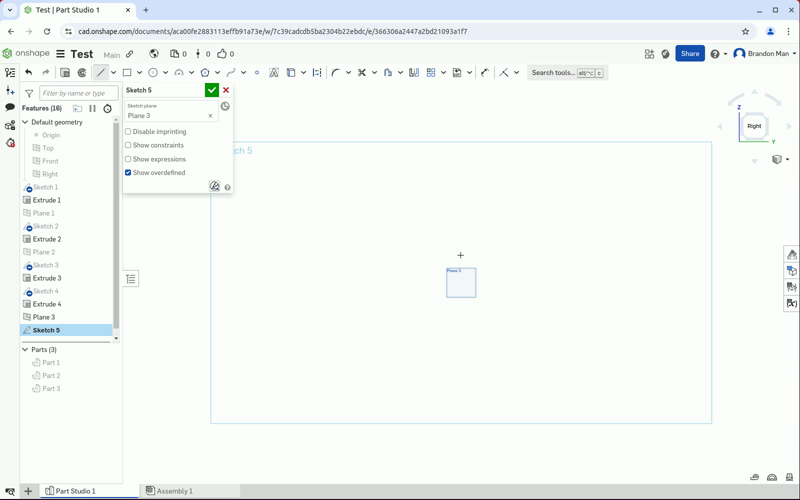
key_up(shift)
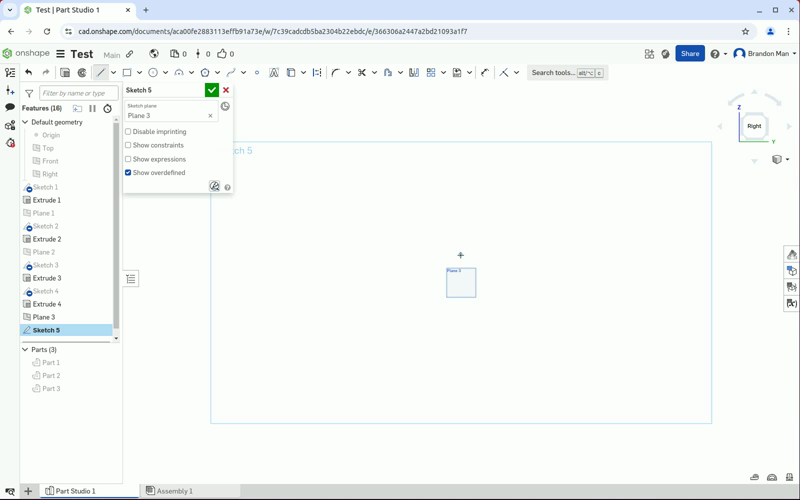
key_down(shift)
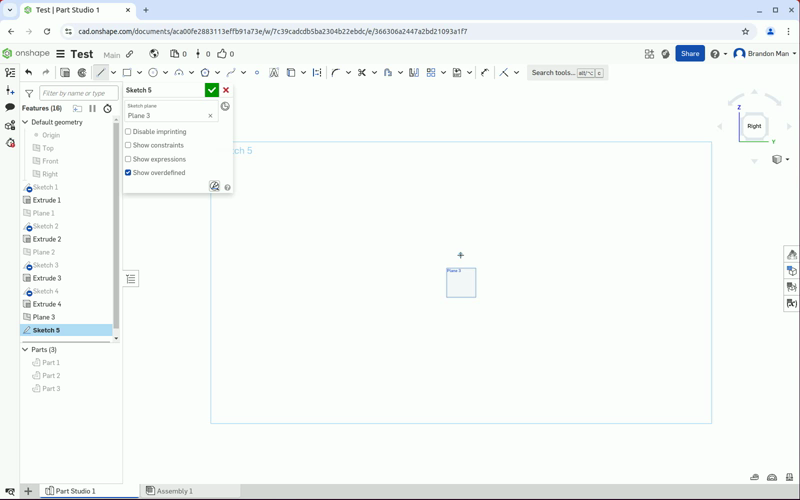
mouse_move(503, 211)
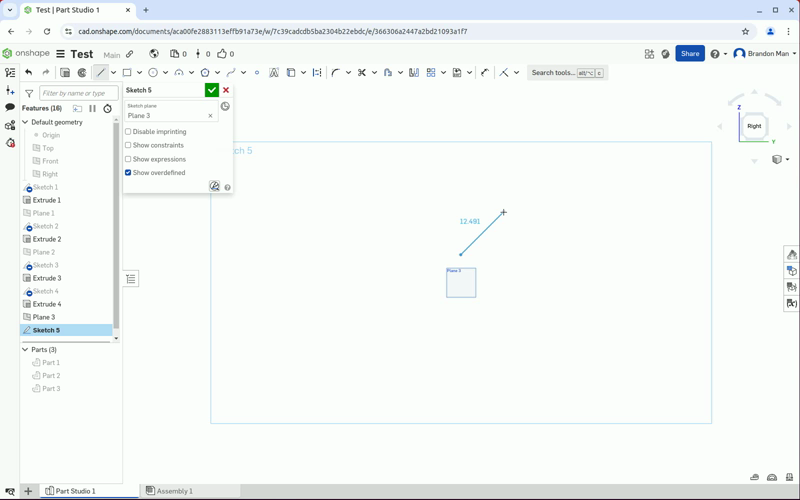
click(503, 211)
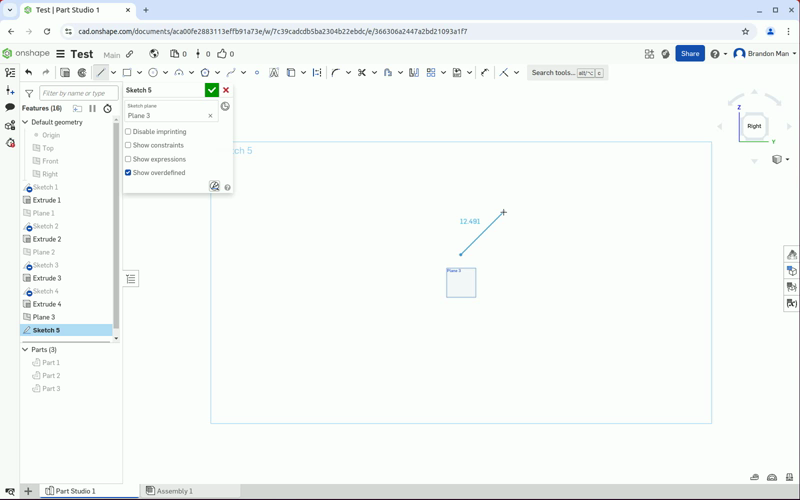
key_up(shift)
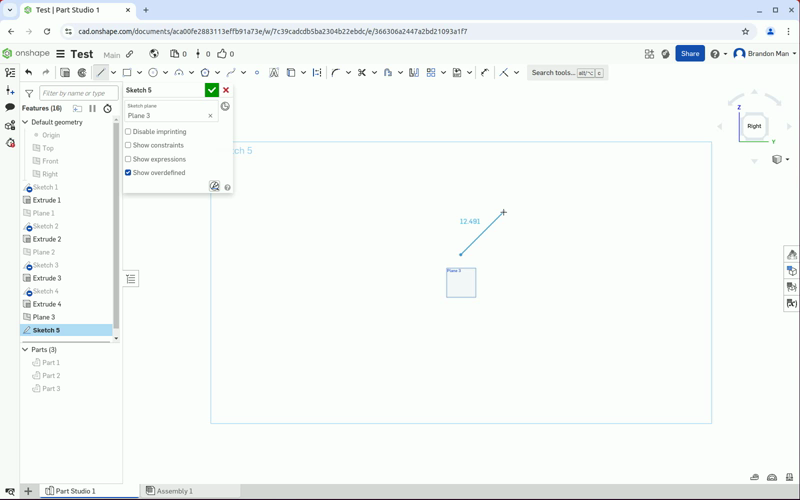
key_down(shift)
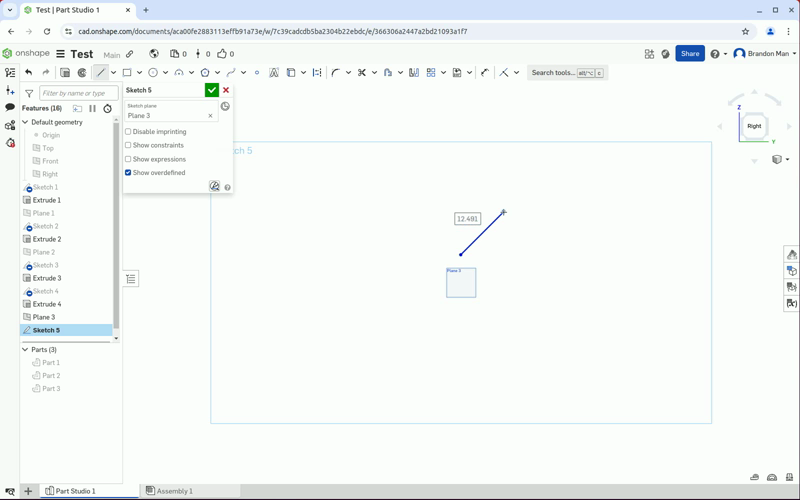
mouse_move(533, 211)
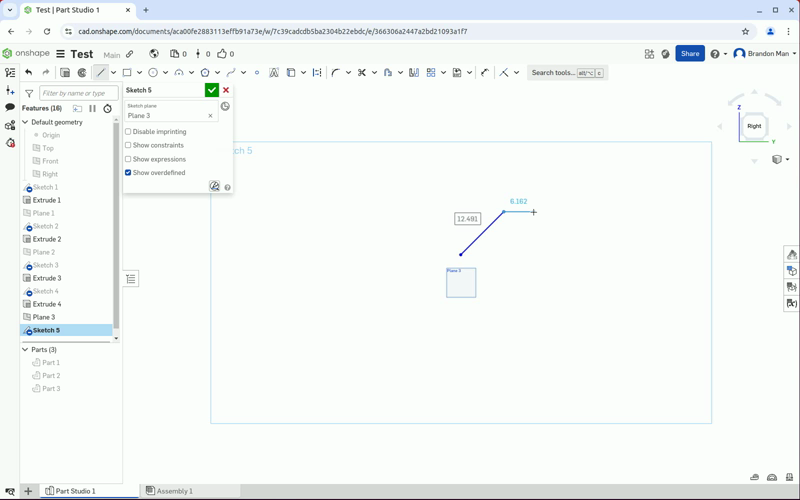
mouse_move(460, 211)
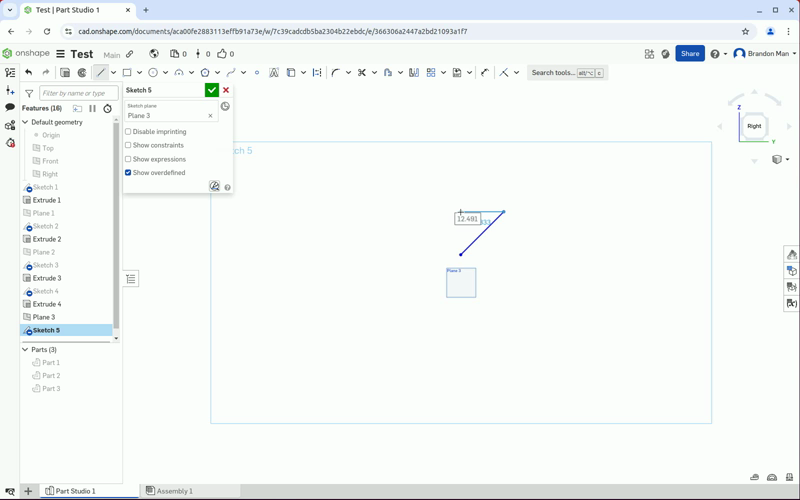
click(460, 211)
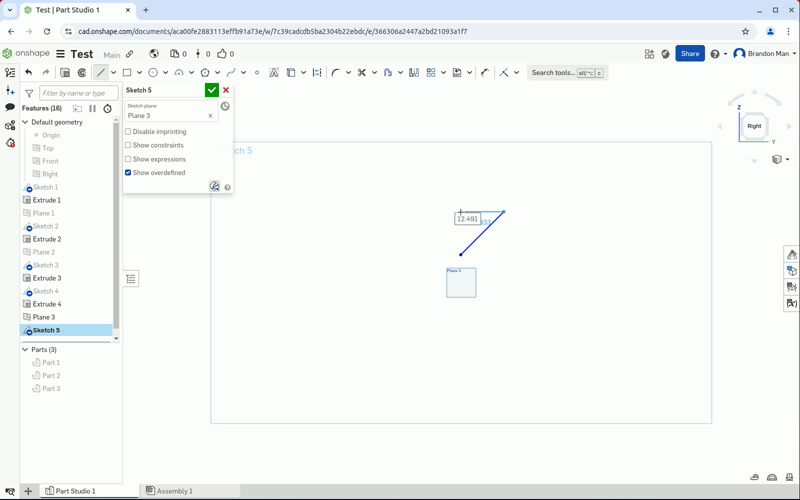
key_up(shift)
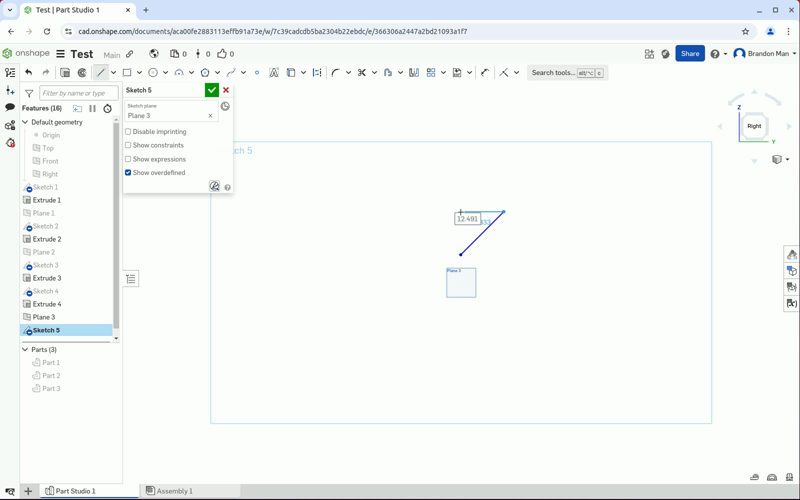
mouse_move(490, 211)
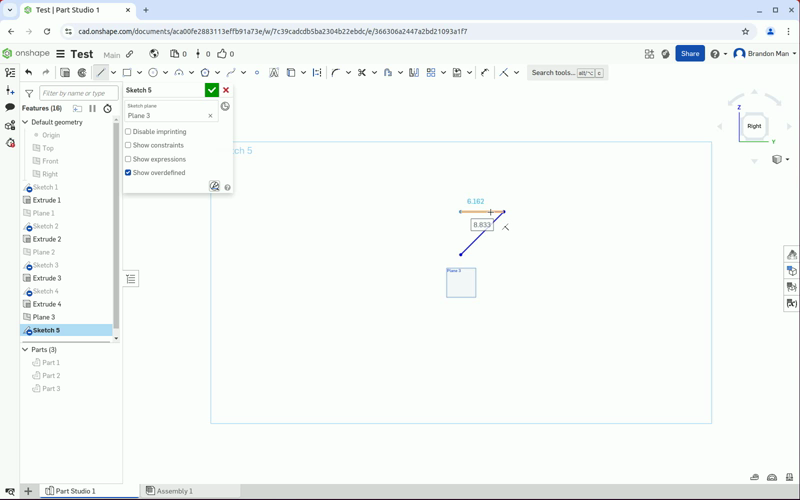
key_down(shift)
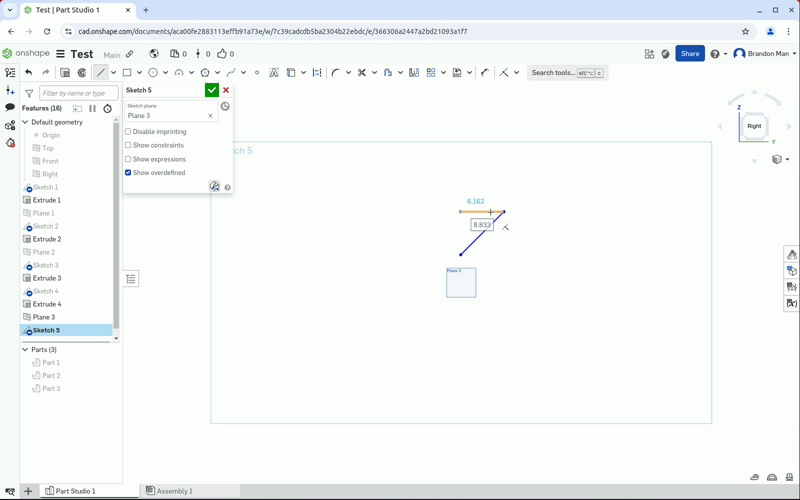
mouse_move(460, 254)
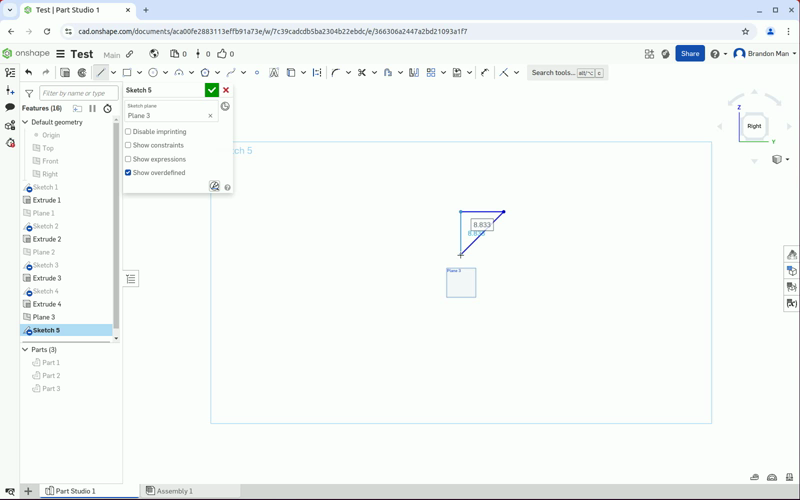
key_up(shift)
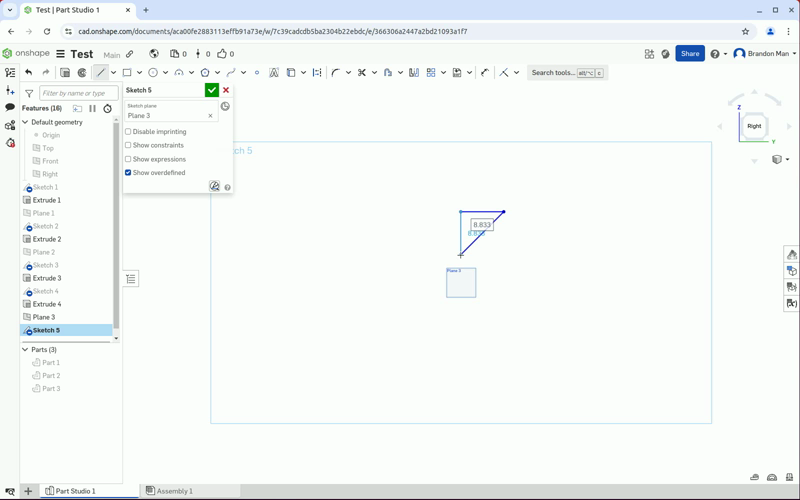
click(460, 254)
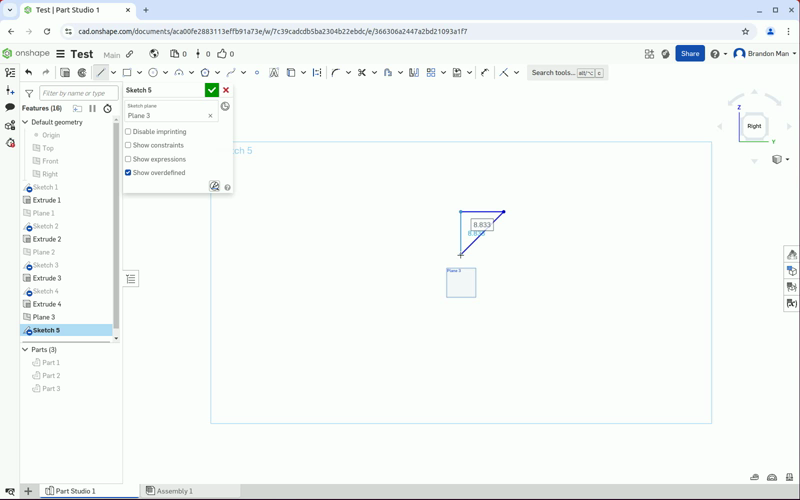
key(esc)
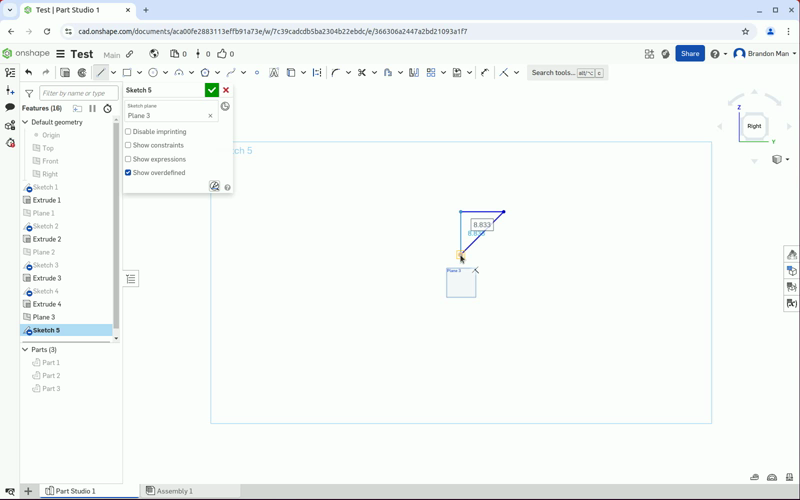
mouse_move(482, 230)
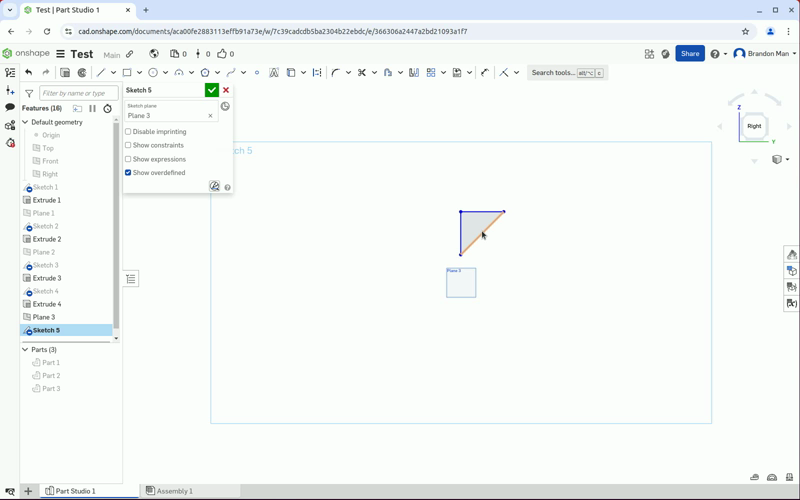
scroll(6)
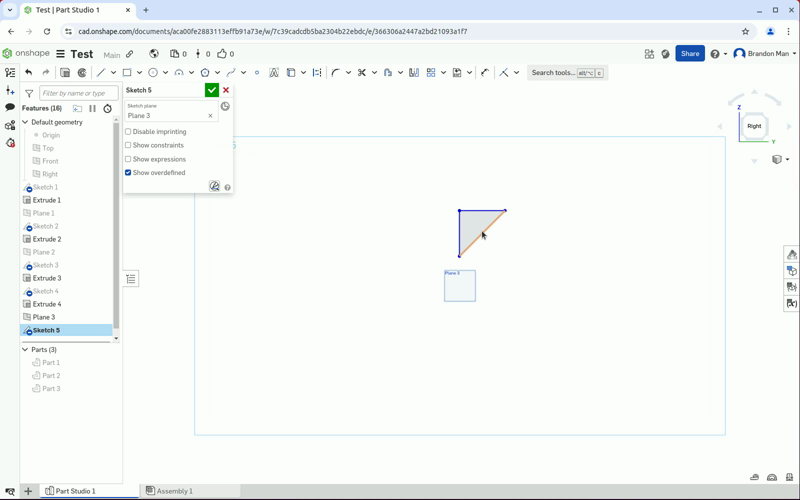
scroll(6)
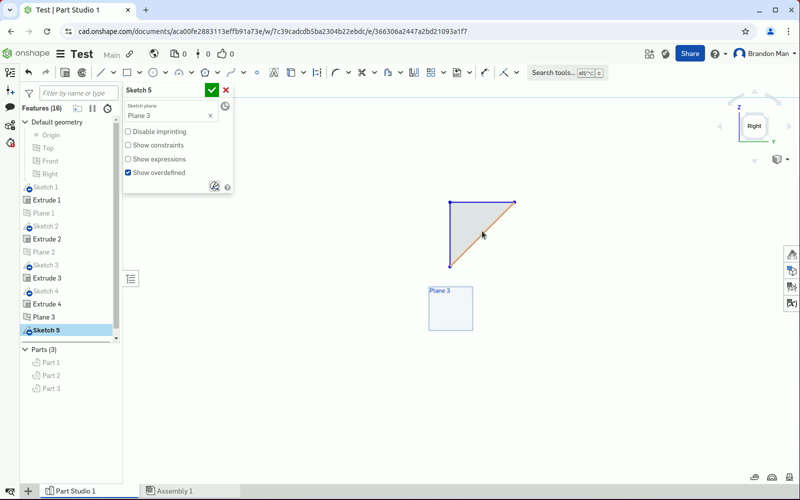
scroll(6)
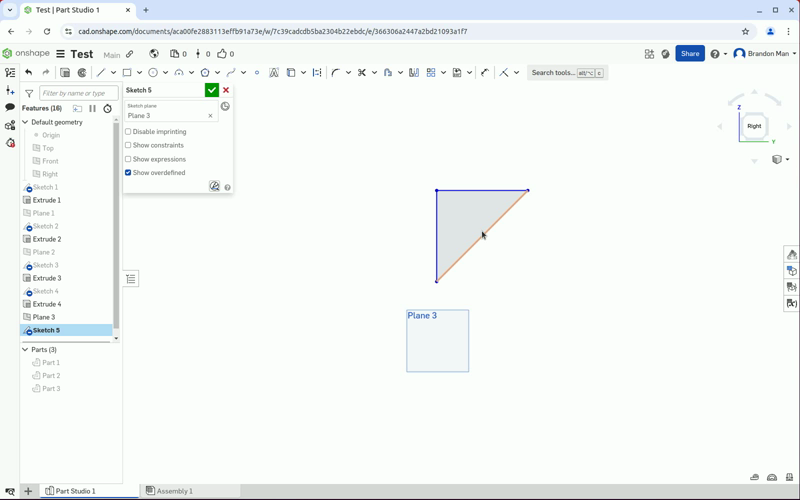
scroll(6)
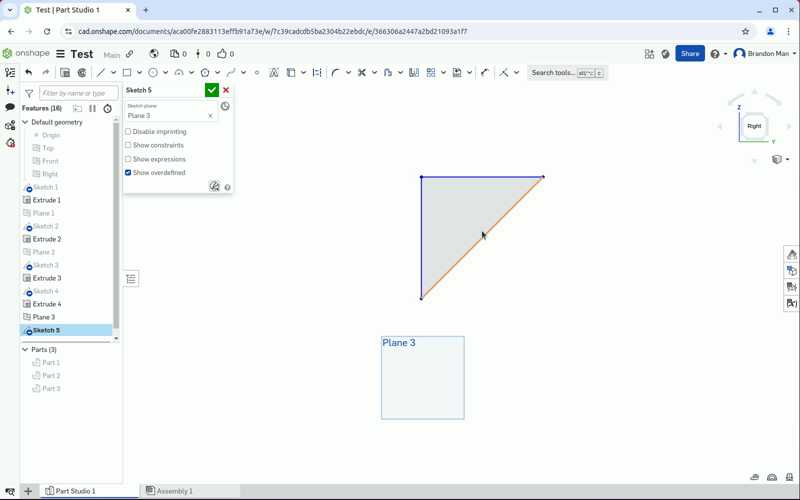
scroll(6)
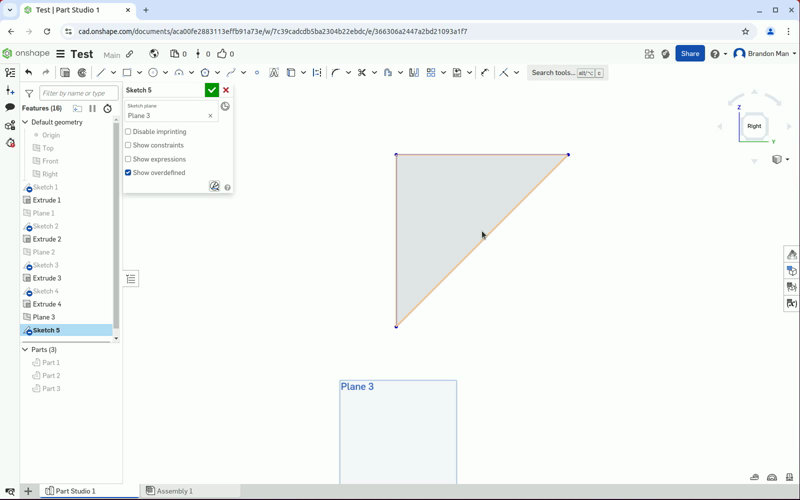
scroll(6)
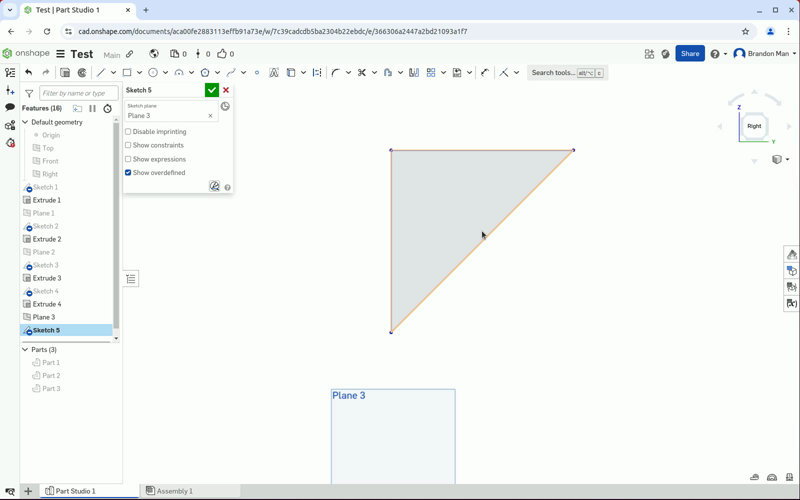
scroll(6)
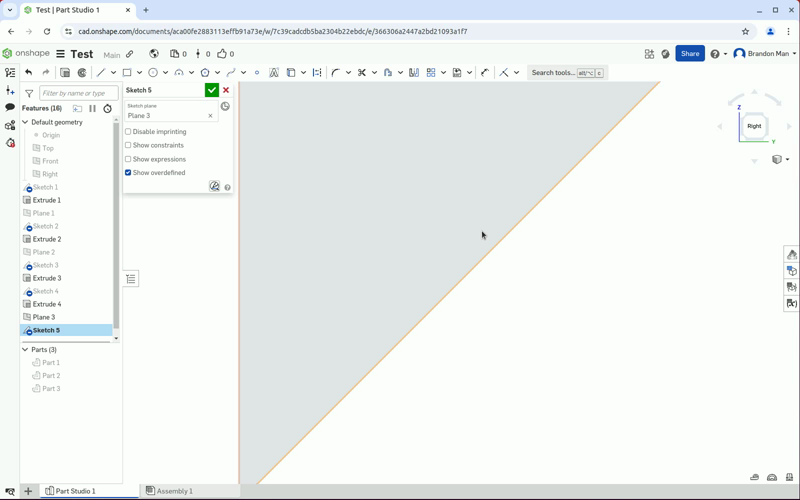
click(482, 230)
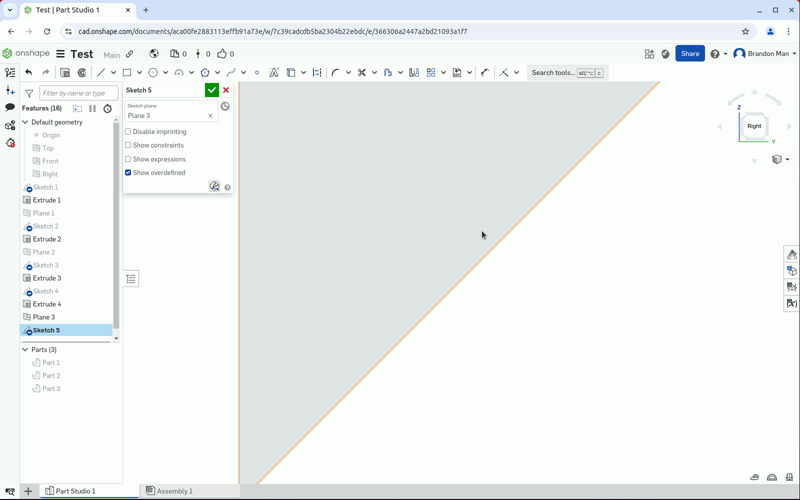
scroll(-6)
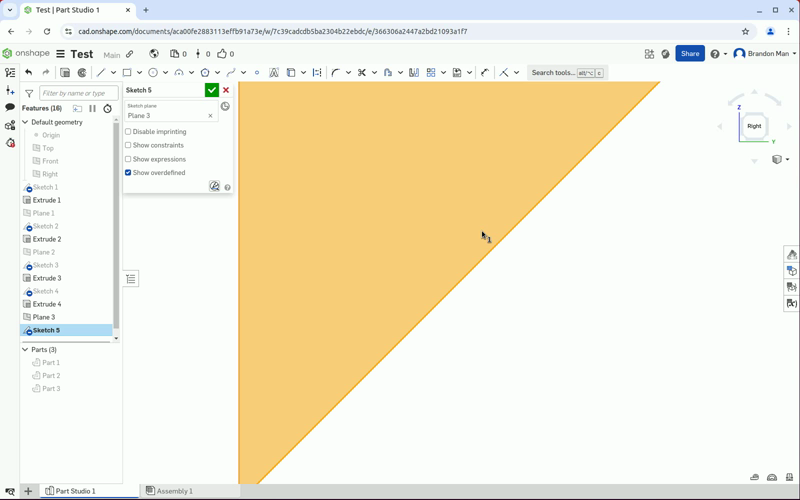
scroll(-6)
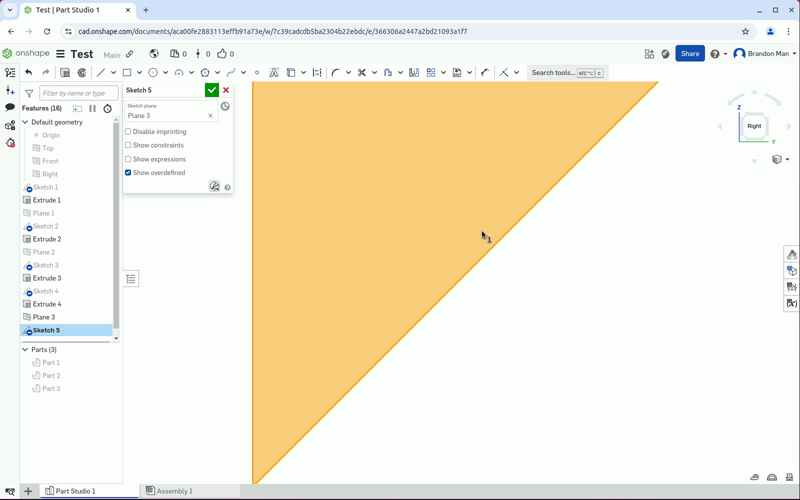
scroll(-6)
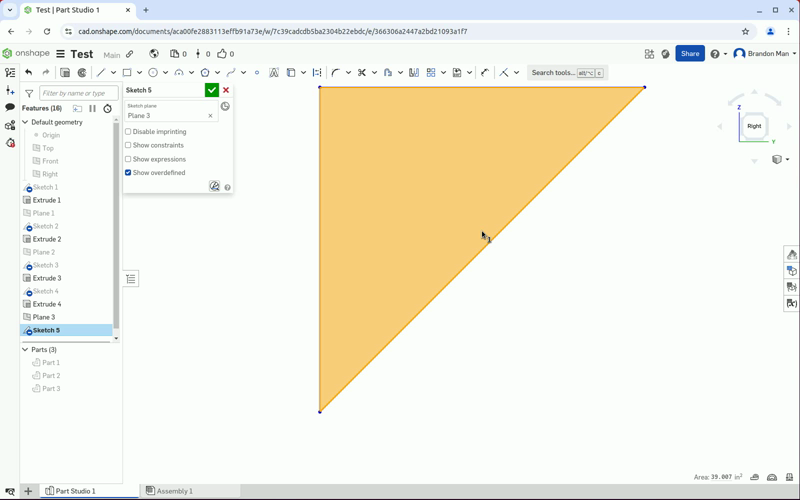
scroll(-6)
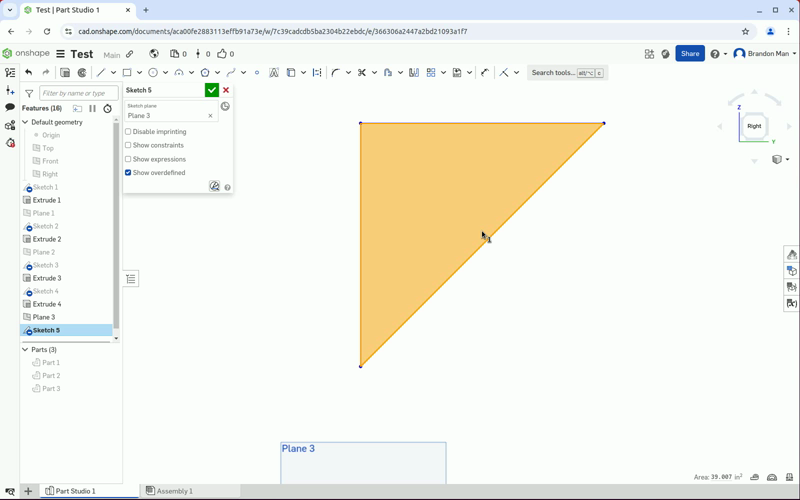
scroll(-6)
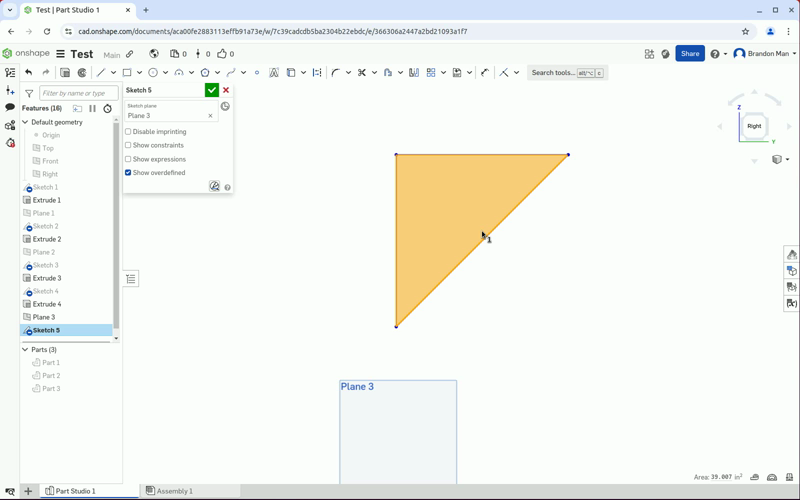
scroll(-6)
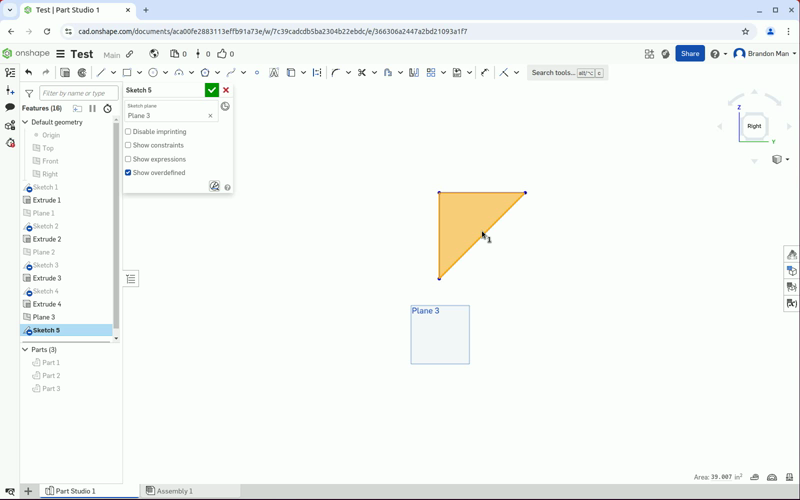
scroll(-6)
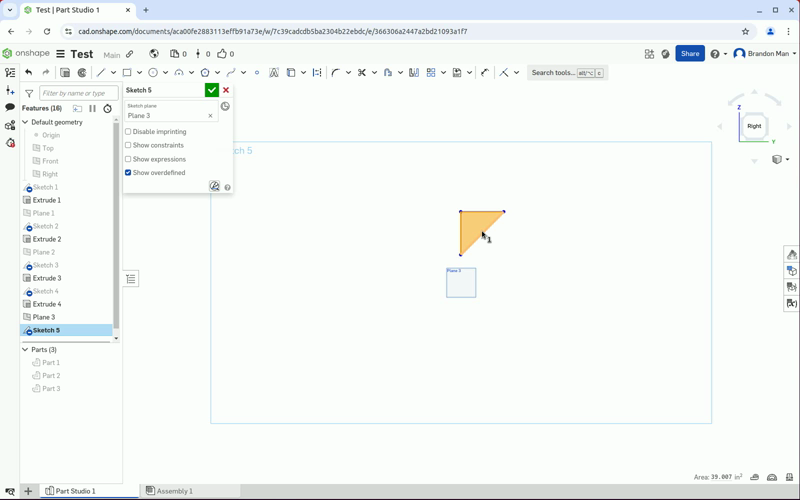
mouse_move(73, 352)
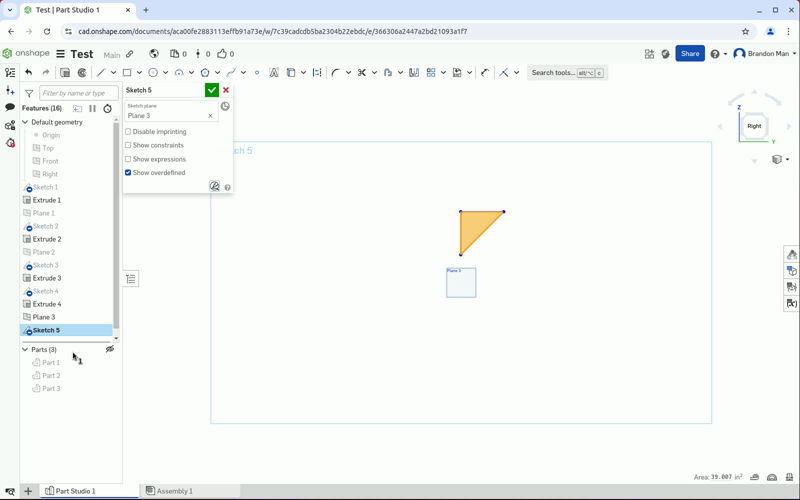
key(shift+y)
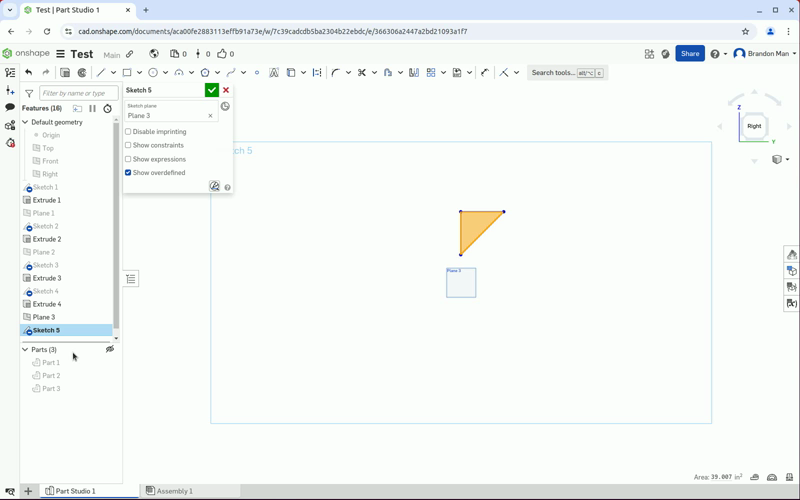
key(shift+e)
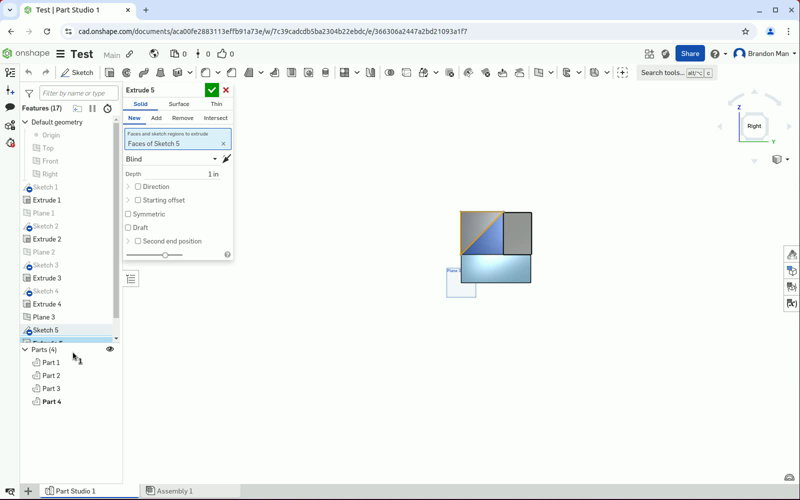
mouse_move(143, 106)
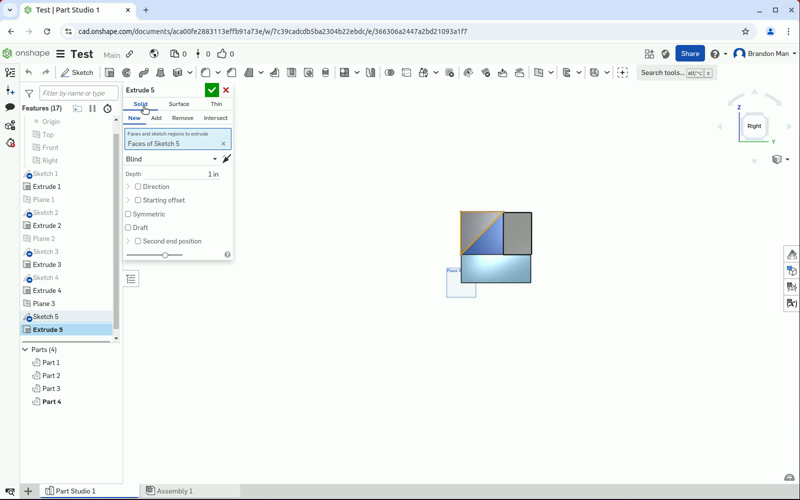
click(143, 106)
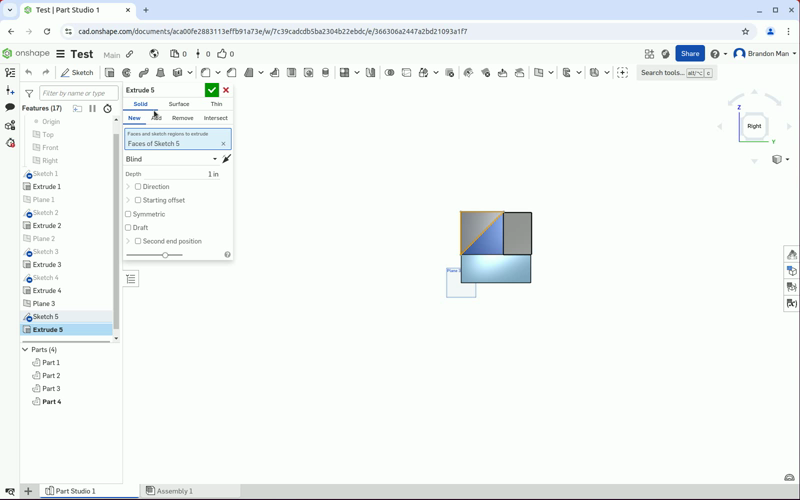
mouse_move(186, 120)
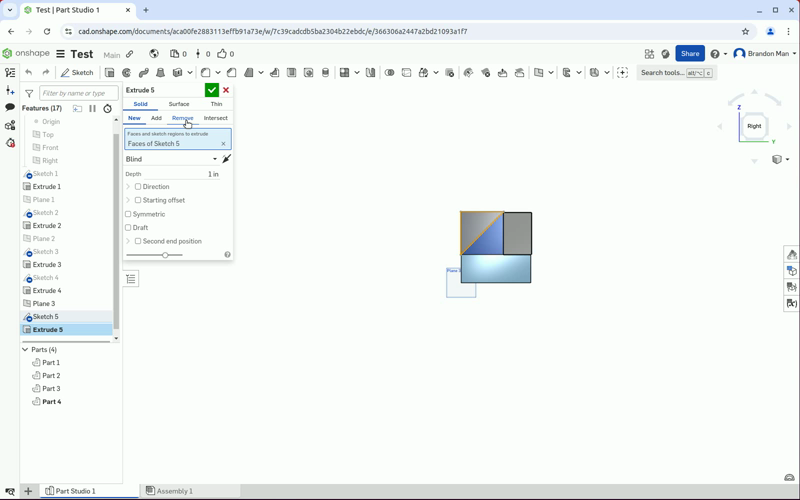
click(186, 120)
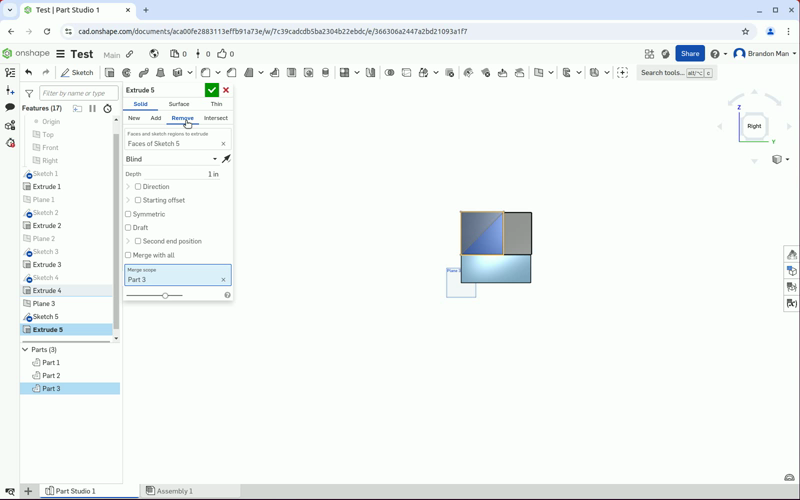
key(tab, 4)
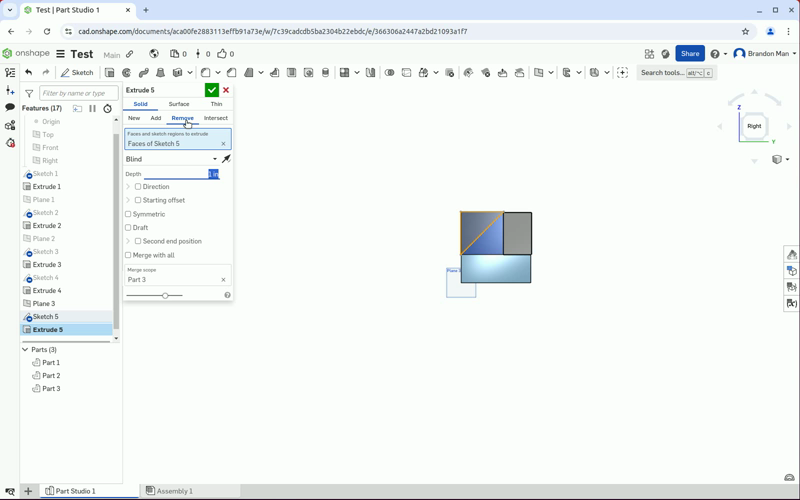
text(11.554)
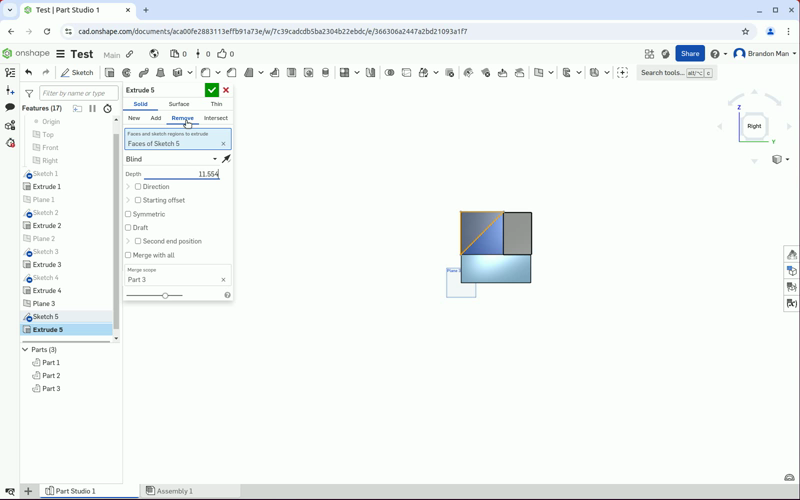
key(tab, 6)
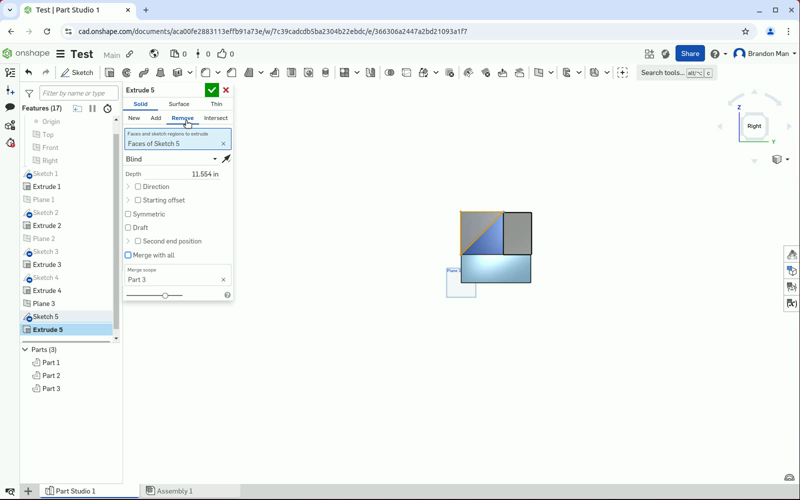
key(space)
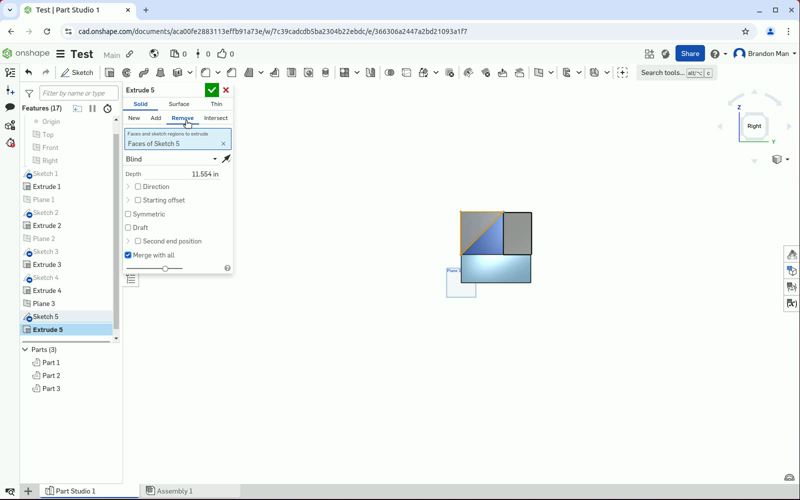
key(enter)
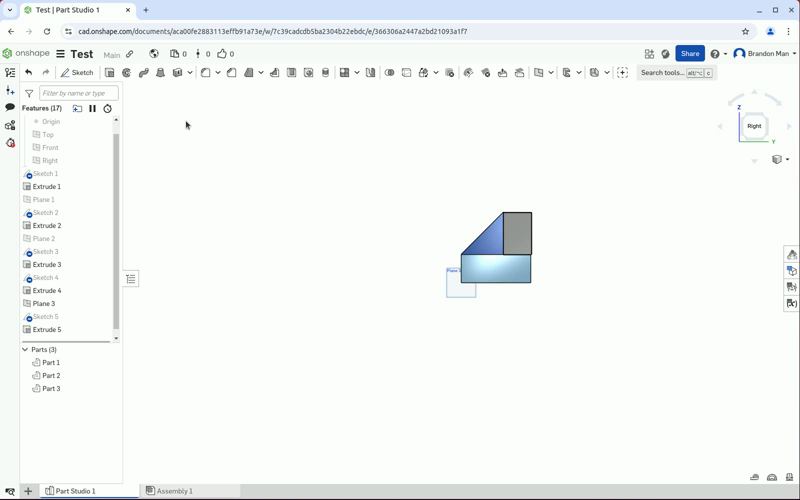
key(shift+h)
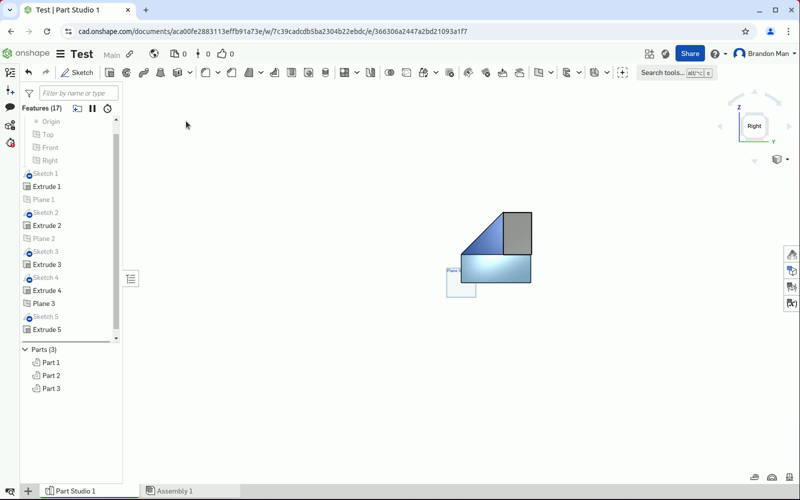
key(shift+h)
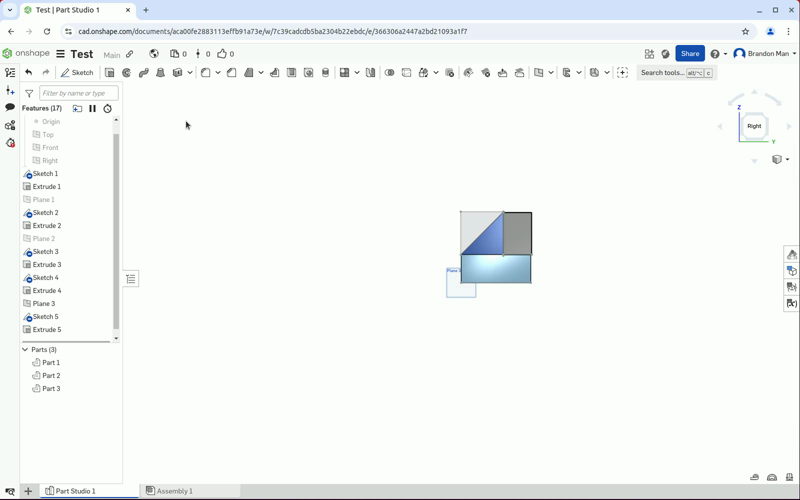
key(shift+7)
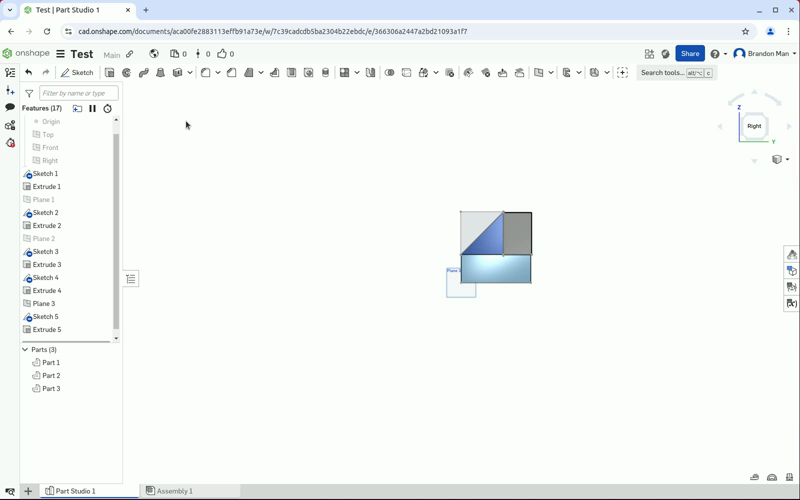
key(right, 2)
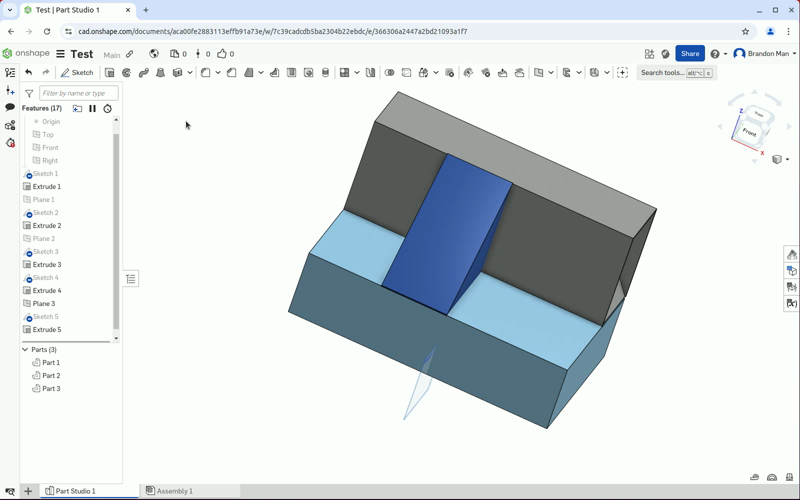
key(down, 2)
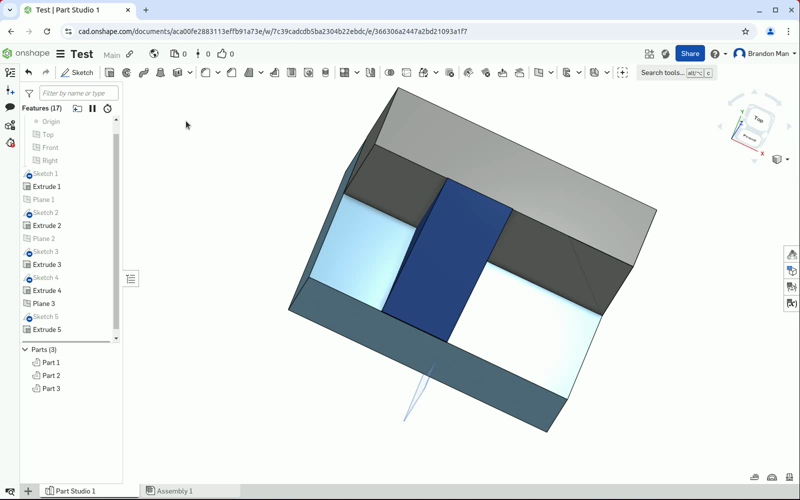
key(up, 2)
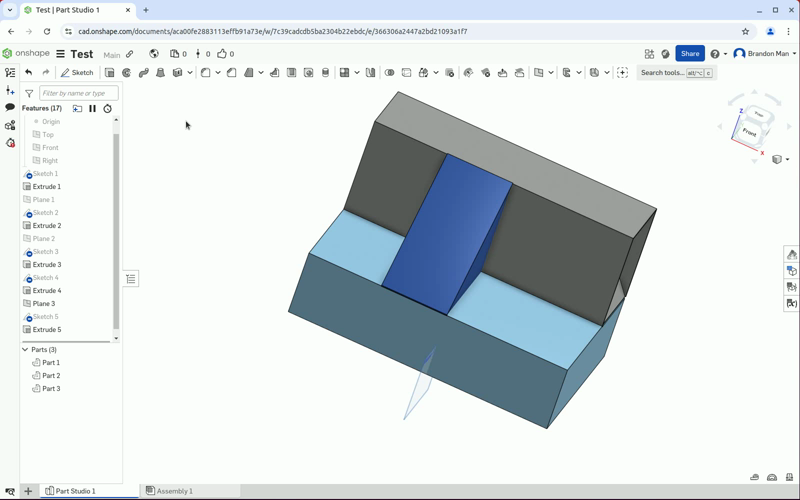
key(left, 2)
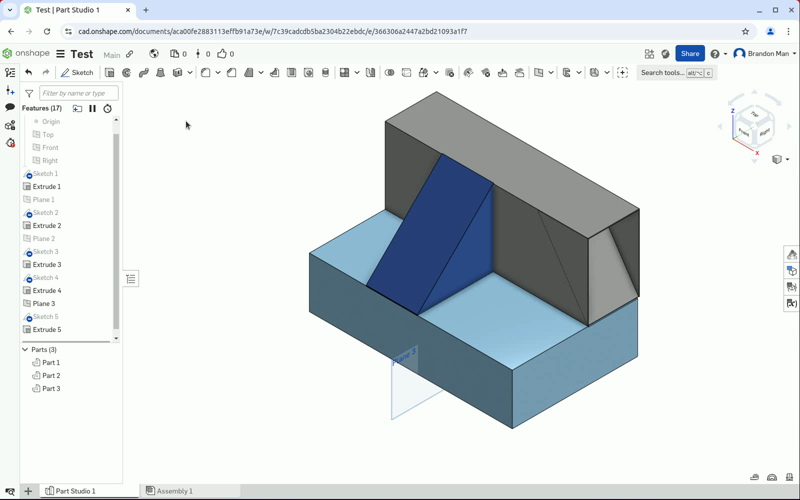
mouse_move(69, 176)
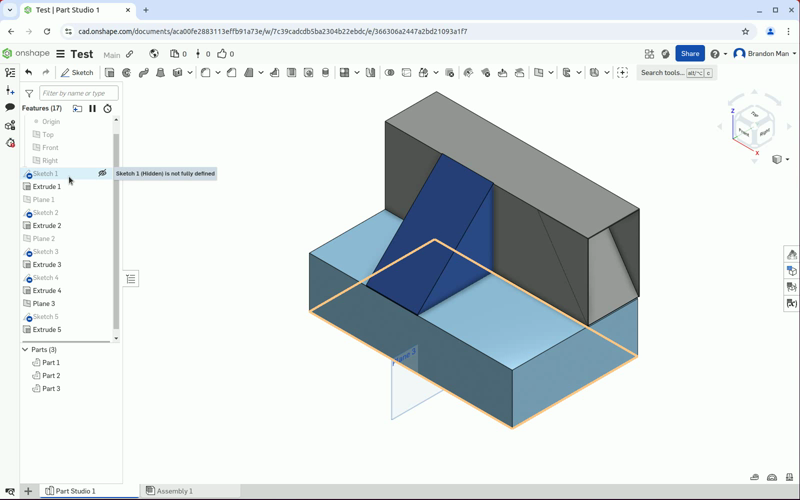
click(69, 176)